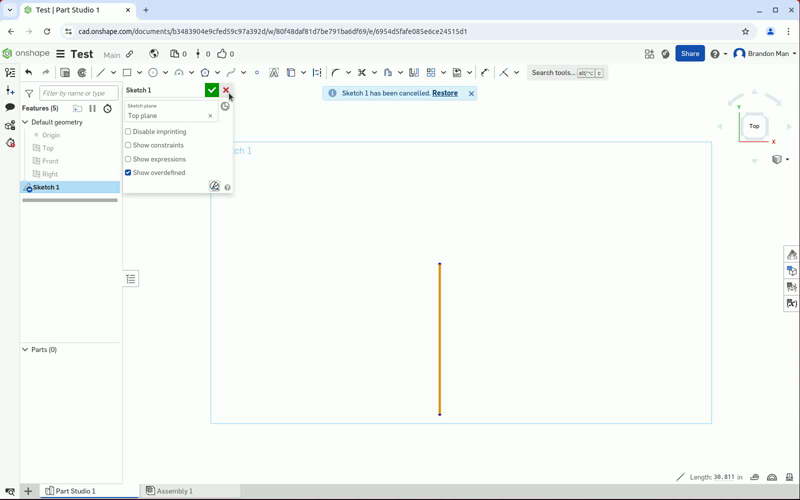
key(shift+h)
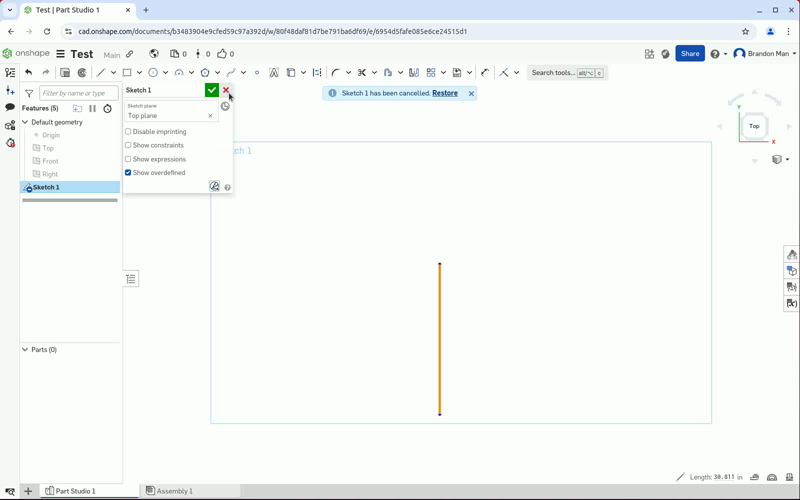
key(shift+s)
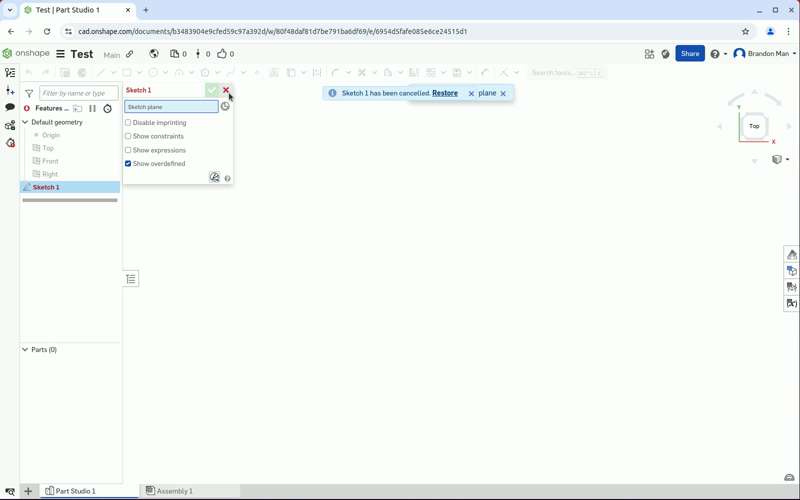
mouse_move(73, 150)
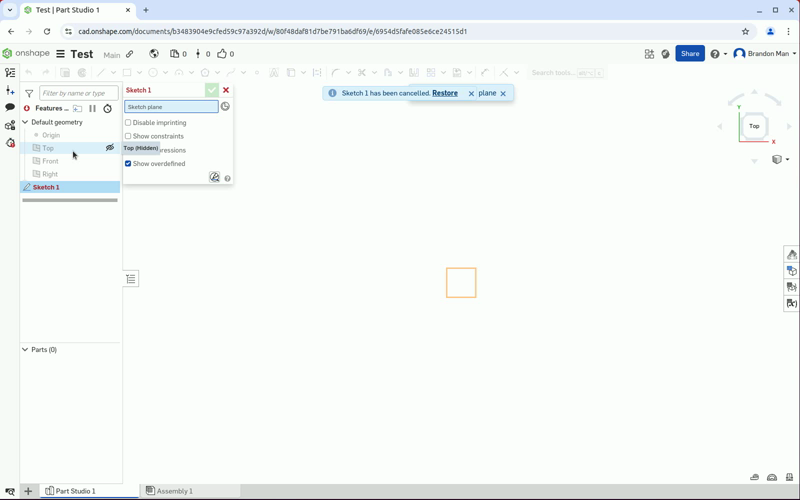
click(73, 150)
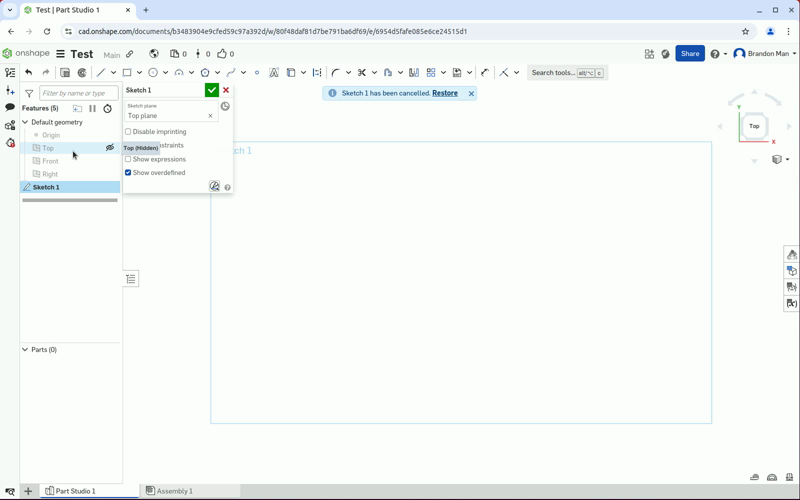
mouse_move(73, 352)
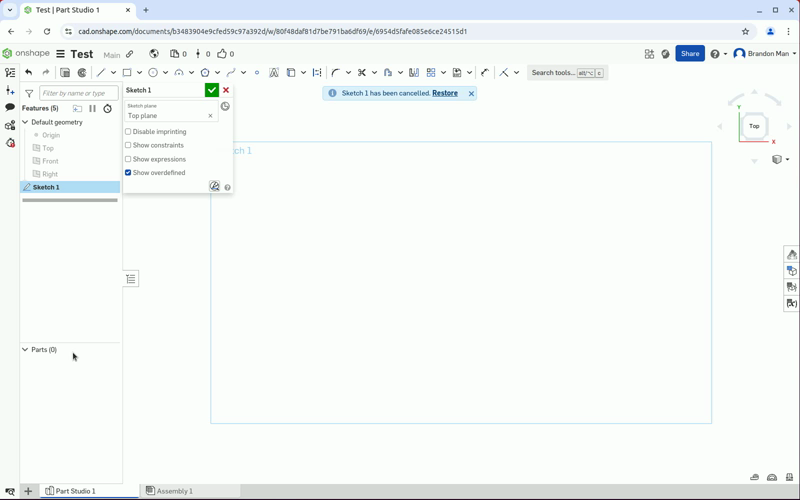
key(y)
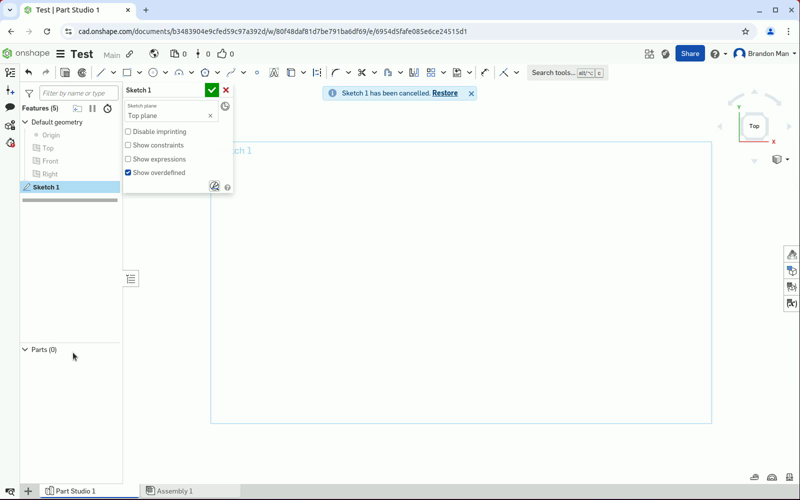
key(l)
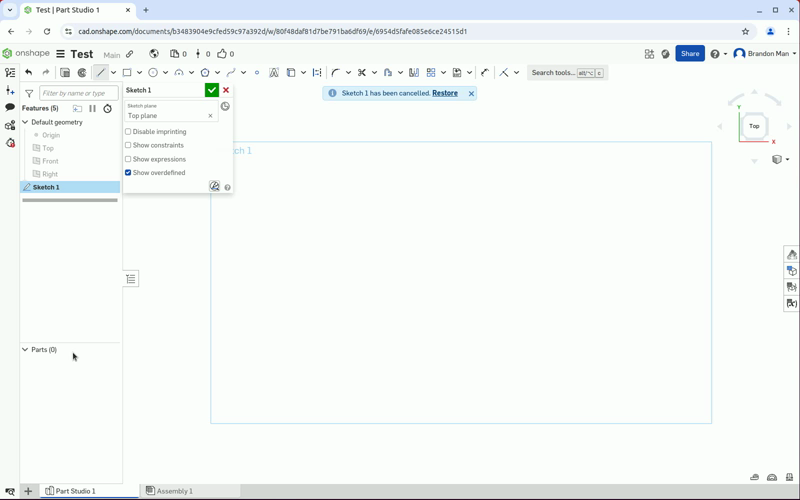
key_down(shift)
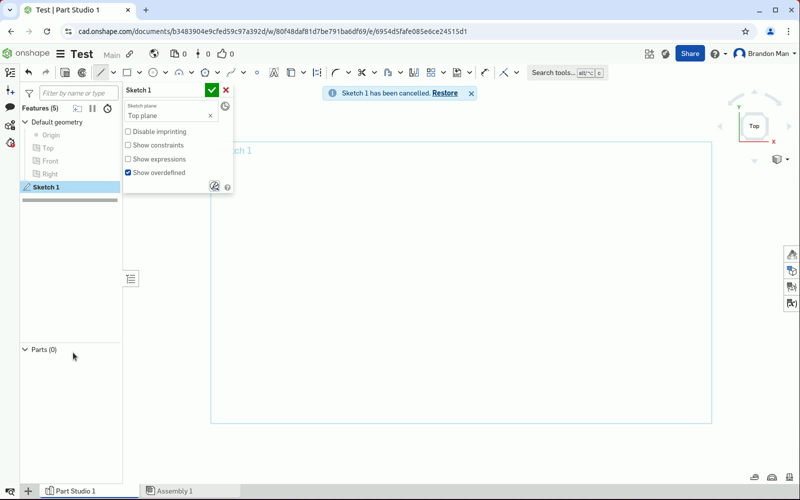
mouse_move(370, 395)
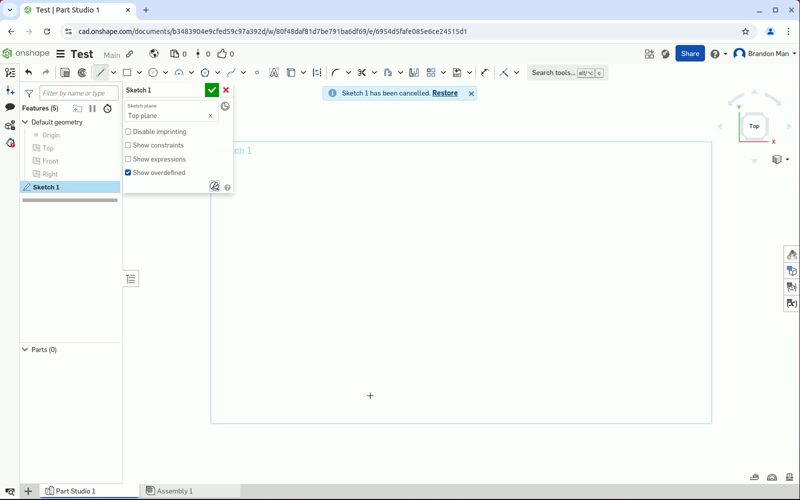
click(370, 395)
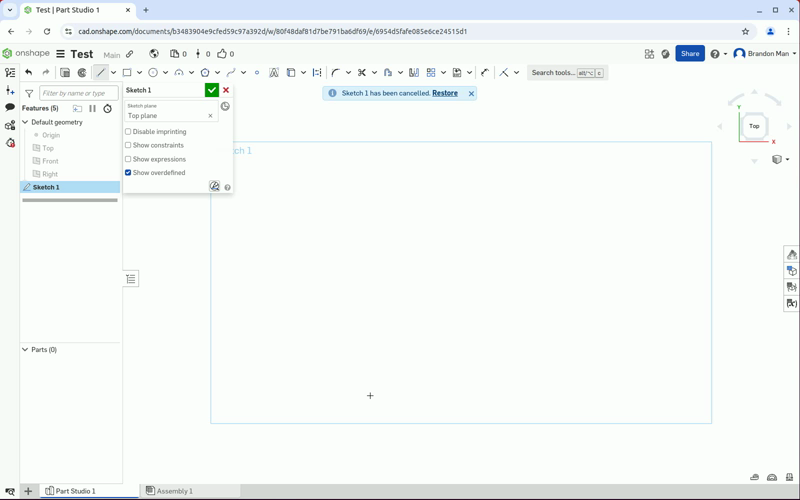
key_up(shift)
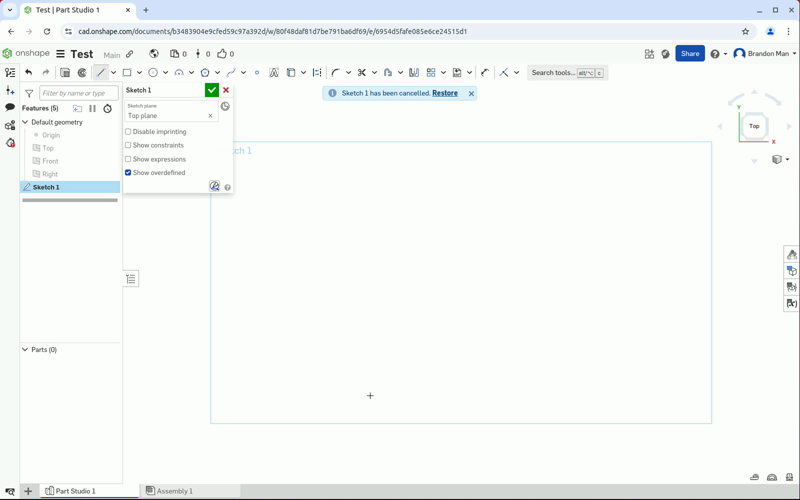
key_down(shift)
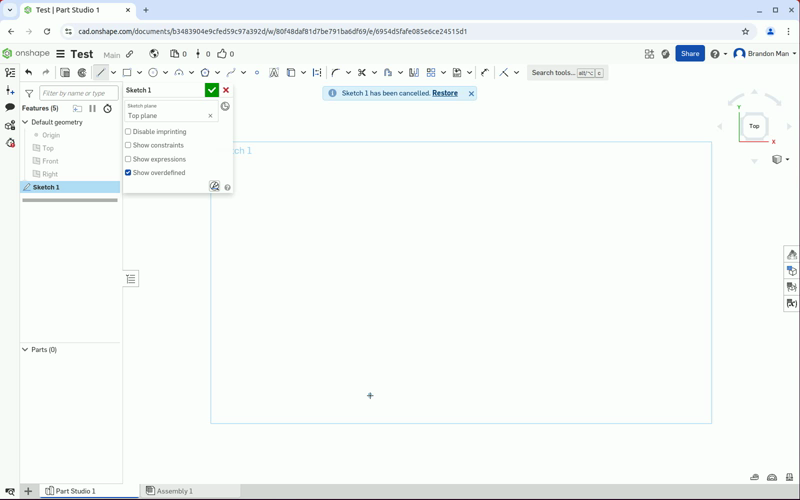
mouse_move(459, 395)
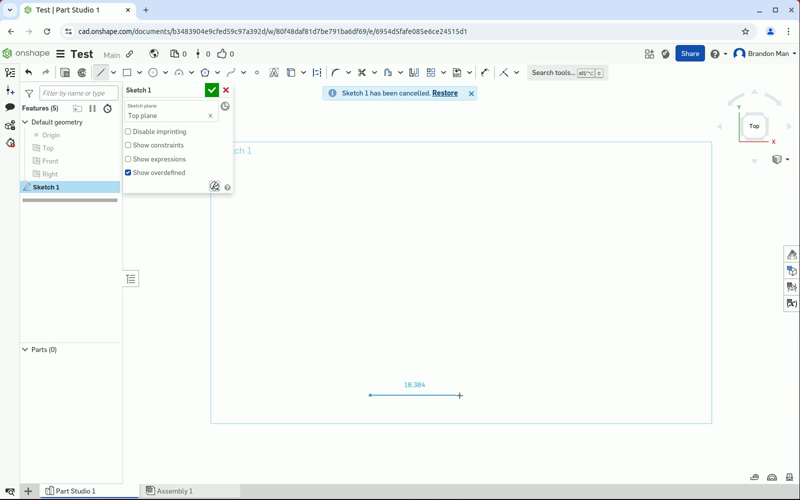
click(459, 395)
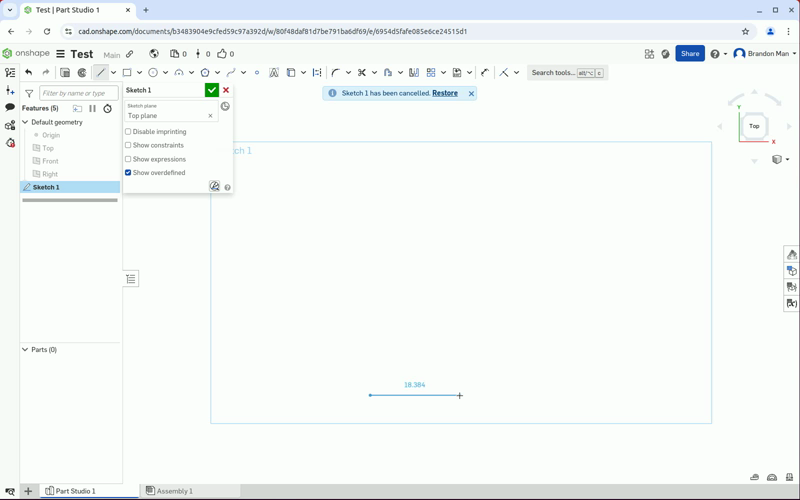
key_up(shift)
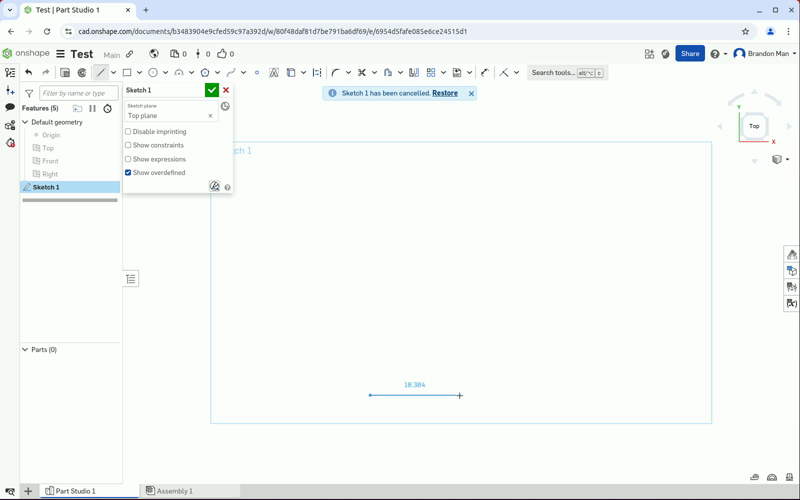
key(esc)
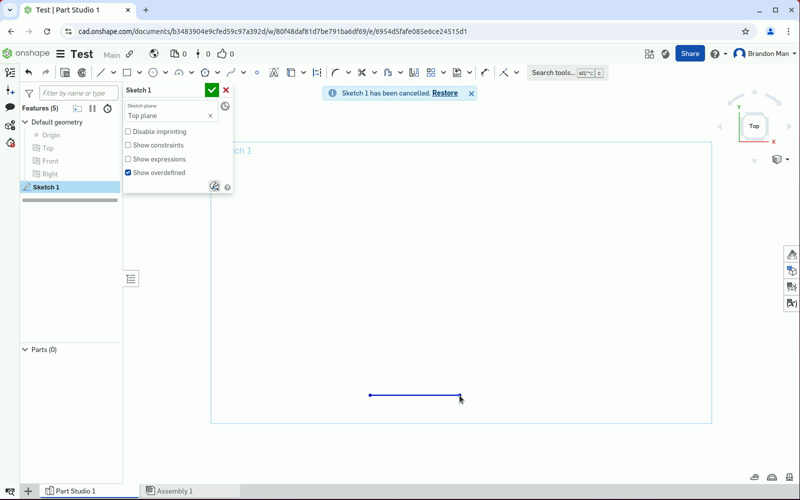
key(a)
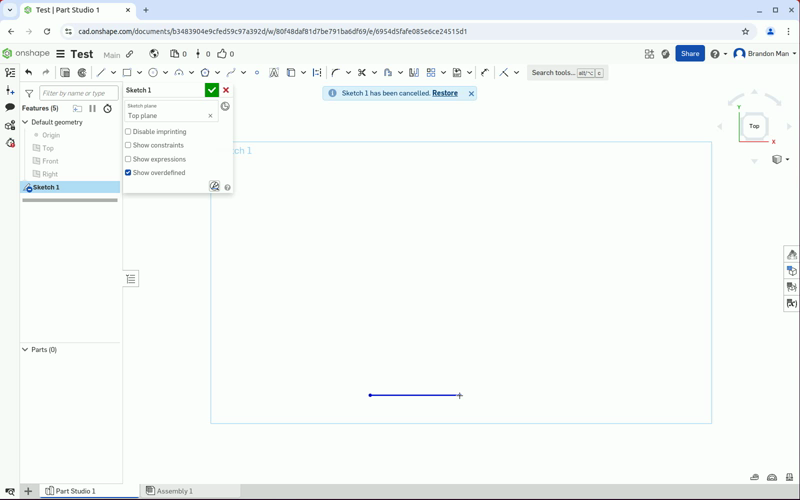
mouse_move(459, 395)
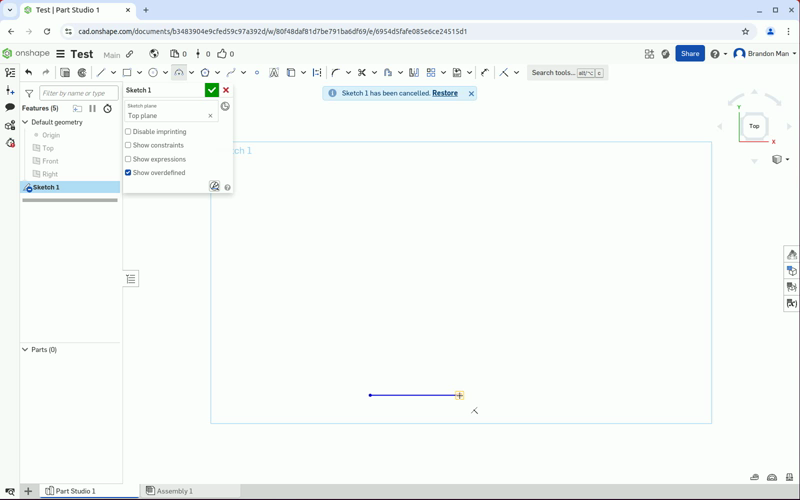
click(459, 395)
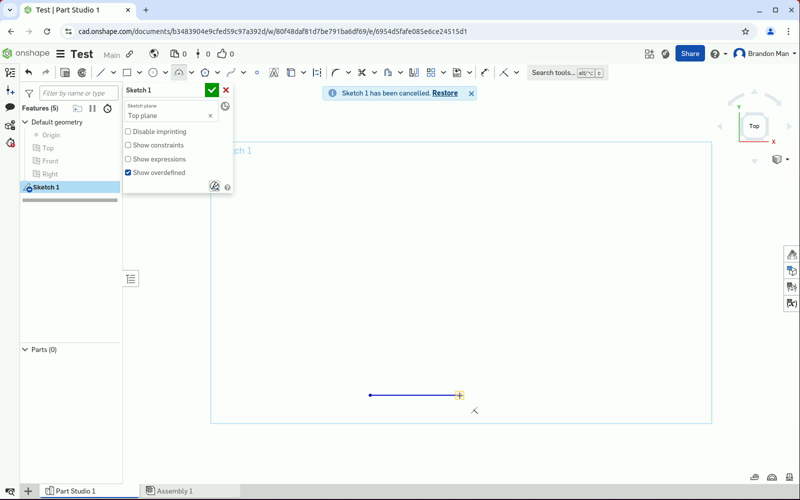
key_down(shift)
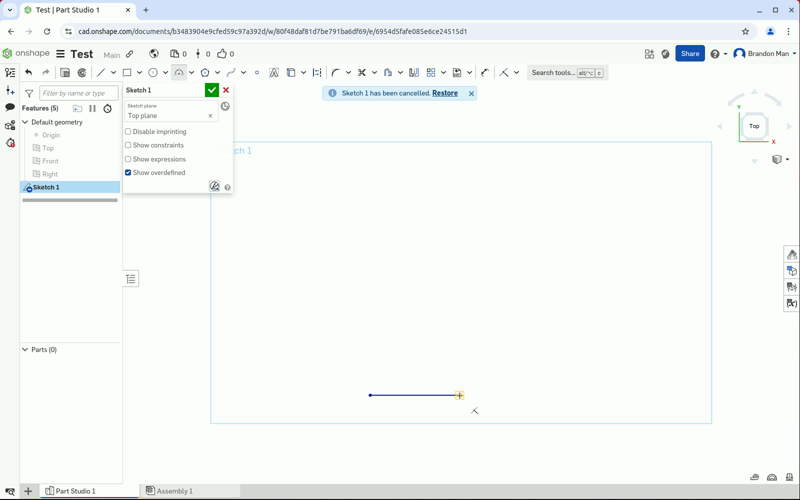
mouse_move(403, 339)
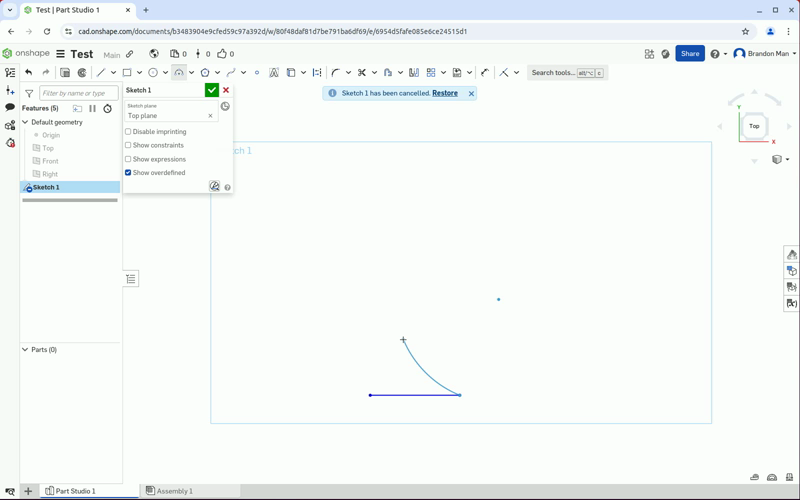
click(403, 339)
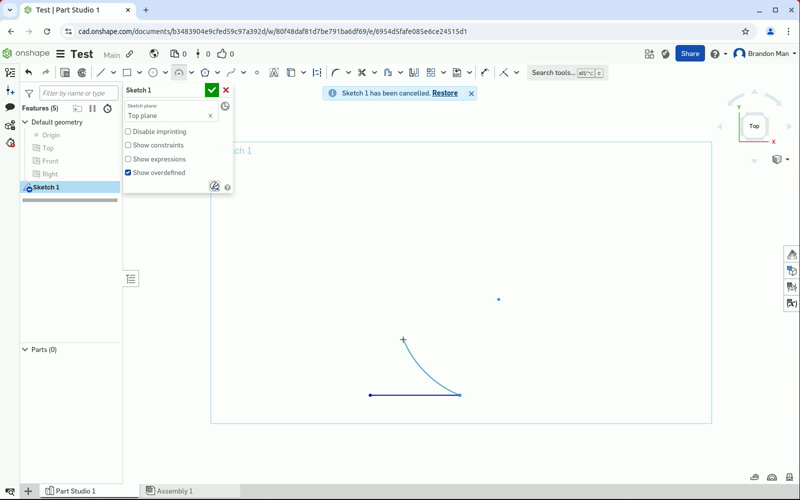
mouse_move(419, 378)
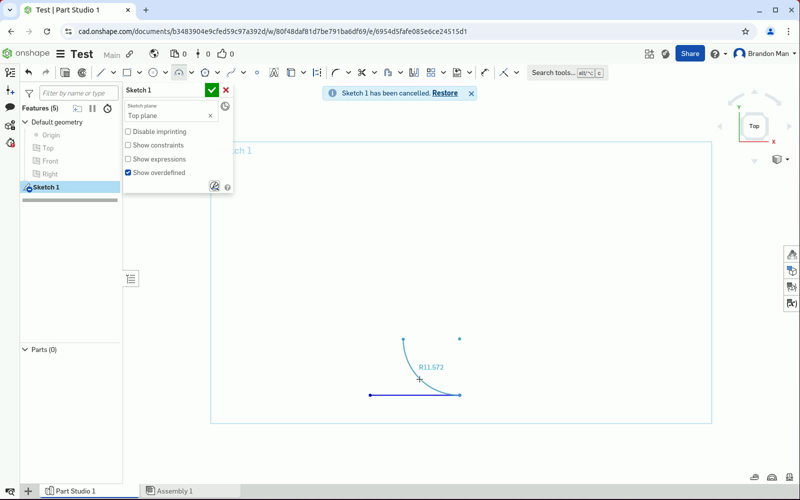
click(419, 378)
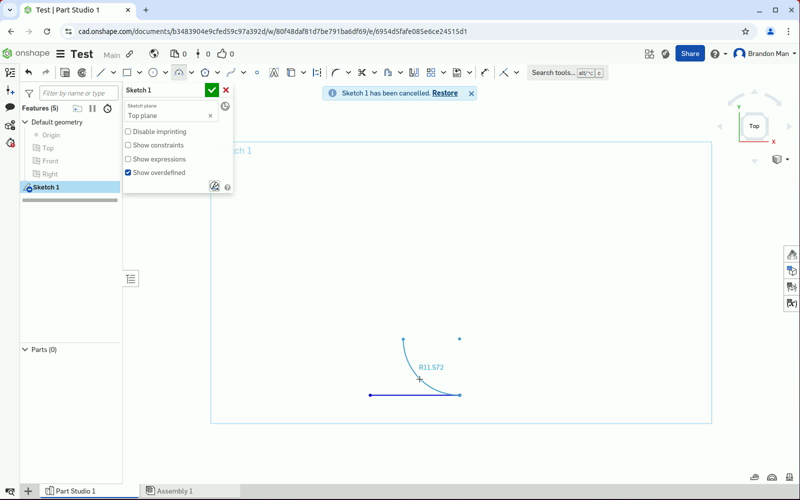
key_up(shift)
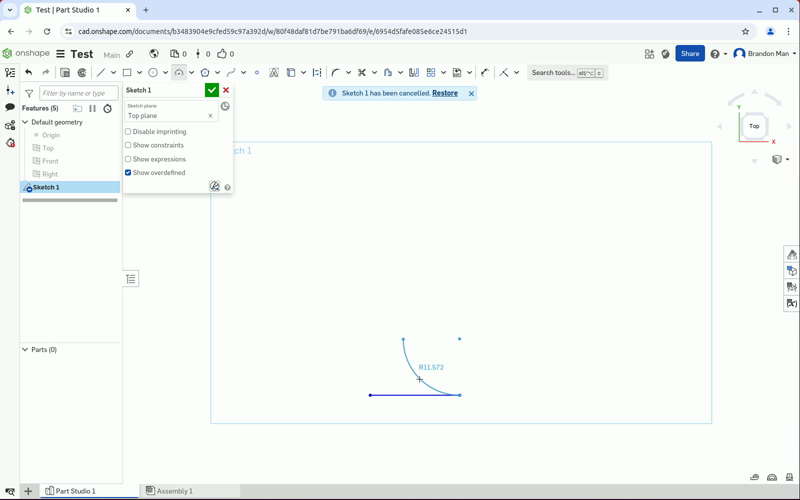
key(esc)
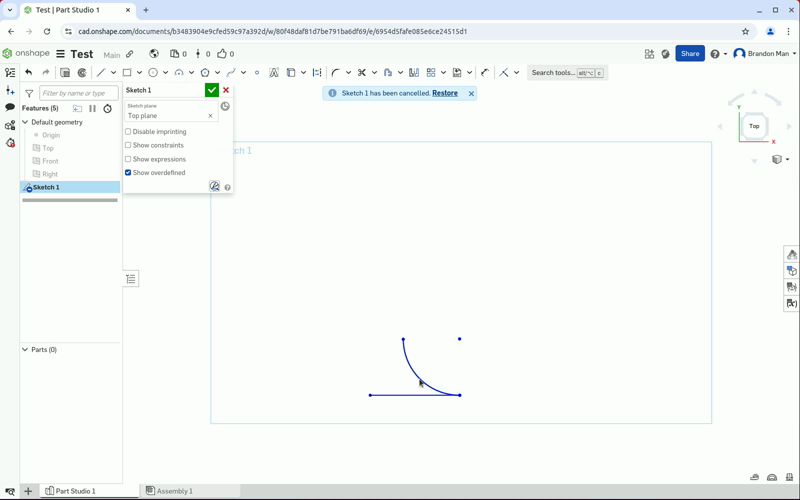
key(l)
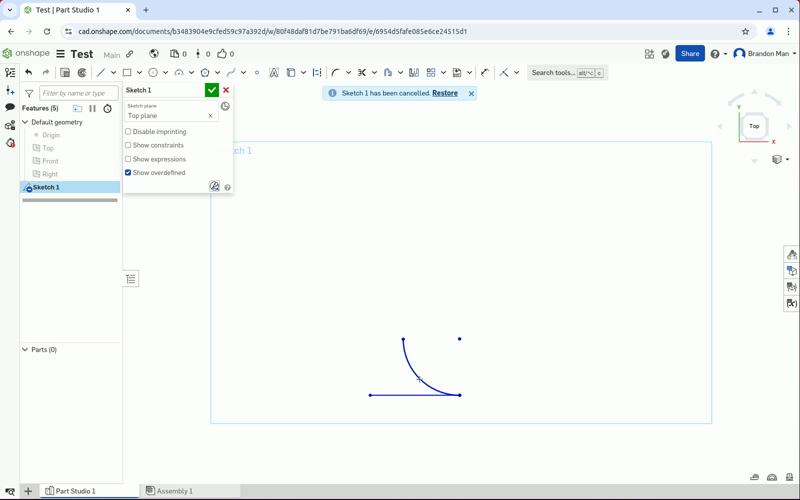
mouse_move(403, 339)
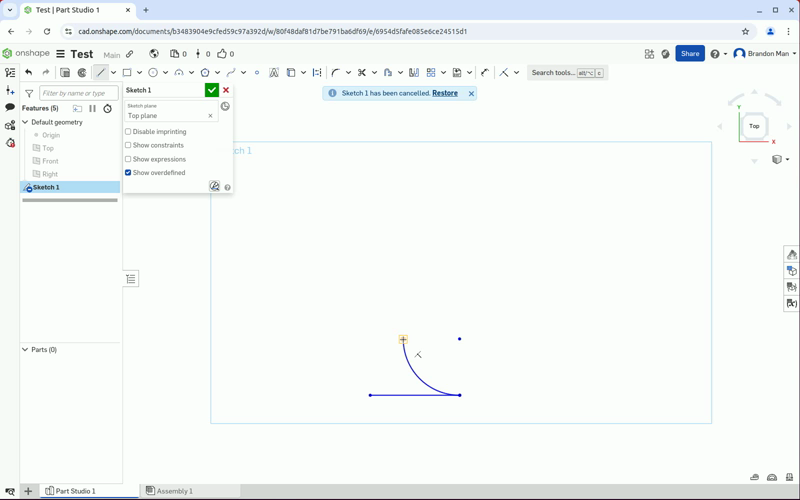
click(403, 339)
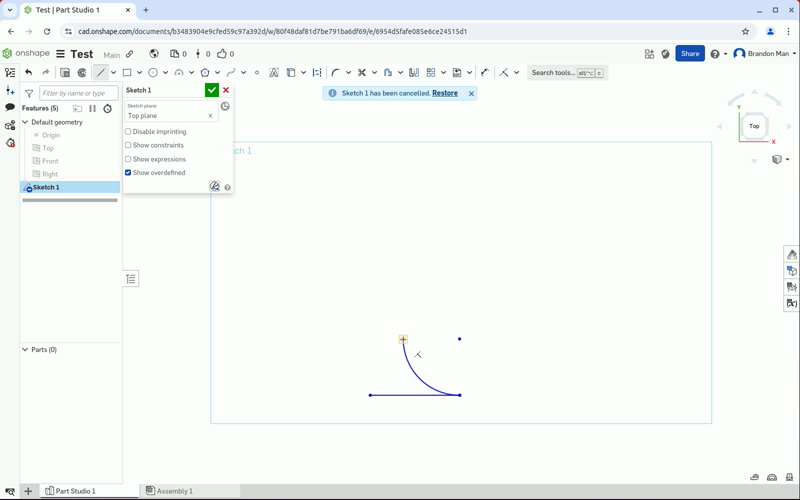
key_down(shift)
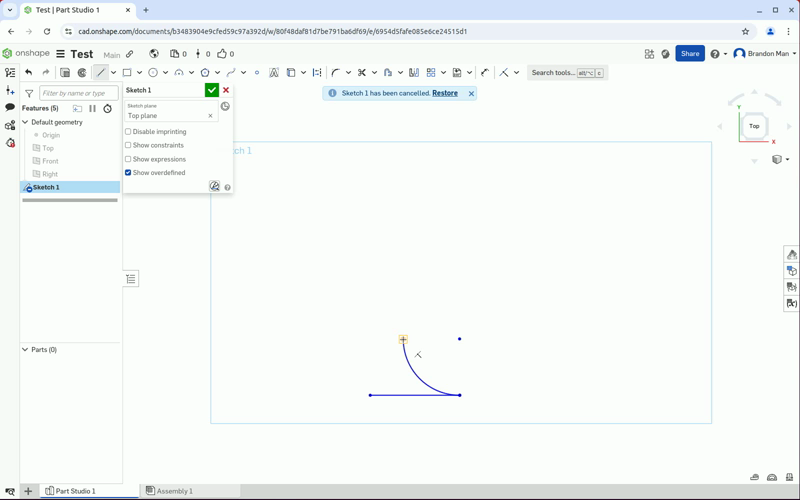
mouse_move(433, 339)
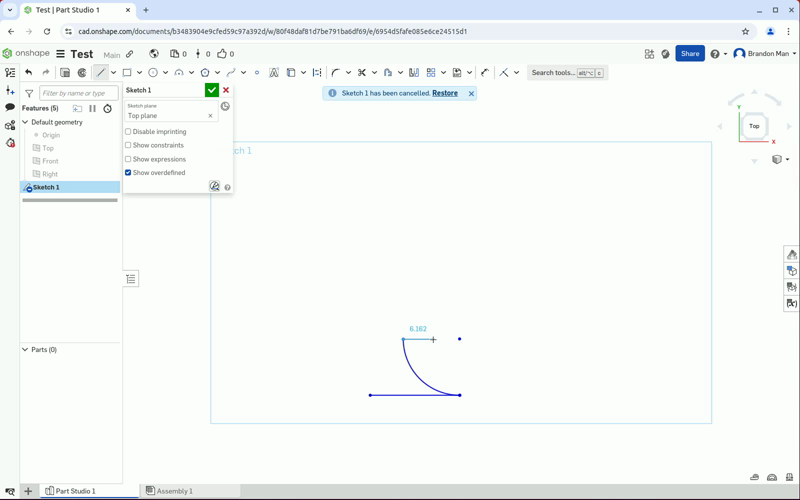
mouse_move(403, 329)
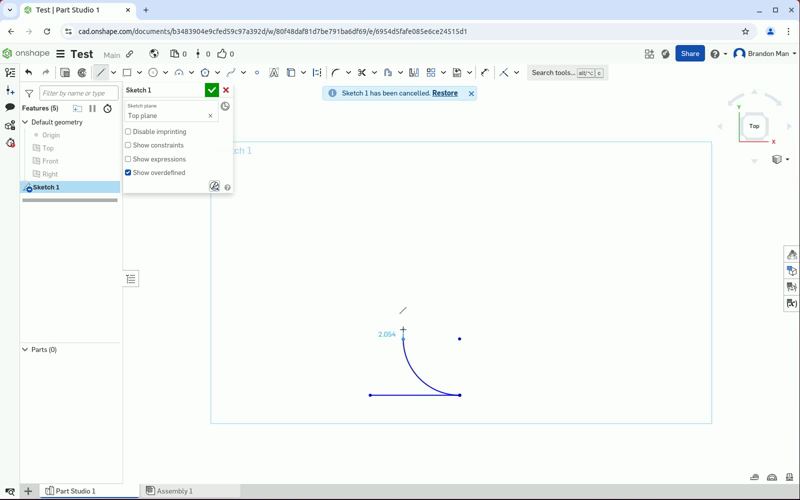
click(403, 329)
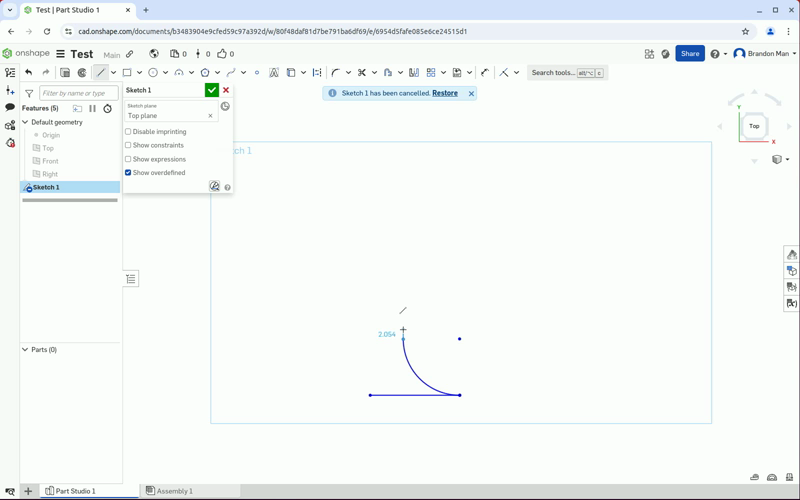
key_up(shift)
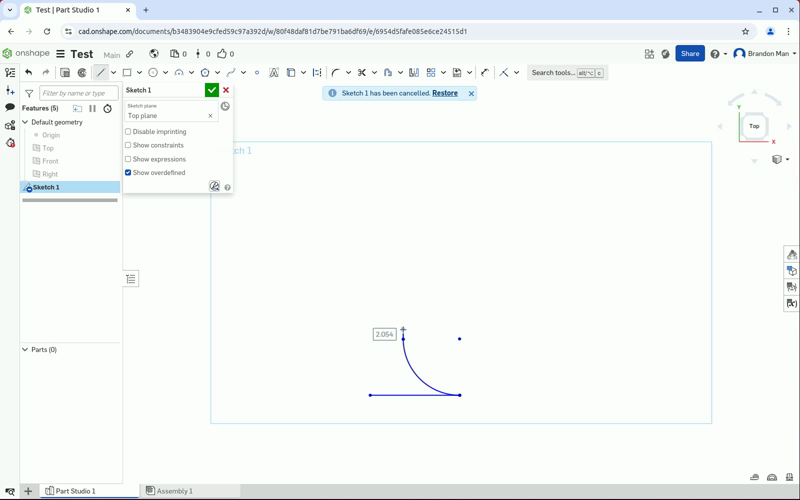
key_down(shift)
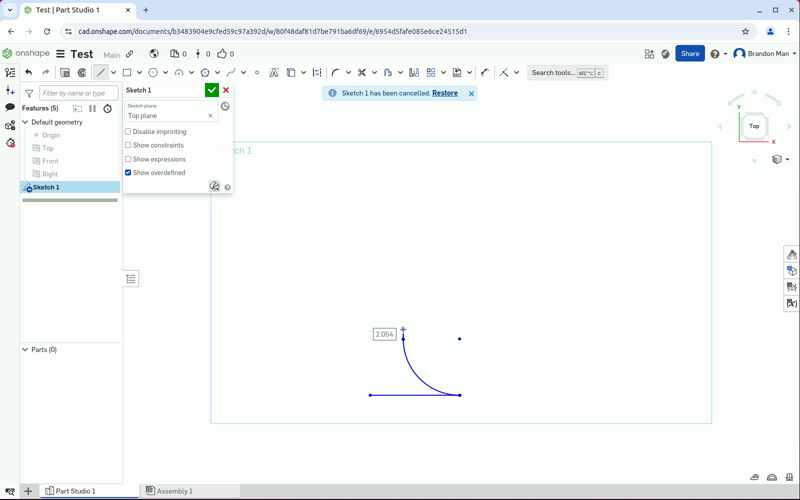
mouse_move(403, 240)
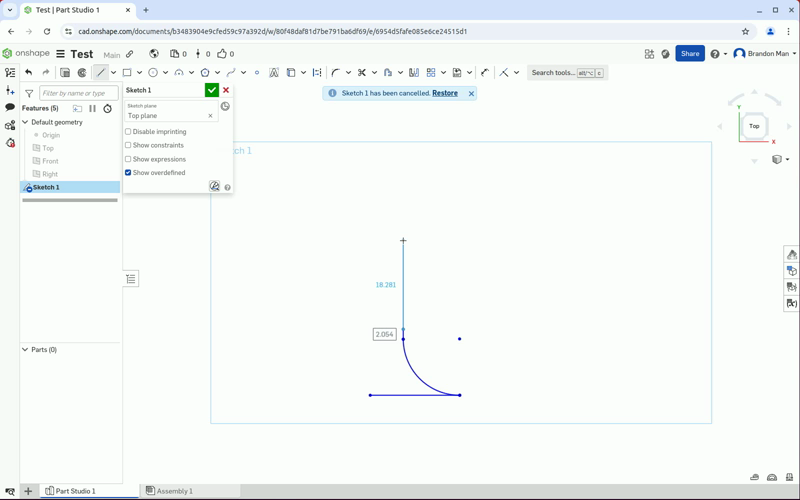
click(403, 240)
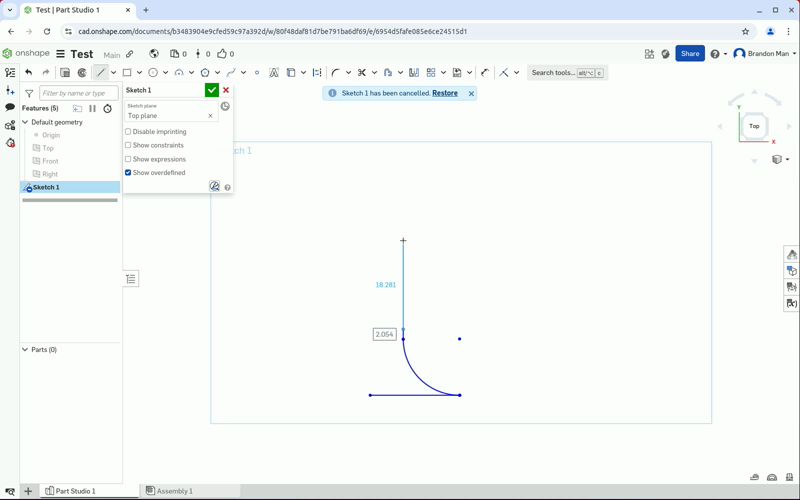
key_up(shift)
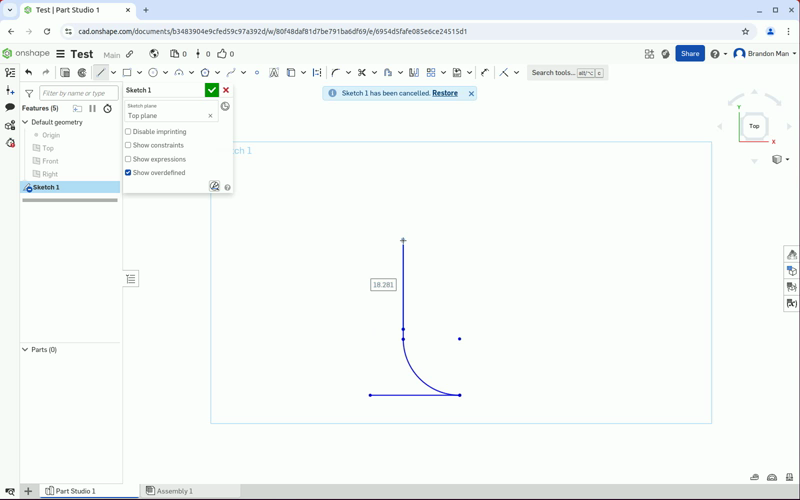
key_down(shift)
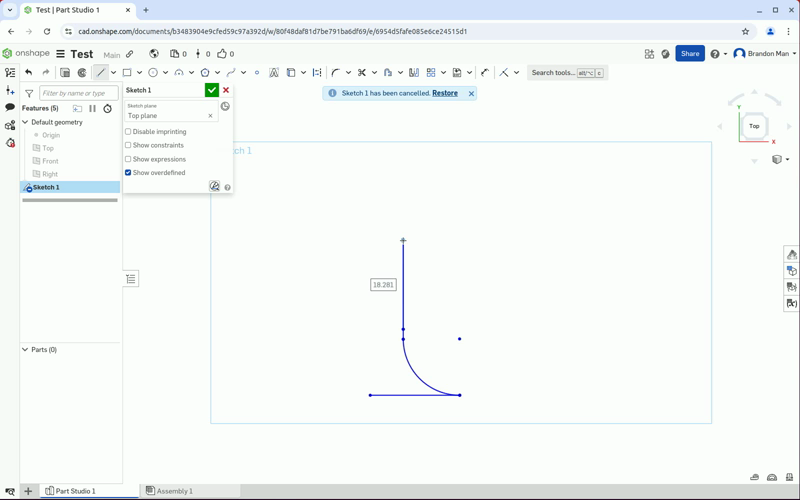
mouse_move(433, 240)
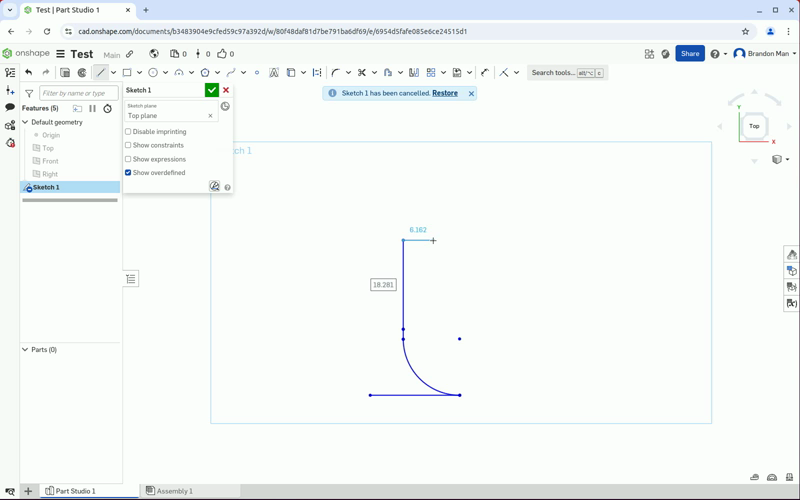
mouse_move(403, 228)
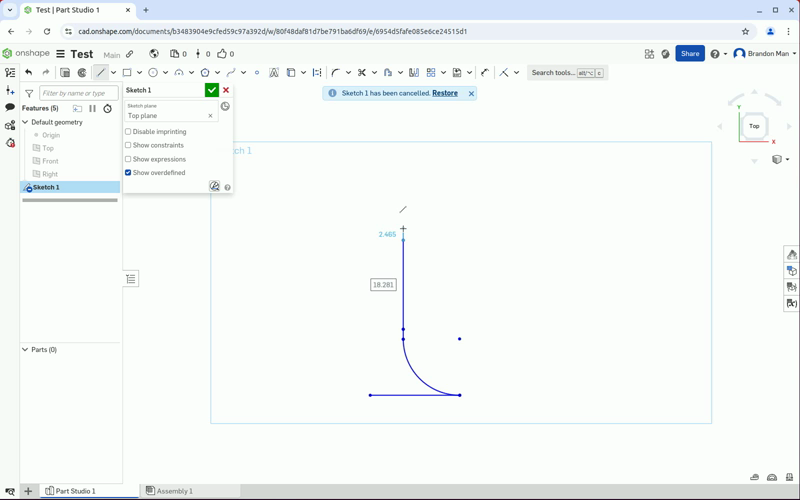
click(403, 228)
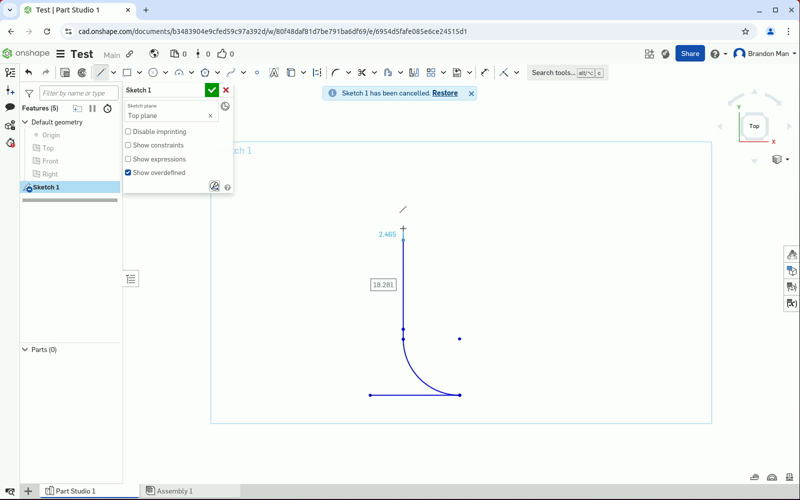
key_up(shift)
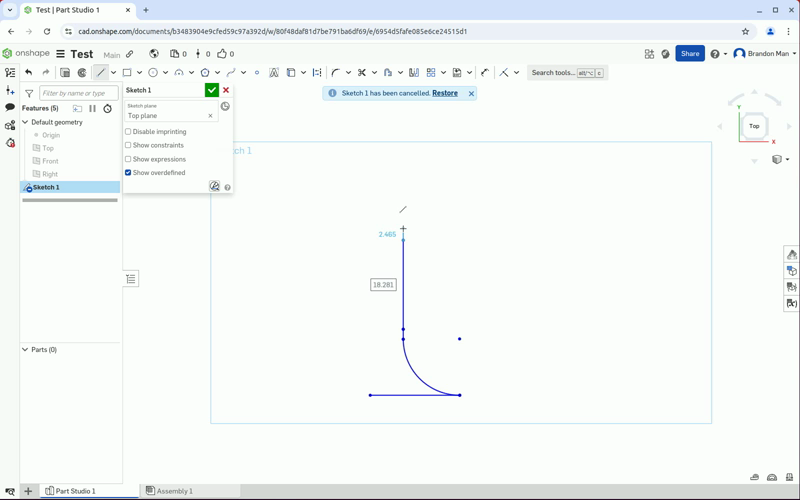
key(esc)
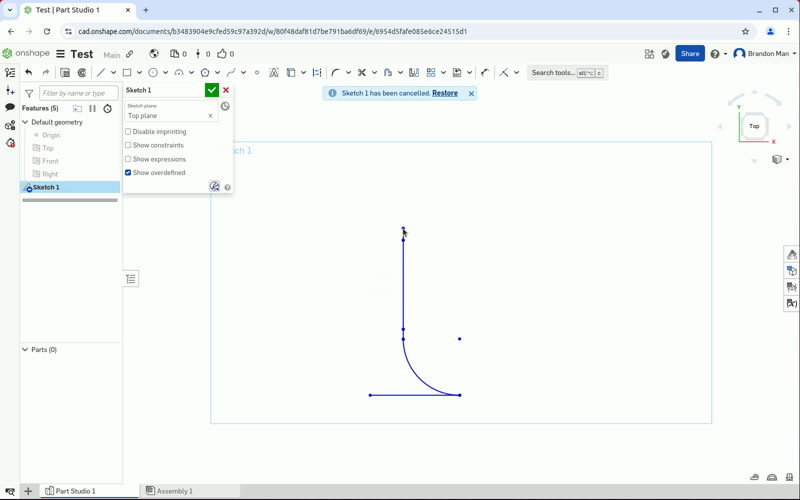
key(a)
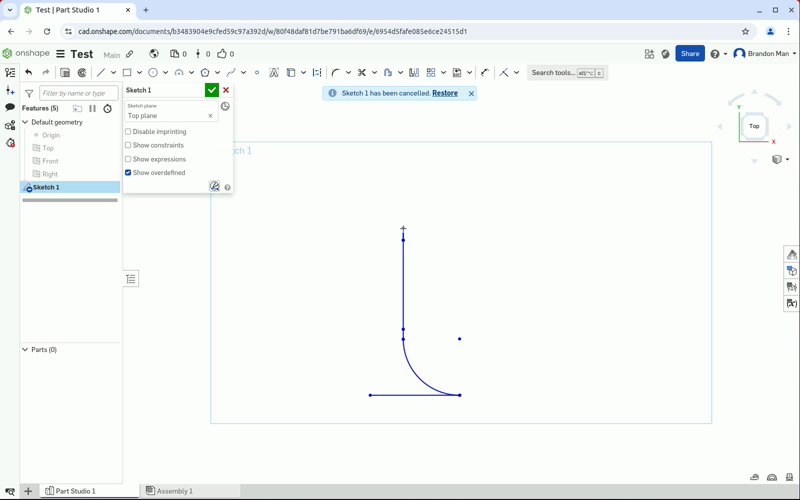
mouse_move(403, 228)
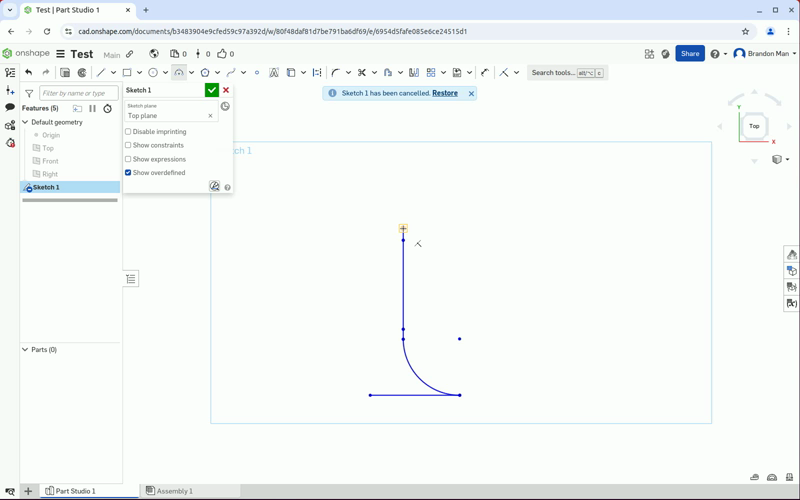
click(403, 228)
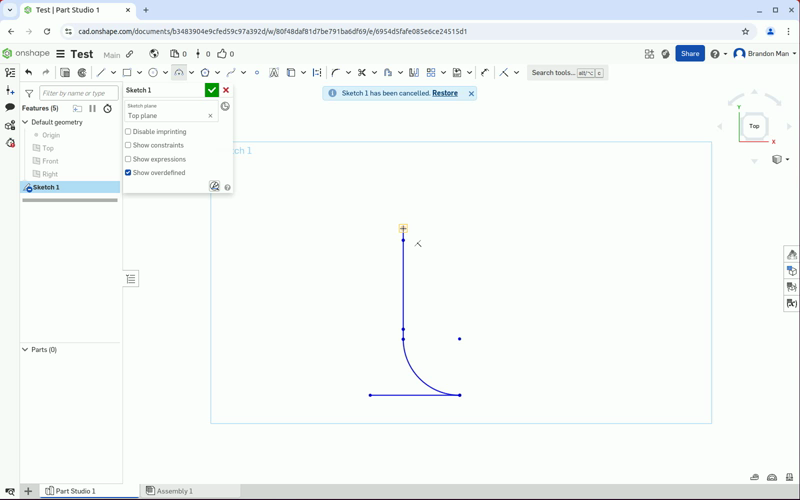
key_down(shift)
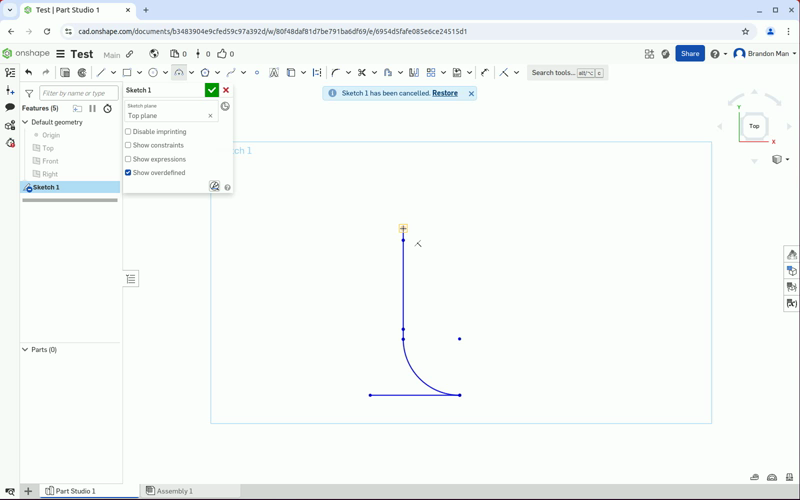
mouse_move(459, 171)
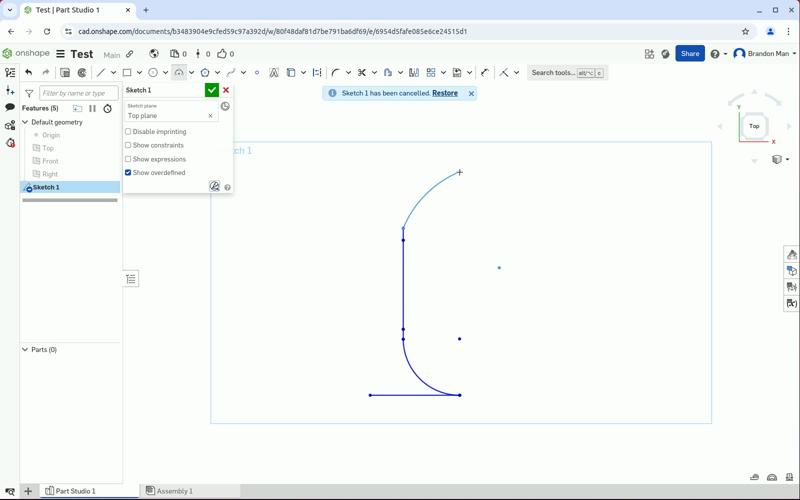
click(459, 171)
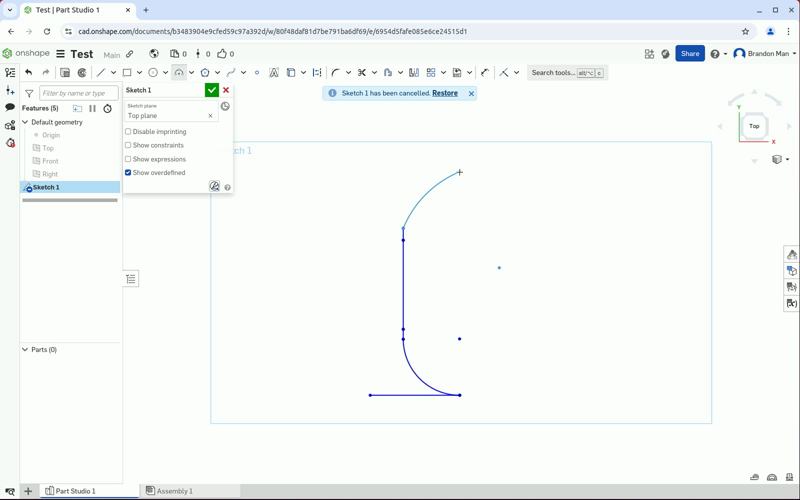
mouse_move(419, 188)
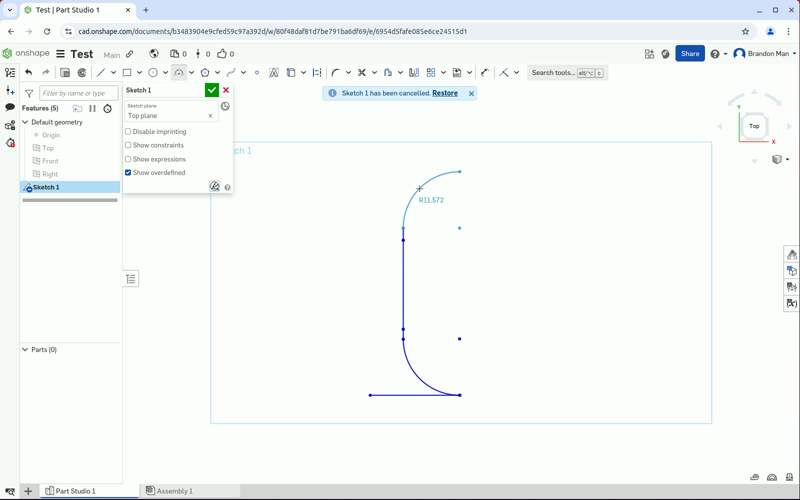
click(419, 188)
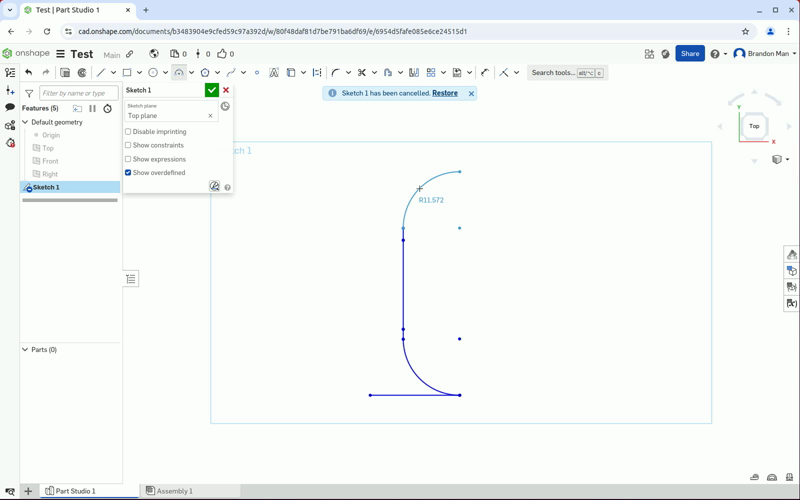
key_up(shift)
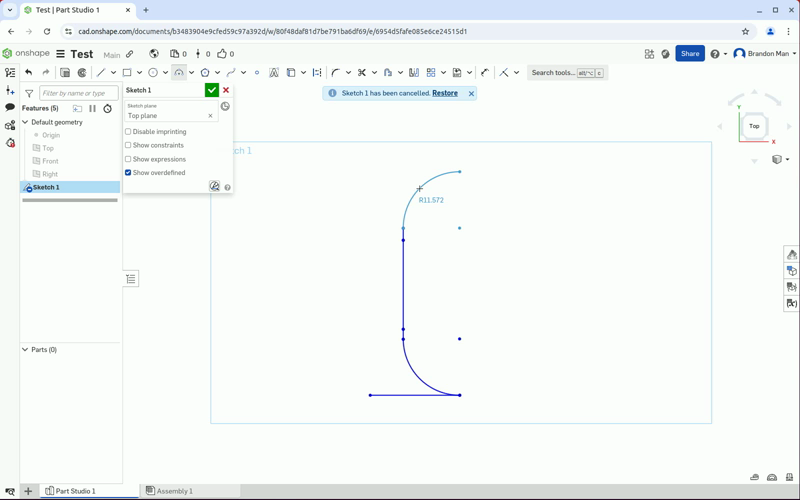
key(esc)
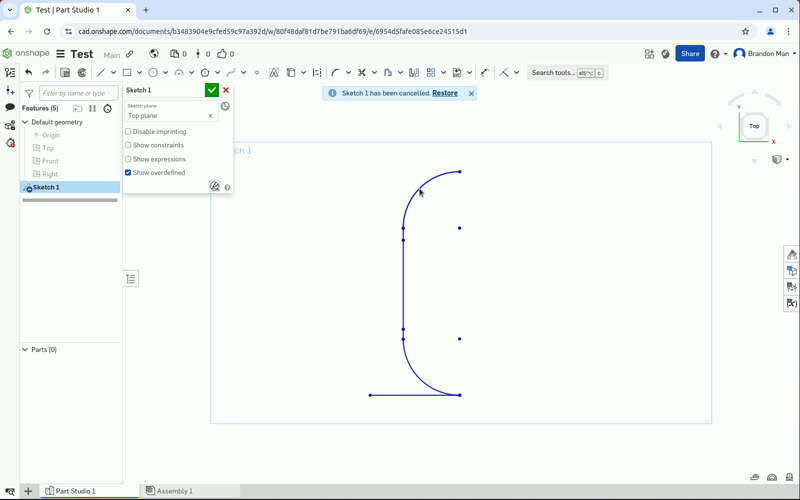
key(l)
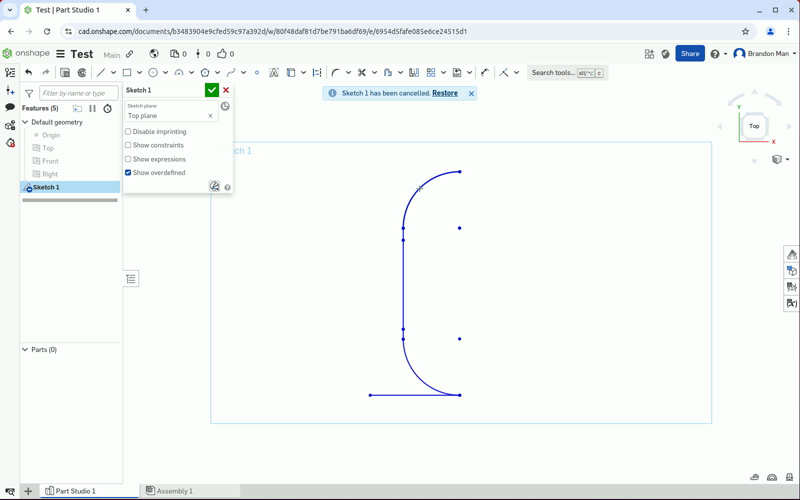
mouse_move(459, 171)
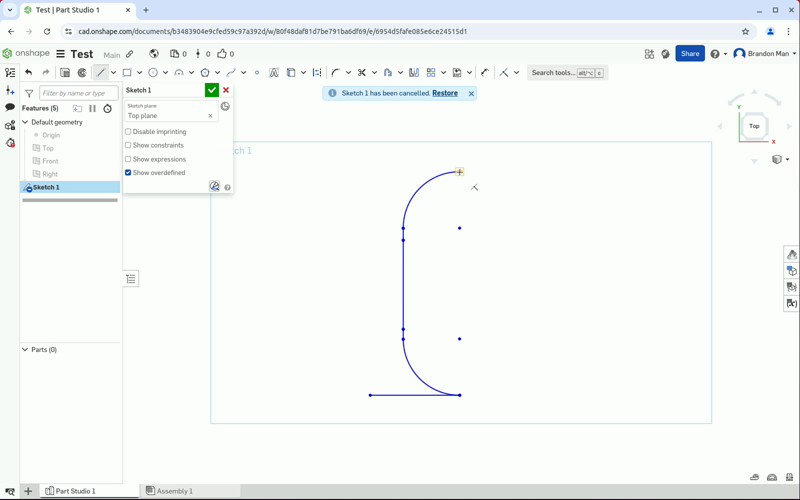
click(459, 171)
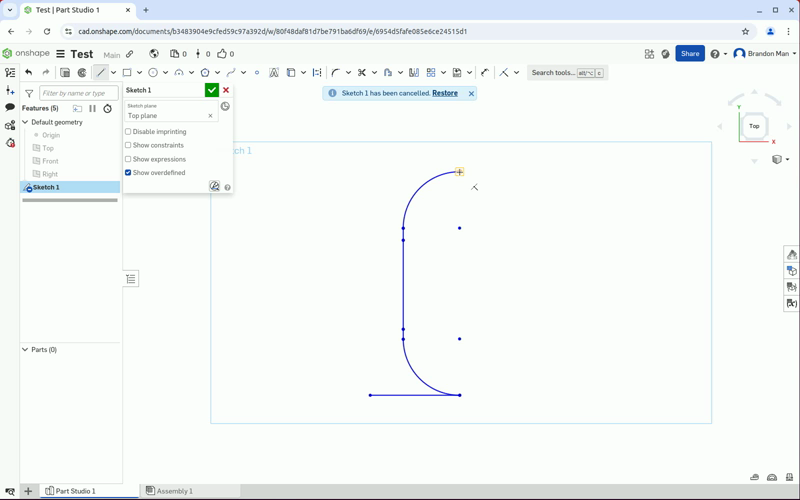
key_down(shift)
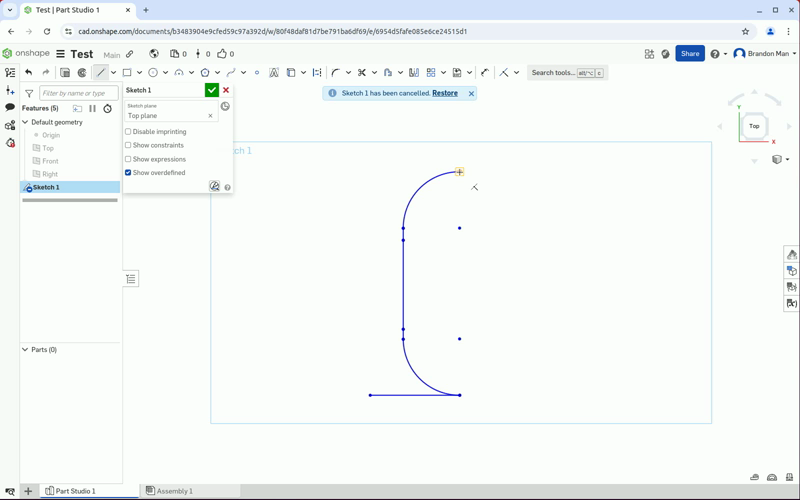
mouse_move(370, 171)
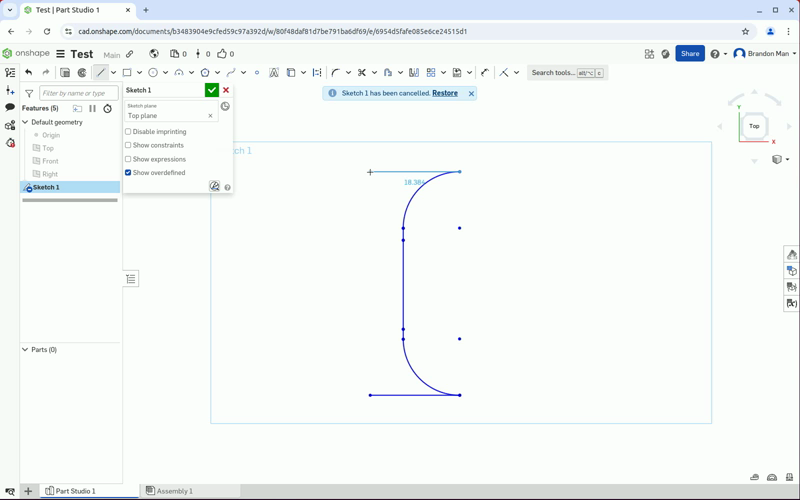
click(370, 171)
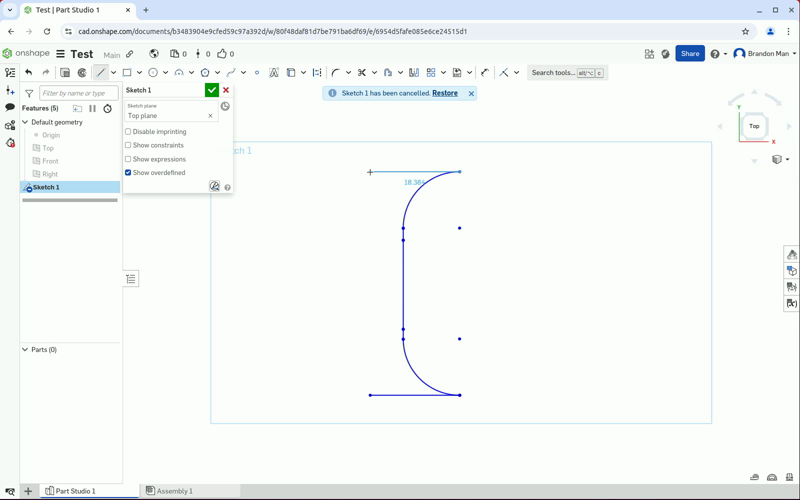
key_up(shift)
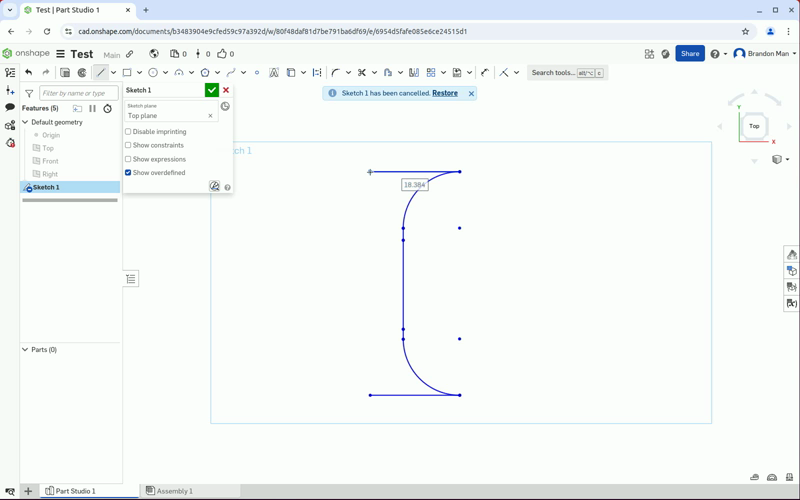
key_down(shift)
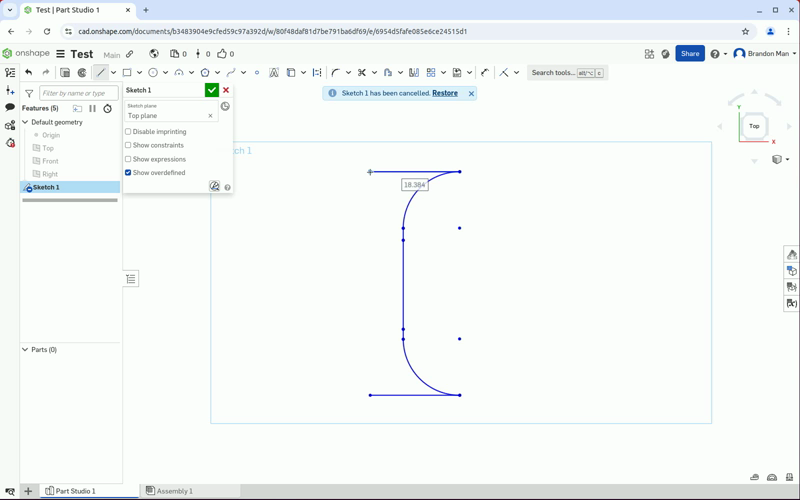
mouse_move(370, 395)
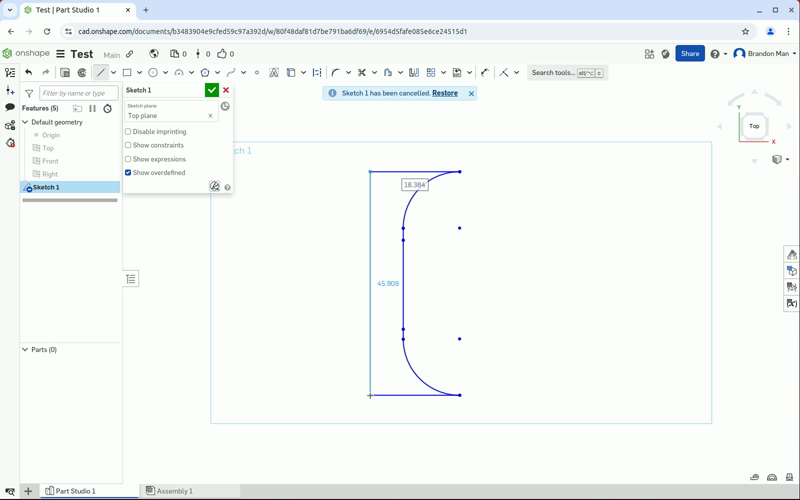
key_up(shift)
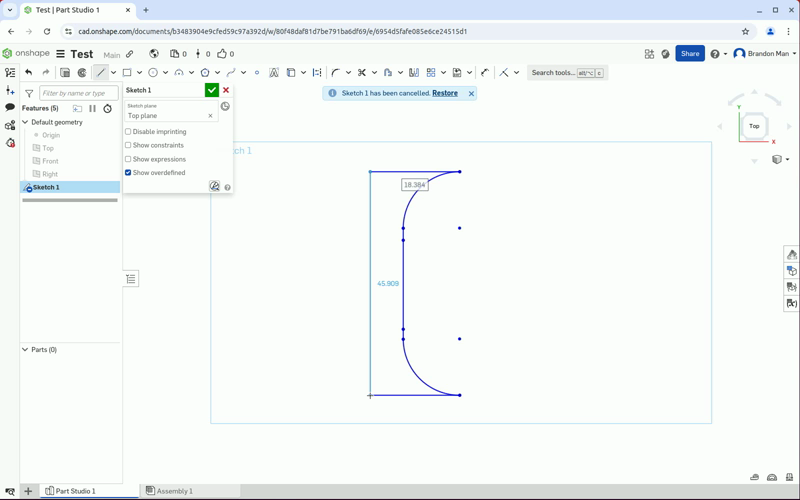
click(370, 395)
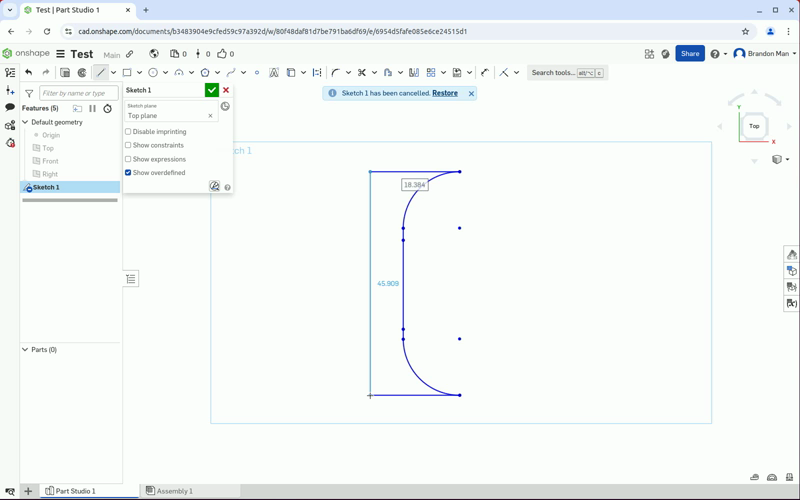
key(esc)
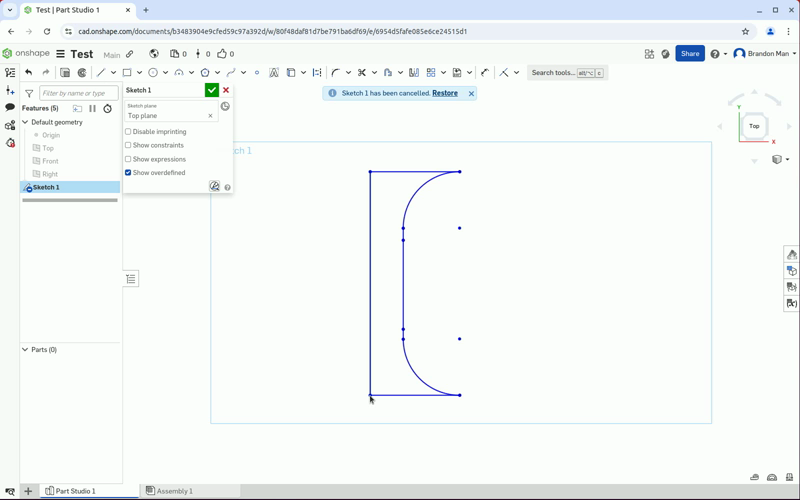
mouse_move(411, 386)
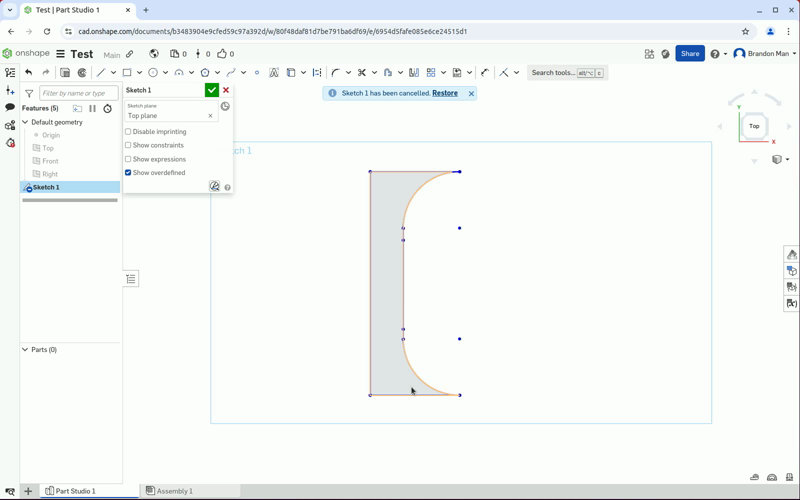
click(411, 386)
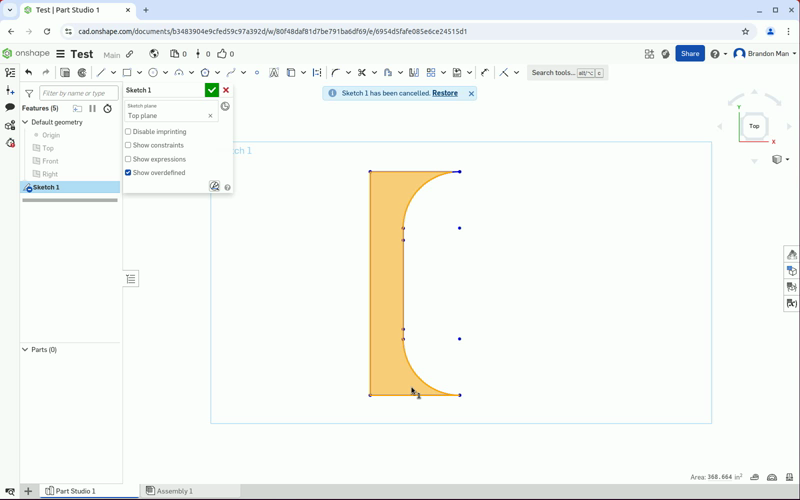
mouse_move(73, 352)
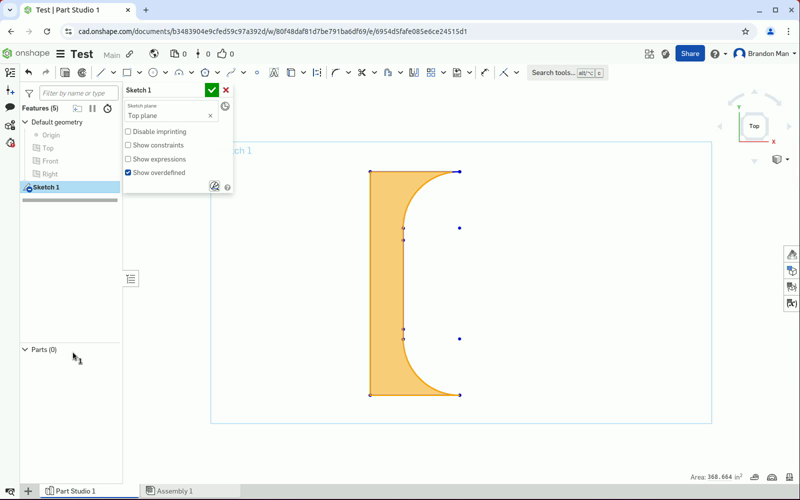
key(shift+y)
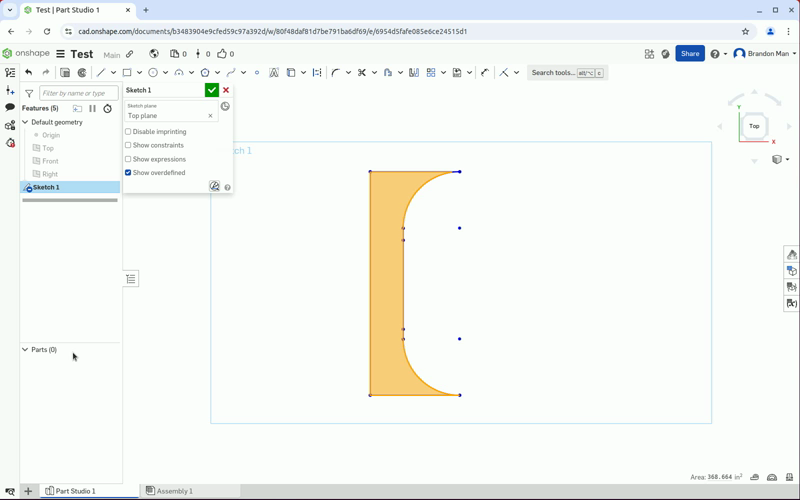
key(shift+e)
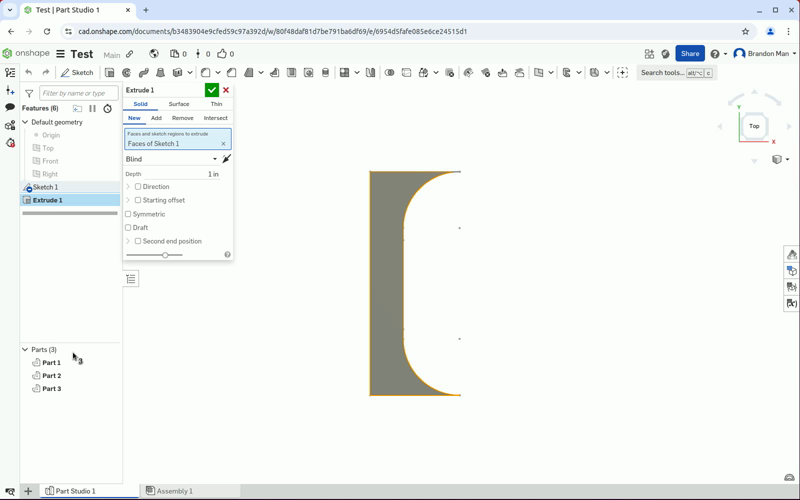
mouse_move(143, 106)
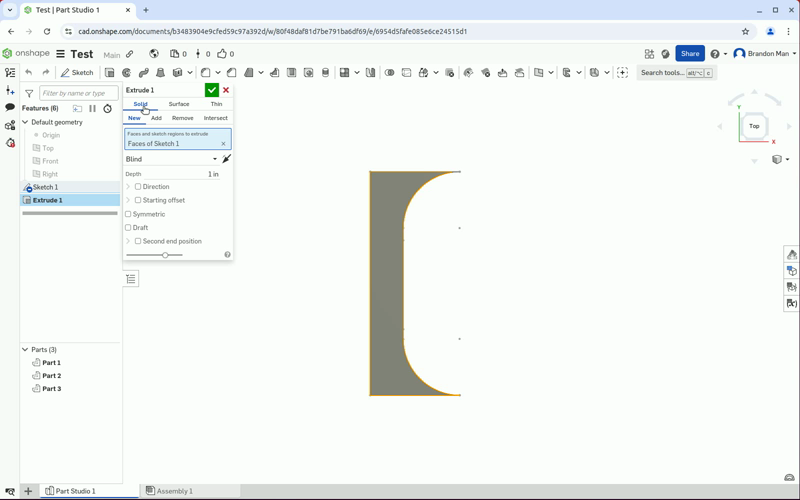
click(143, 106)
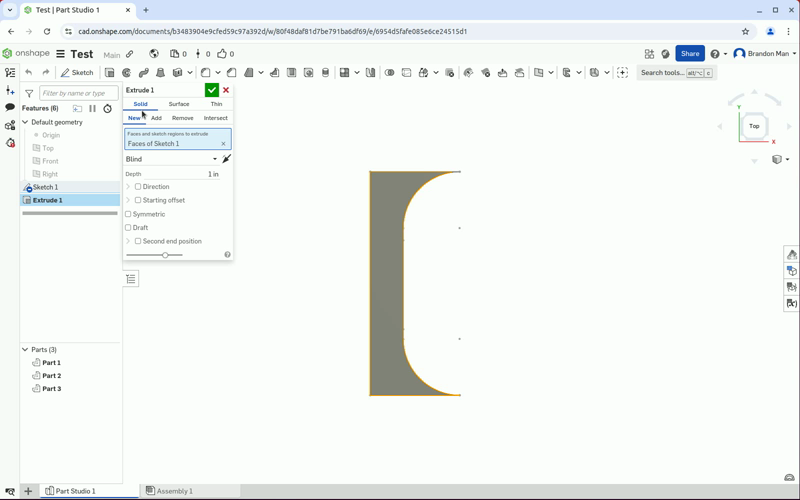
mouse_move(137, 120)
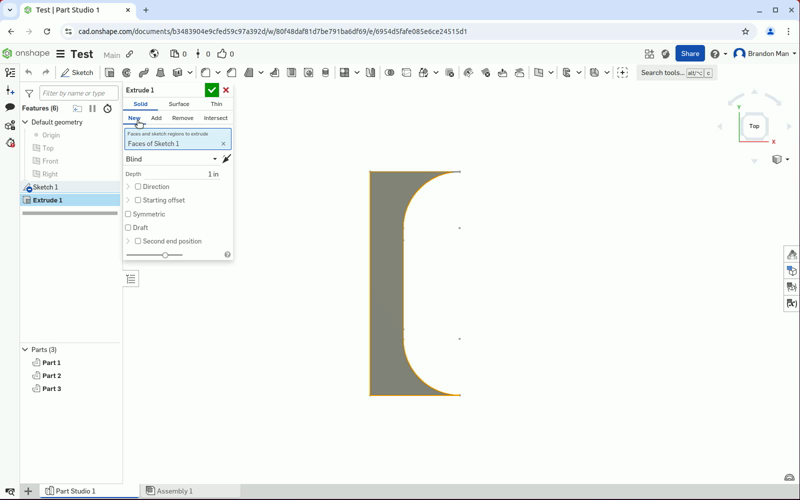
click(137, 120)
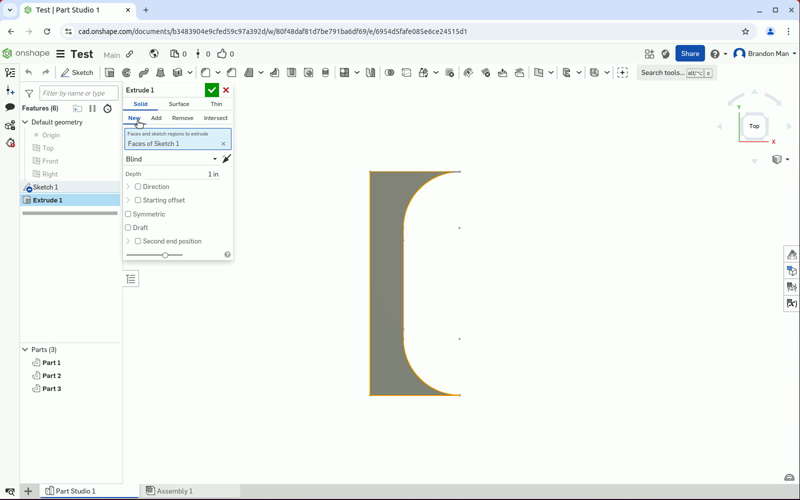
key(tab, 4)
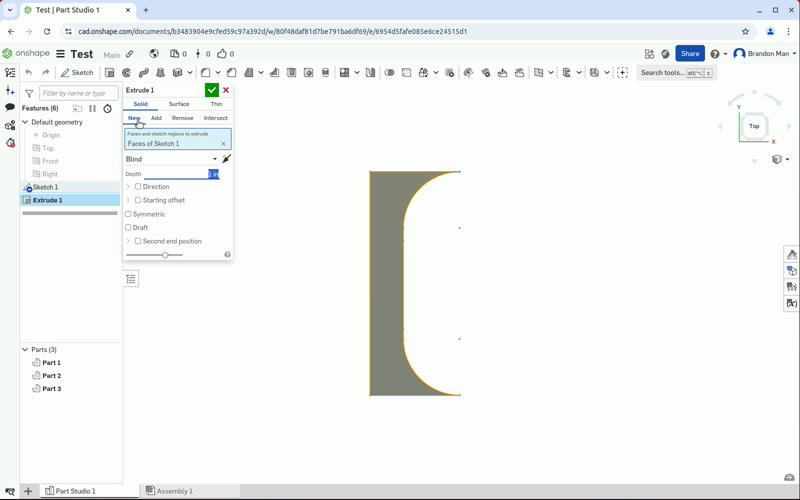
text(2.407)
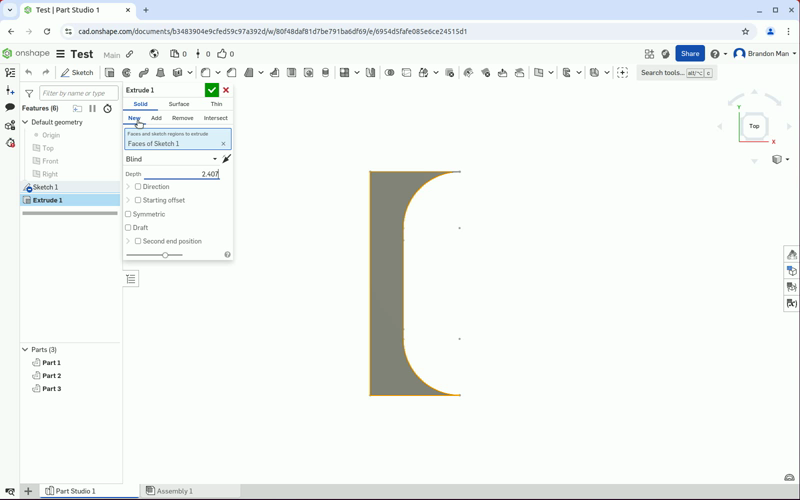
key(enter)
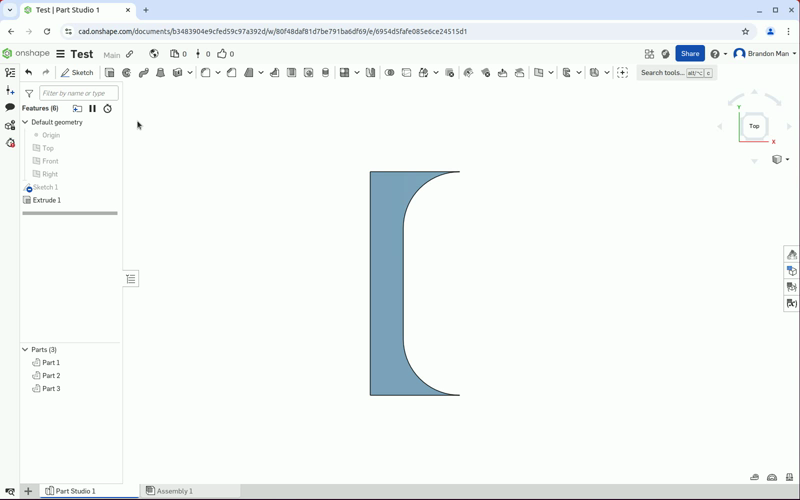
key(shift+h)
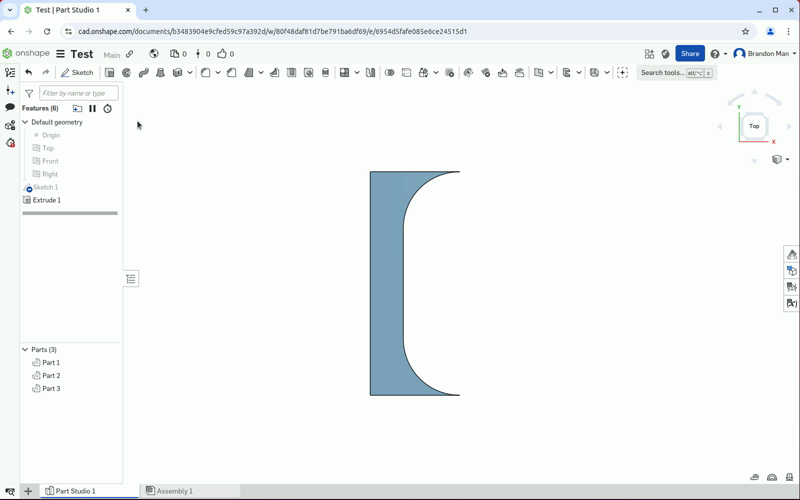
key(shift+h)
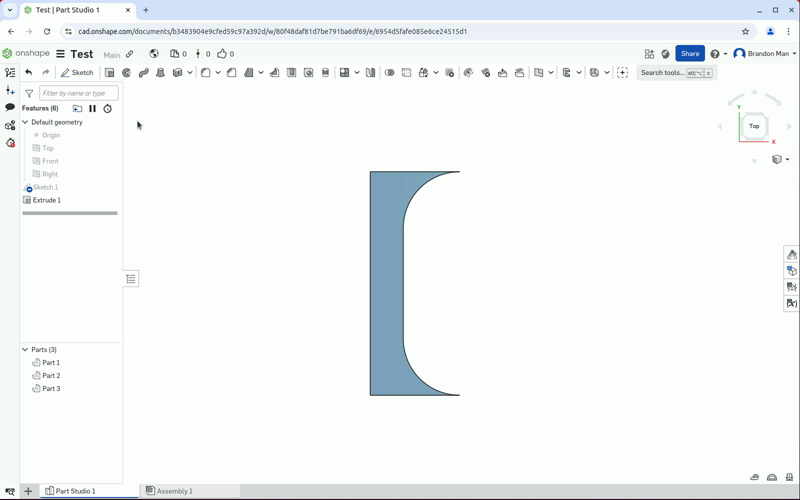
mouse_move(73, 189)
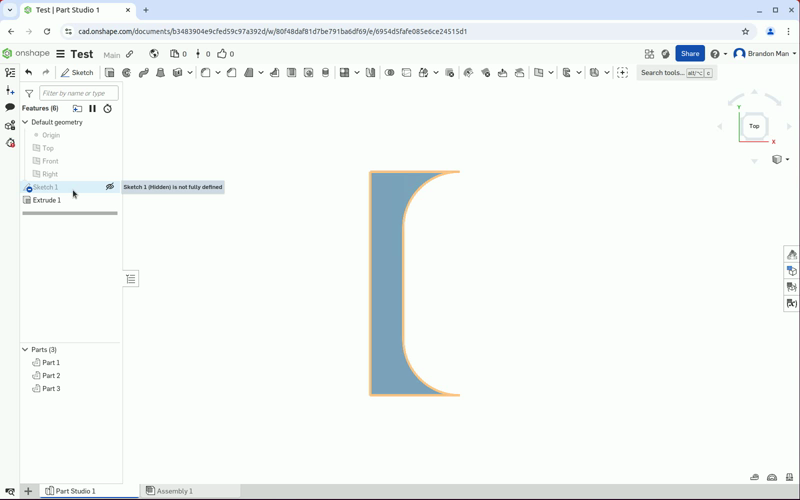
click(73, 189)
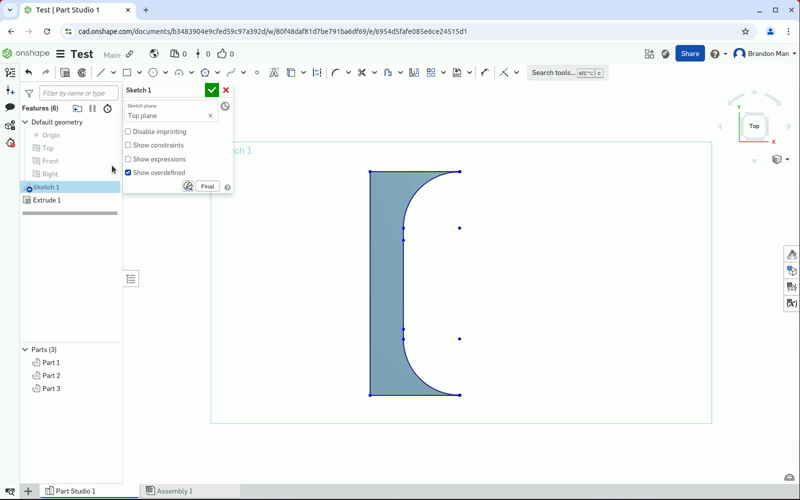
mouse_move(229, 92)
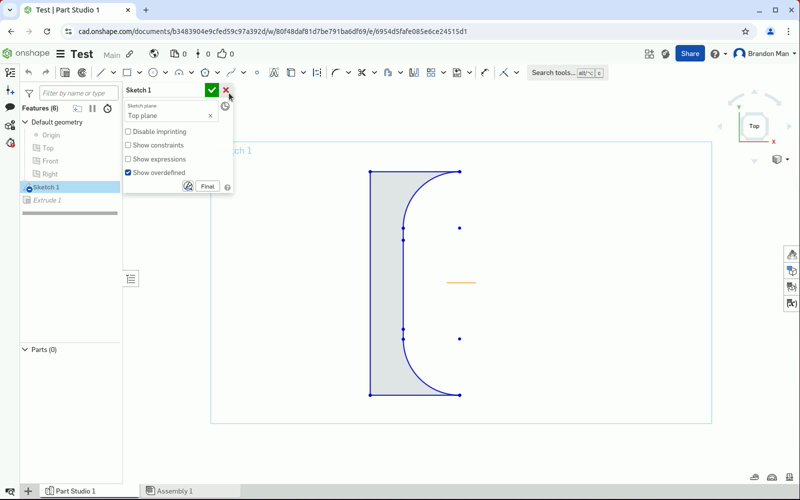
click(229, 92)
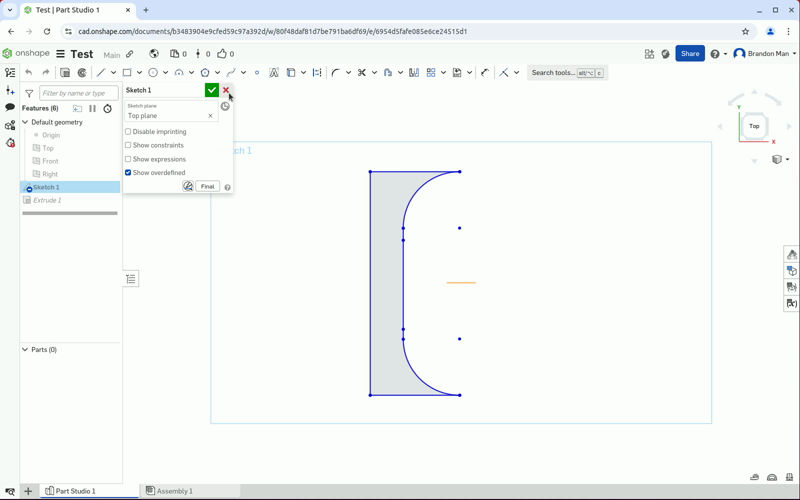
key(shift+s)
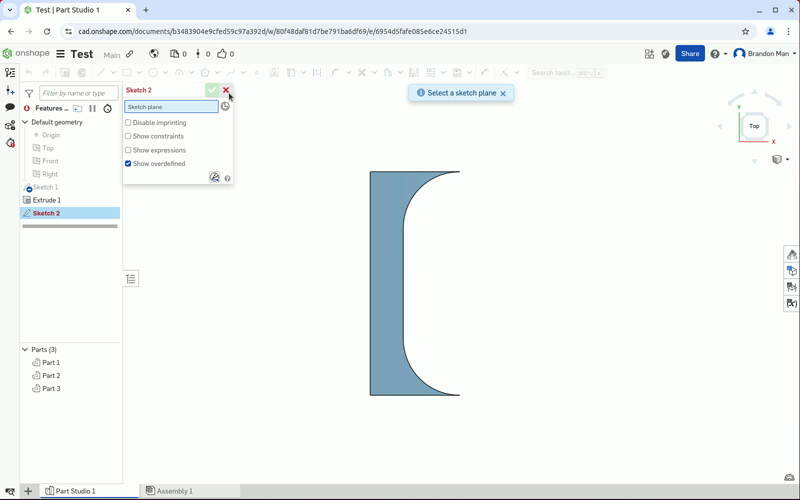
mouse_move(73, 150)
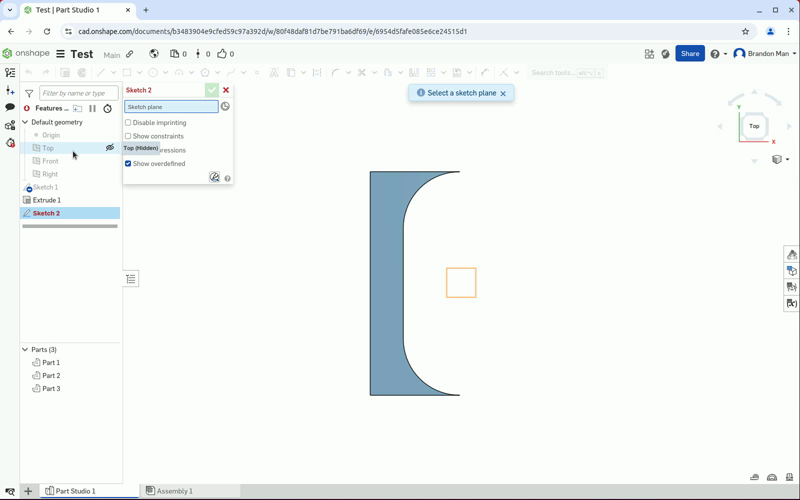
click(73, 150)
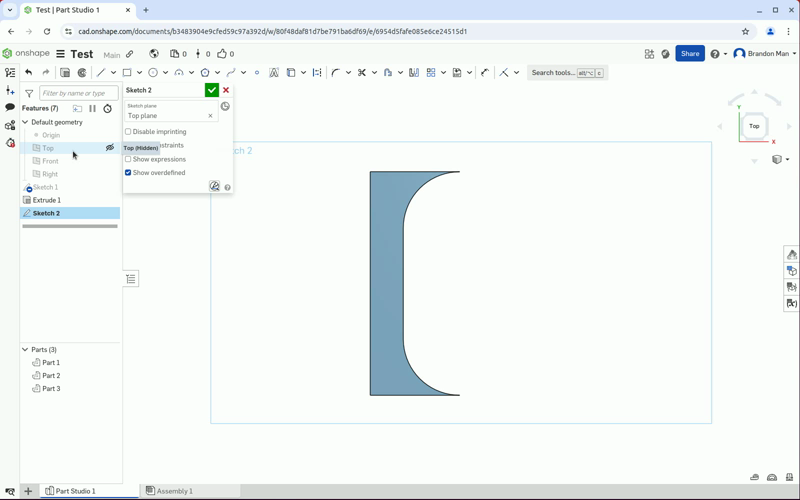
mouse_move(73, 352)
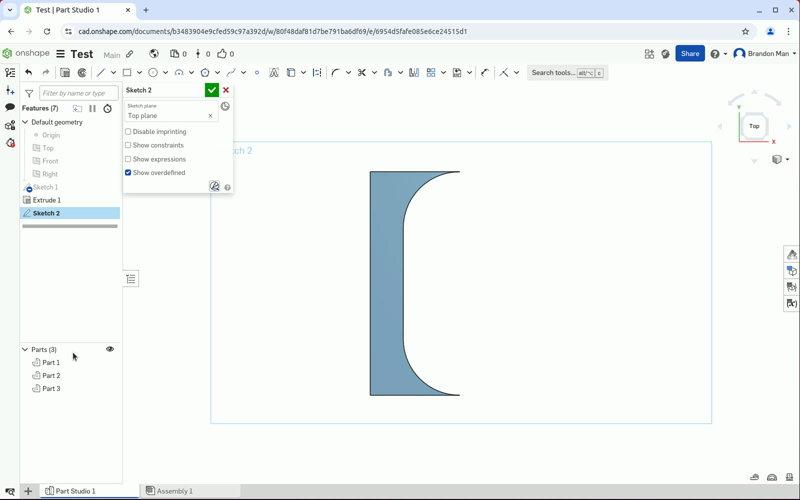
key(y)
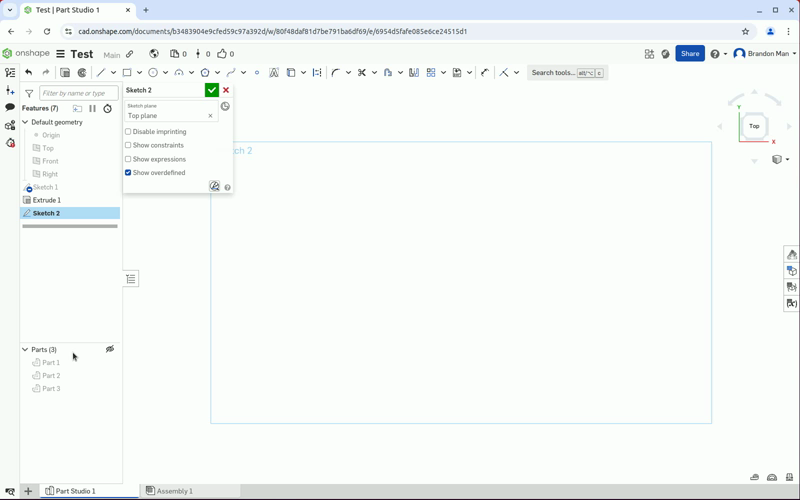
key(l)
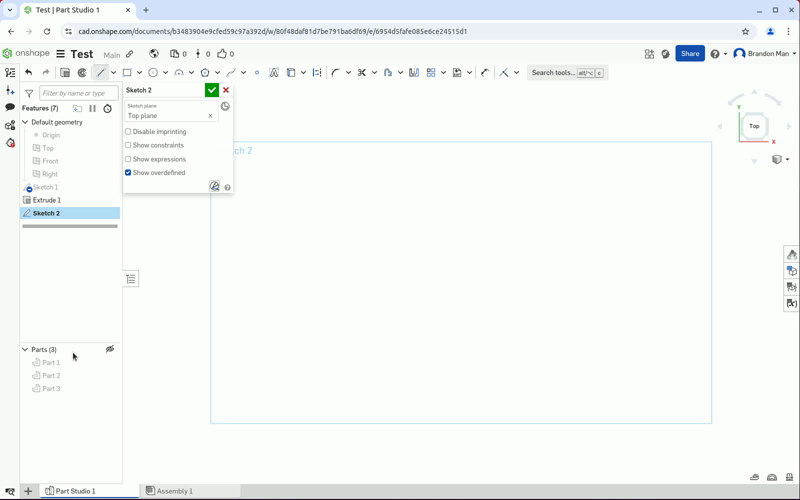
key_down(shift)
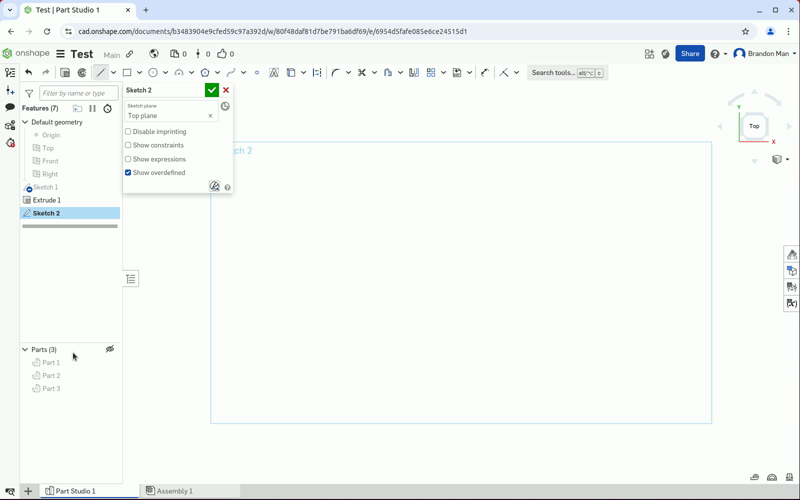
mouse_move(460, 395)
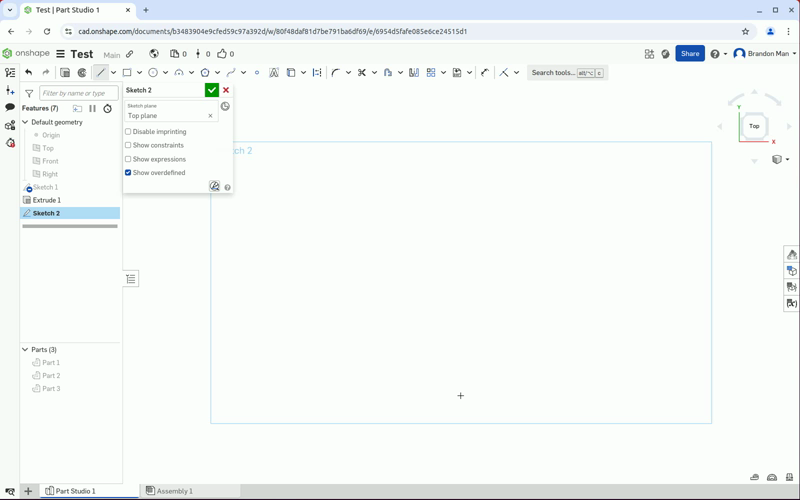
click(460, 395)
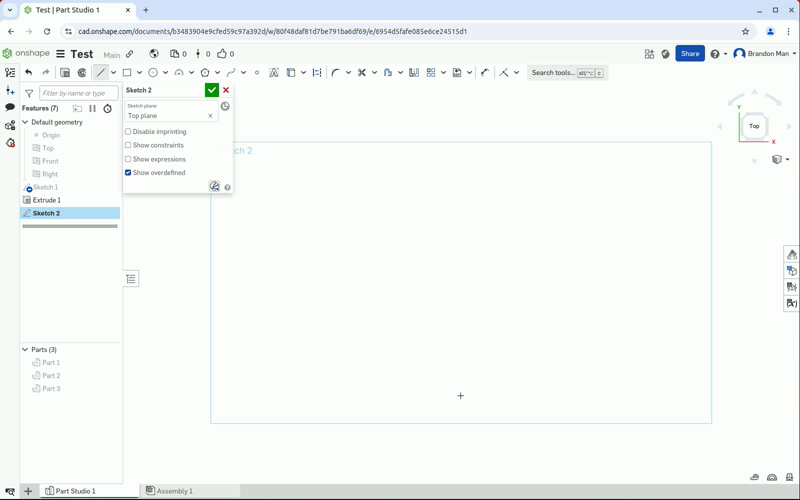
key_up(shift)
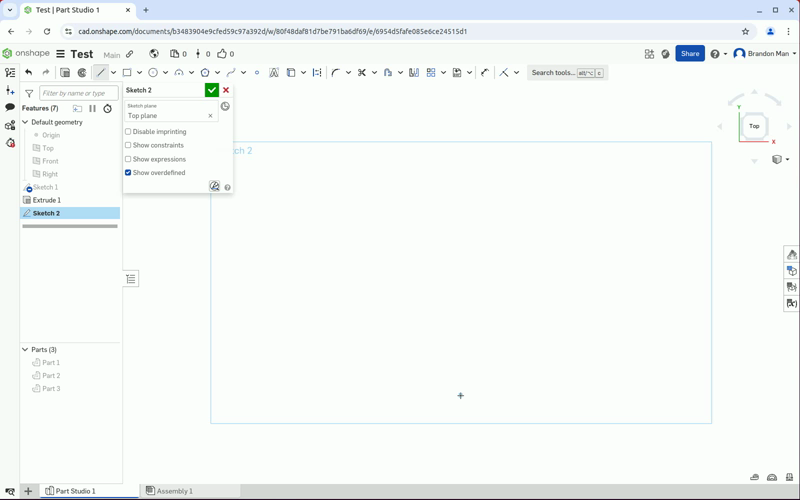
key_down(shift)
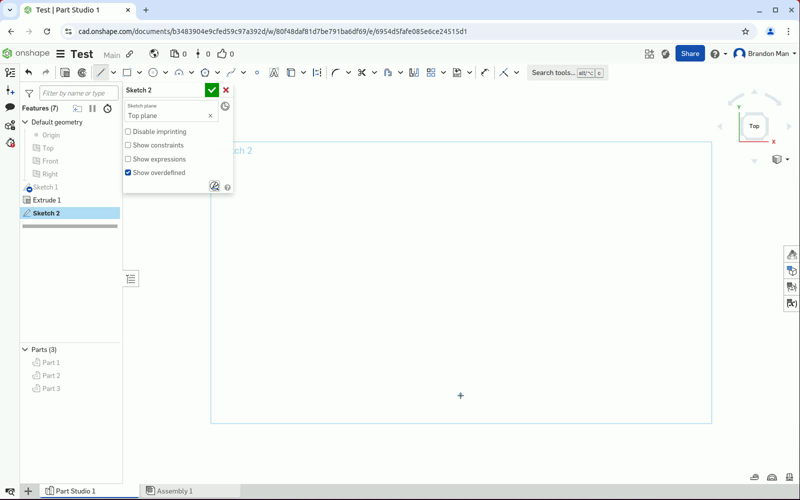
mouse_move(550, 395)
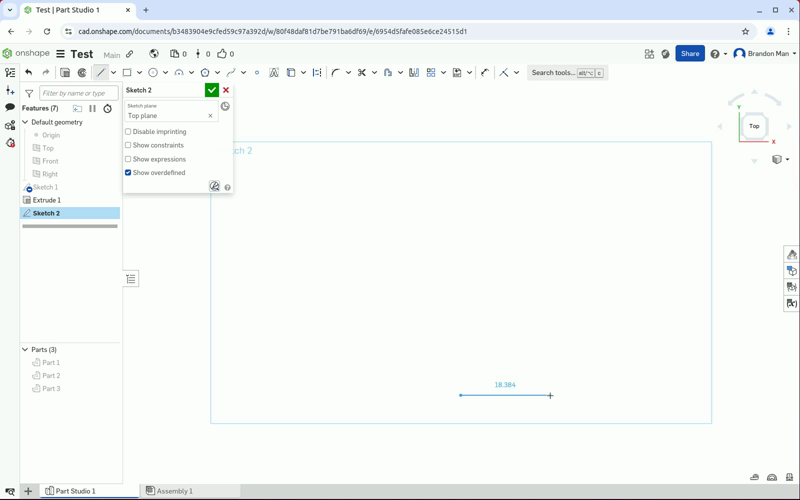
click(550, 395)
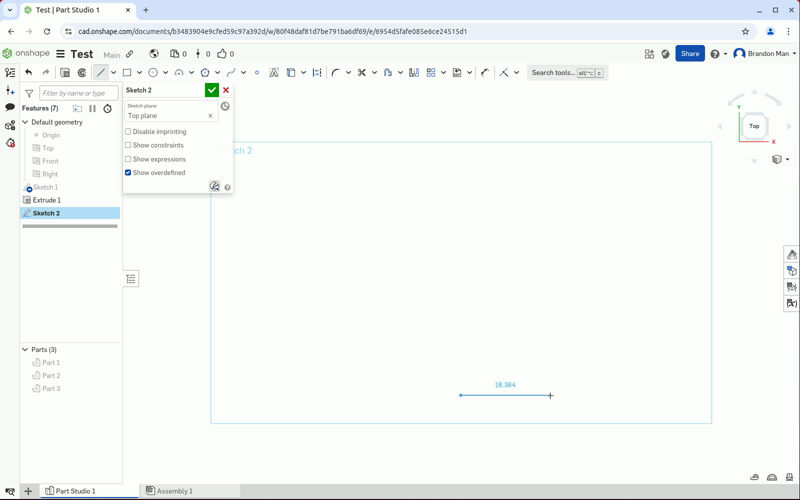
key_up(shift)
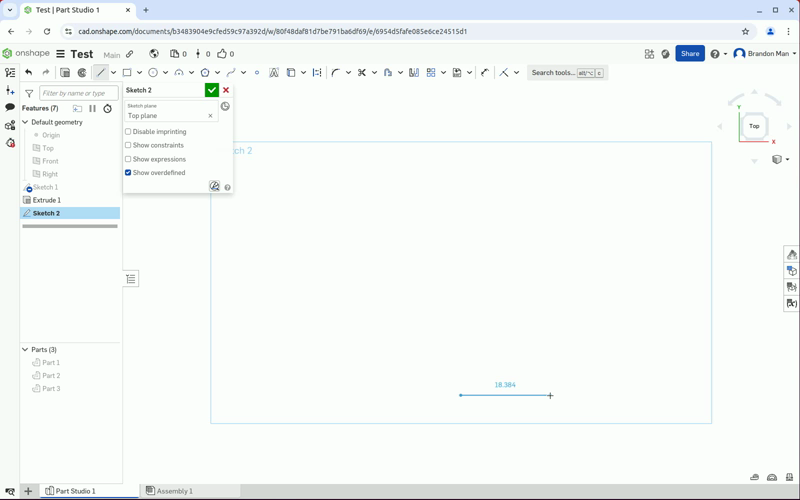
key_down(shift)
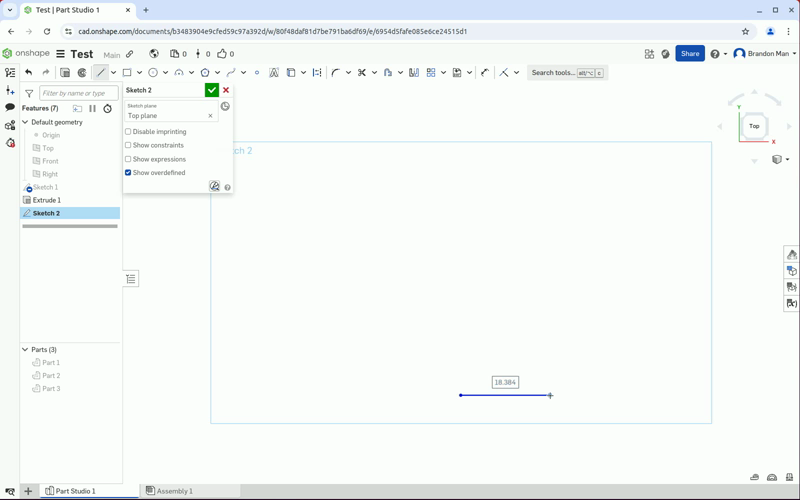
mouse_move(550, 171)
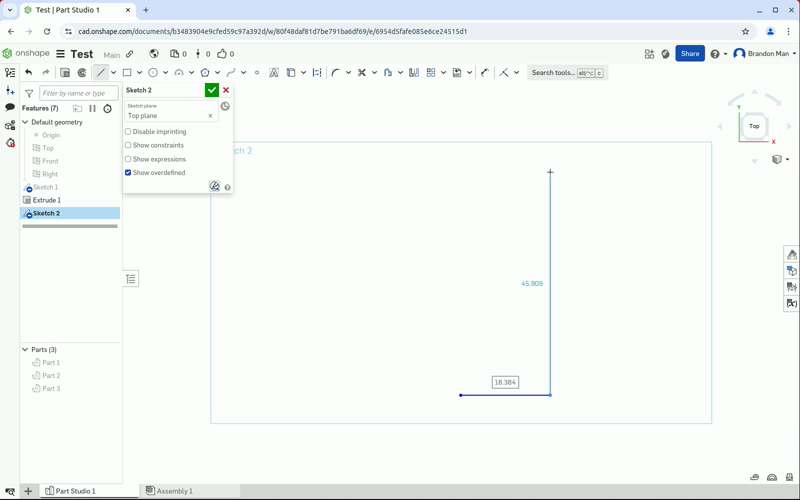
click(550, 171)
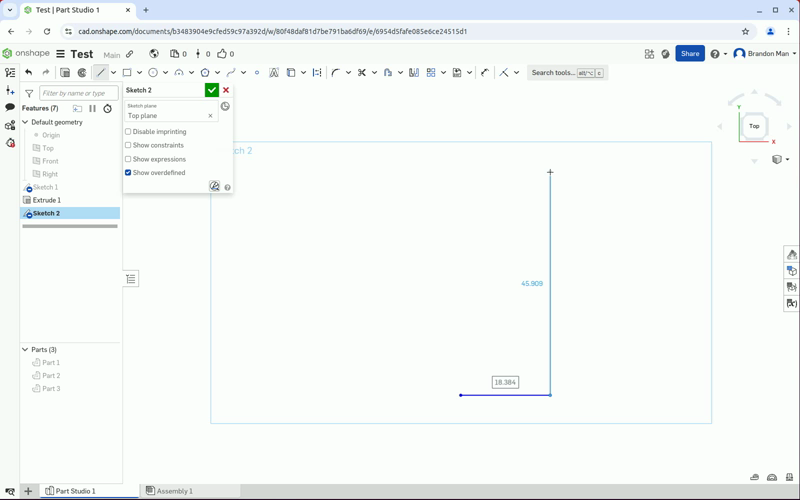
key_up(shift)
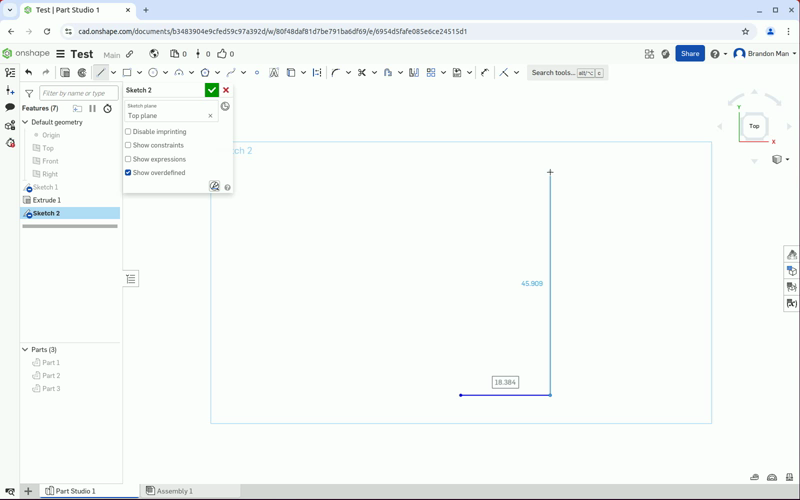
key_down(shift)
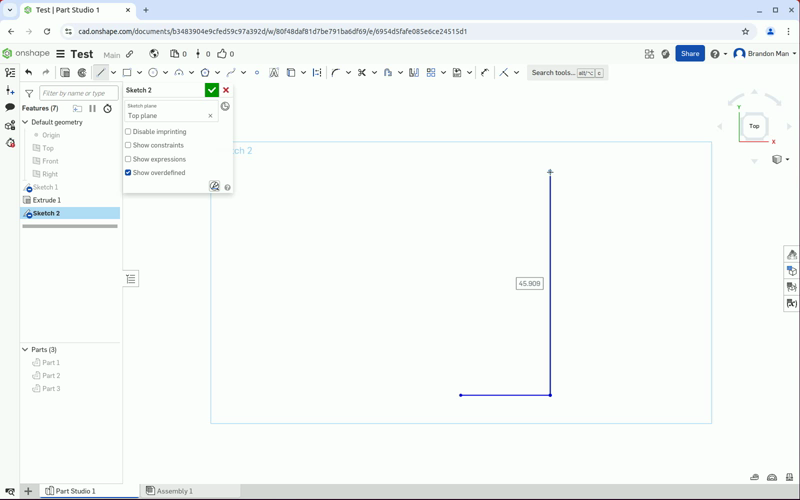
mouse_move(460, 171)
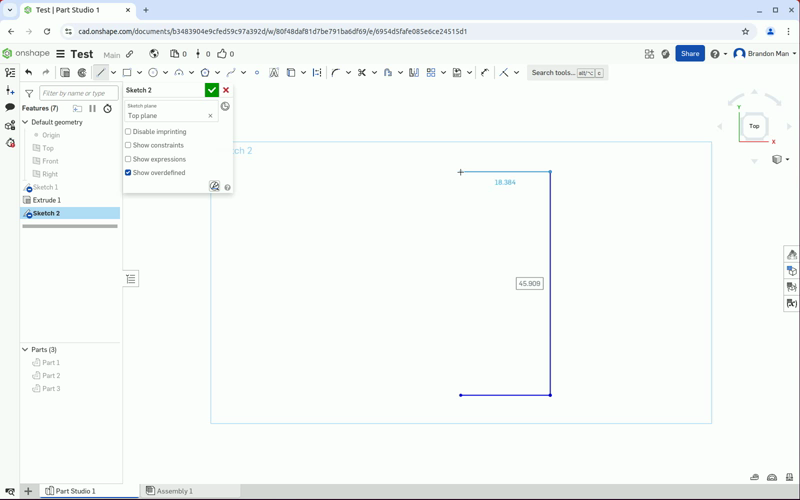
click(460, 171)
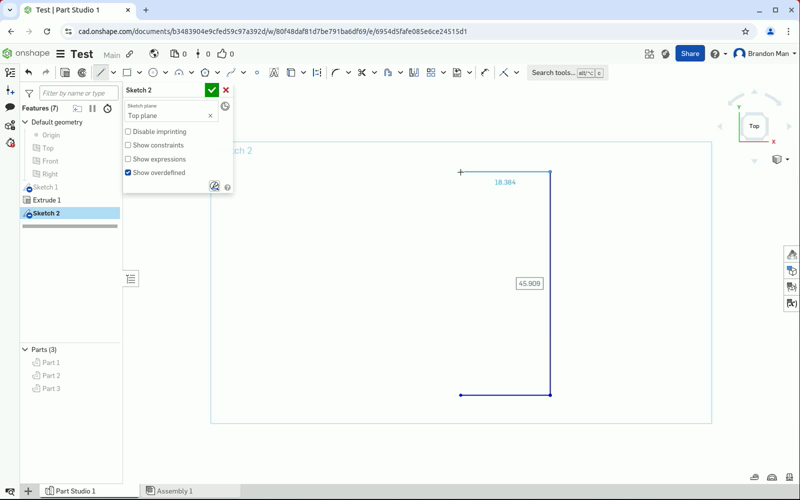
key_up(shift)
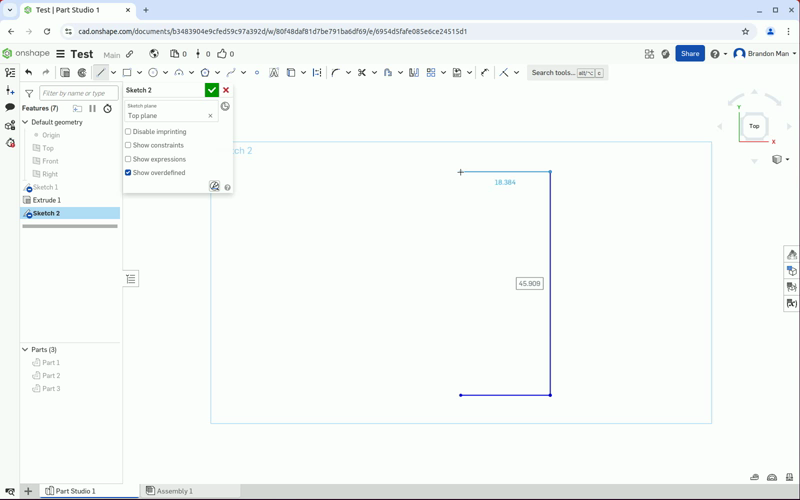
key(esc)
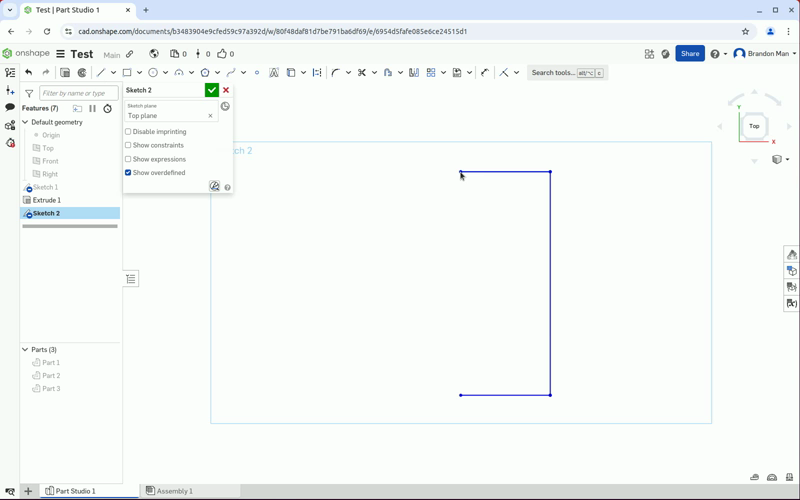
key(a)
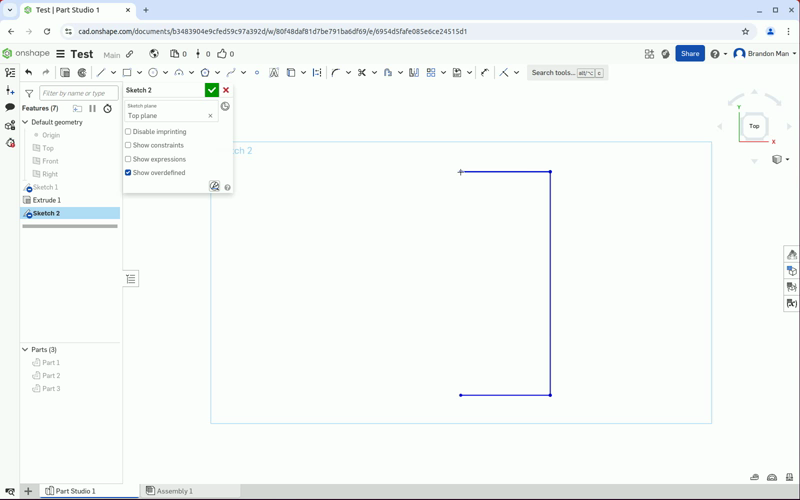
mouse_move(460, 171)
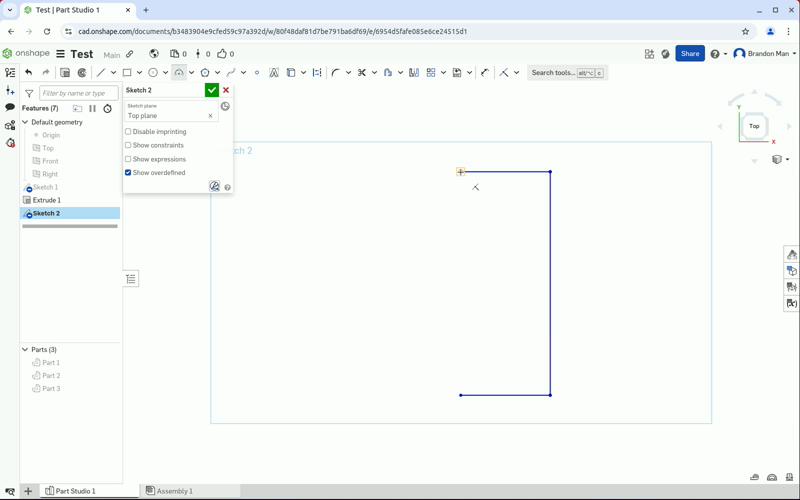
click(460, 171)
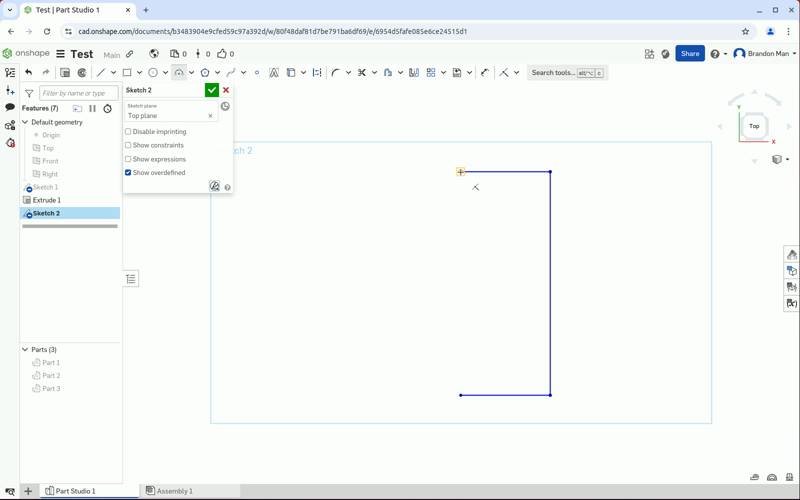
key_down(shift)
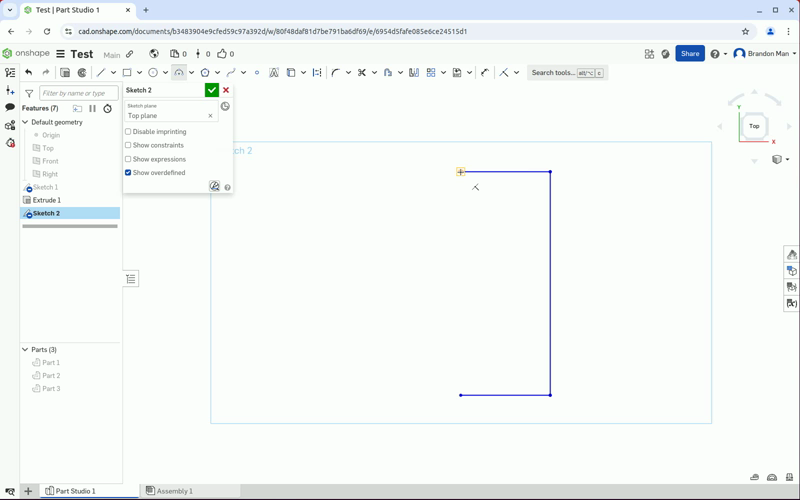
mouse_move(517, 228)
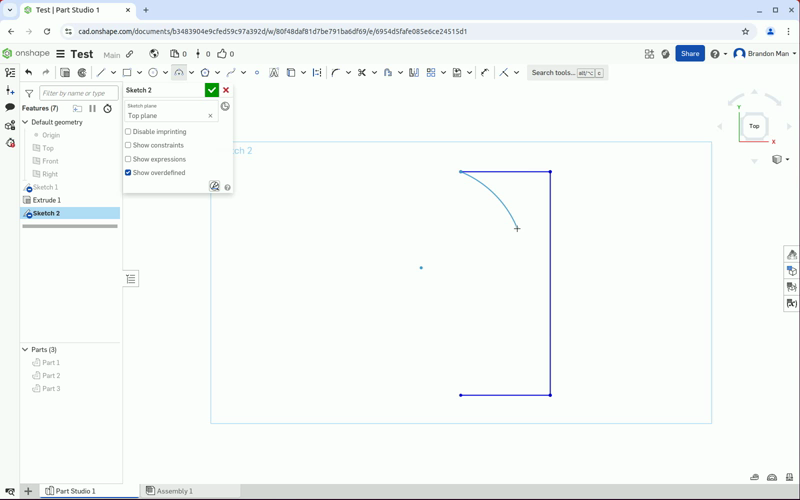
click(517, 228)
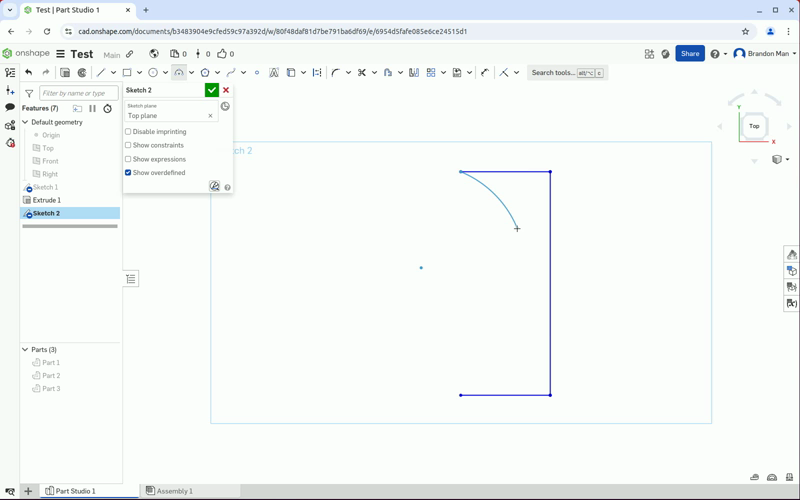
mouse_move(500, 188)
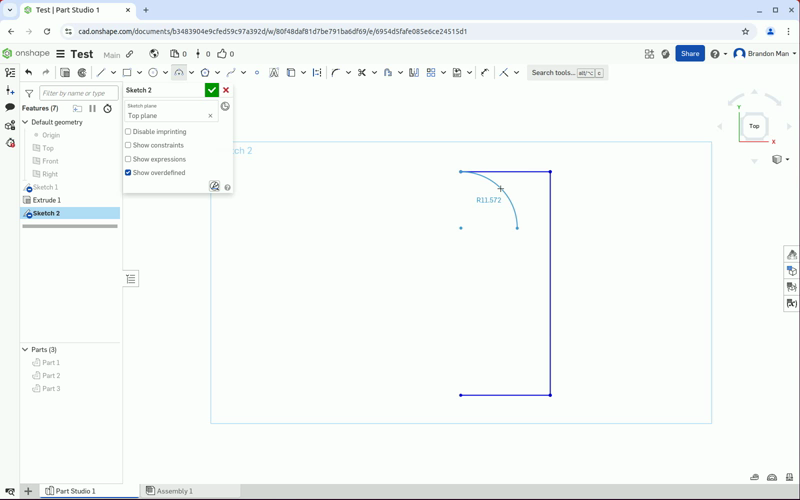
click(500, 188)
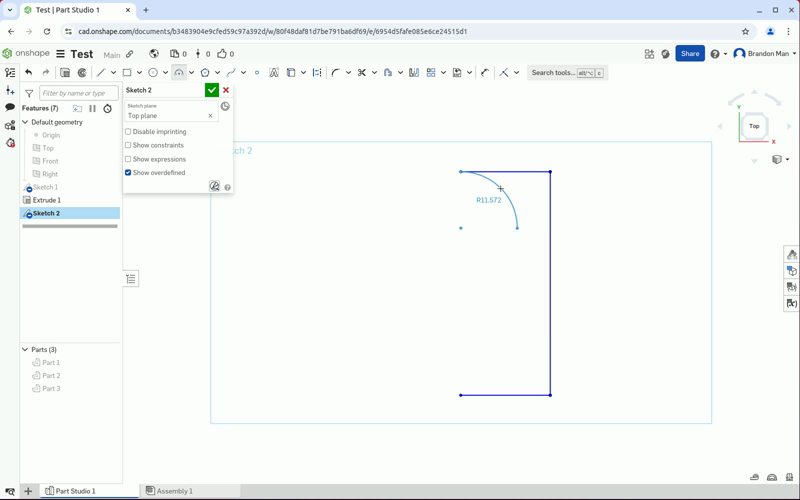
key_up(shift)
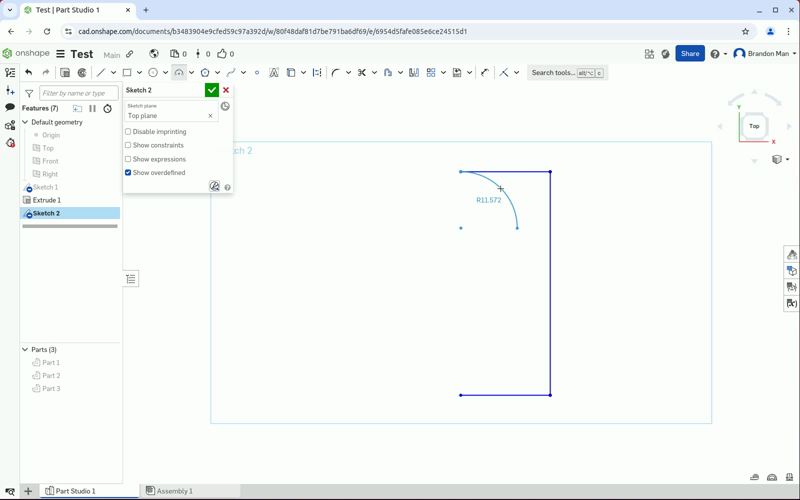
key(esc)
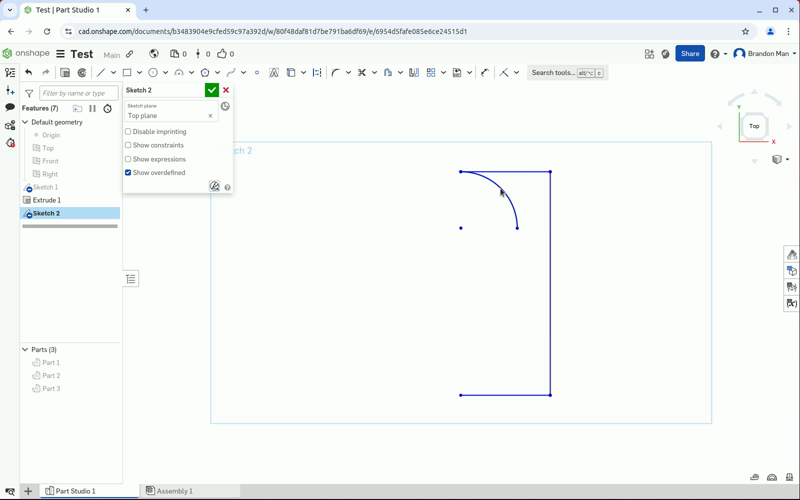
key(l)
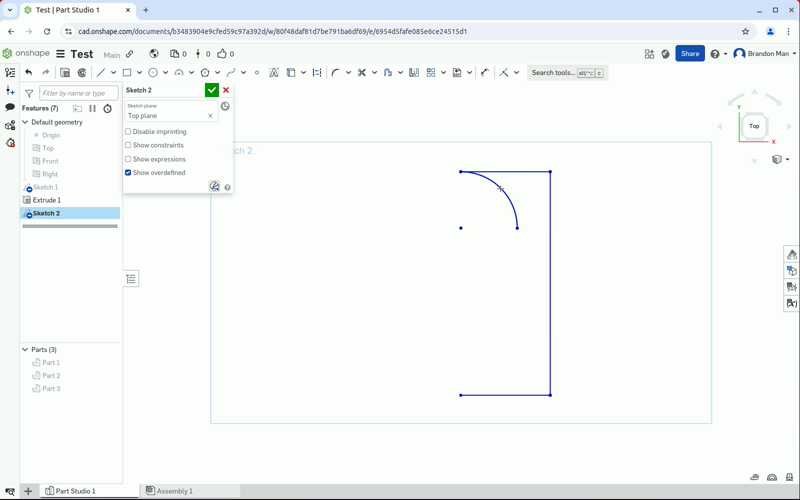
mouse_move(517, 228)
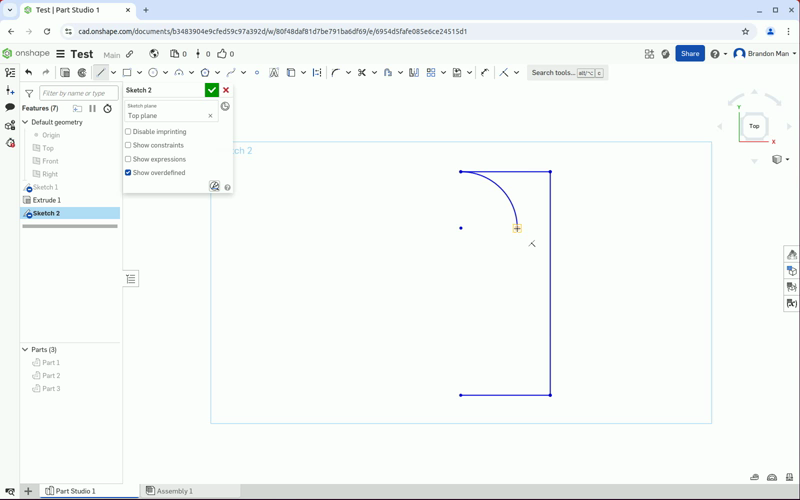
click(517, 228)
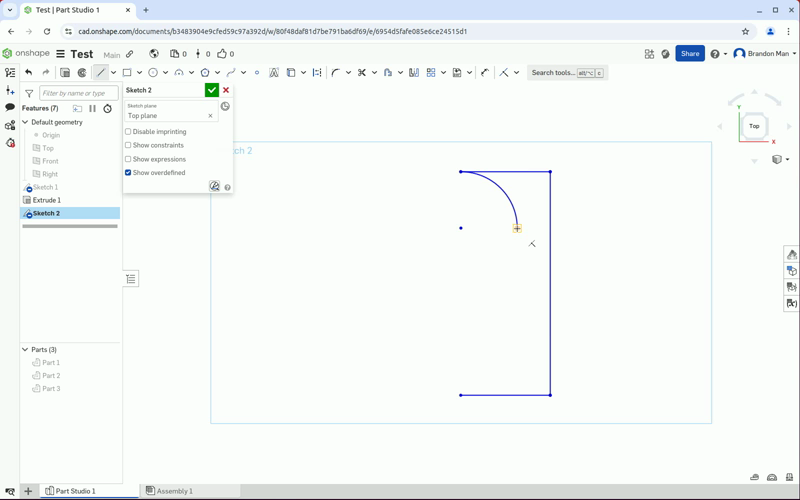
key_down(shift)
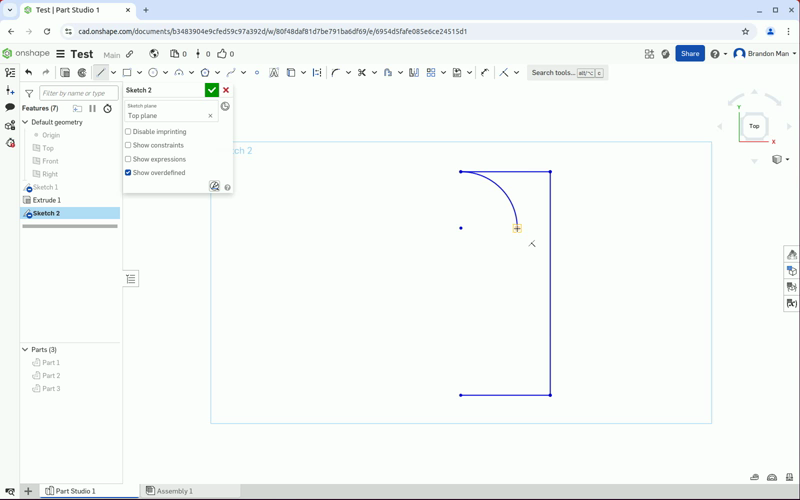
mouse_move(547, 228)
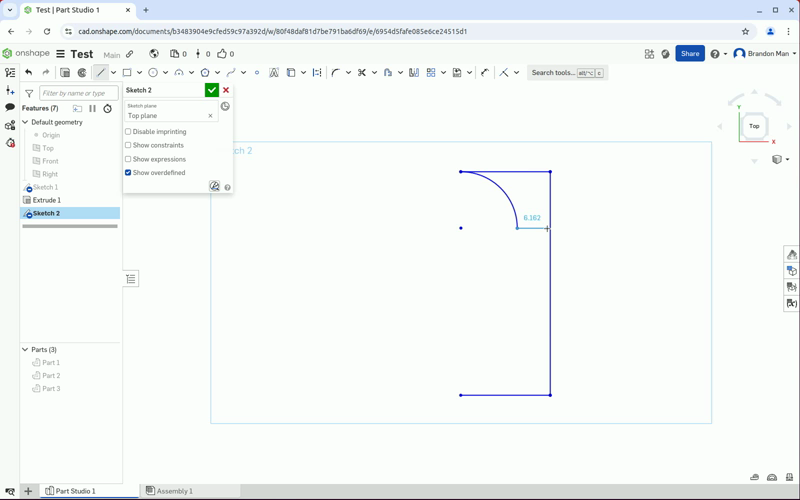
mouse_move(517, 240)
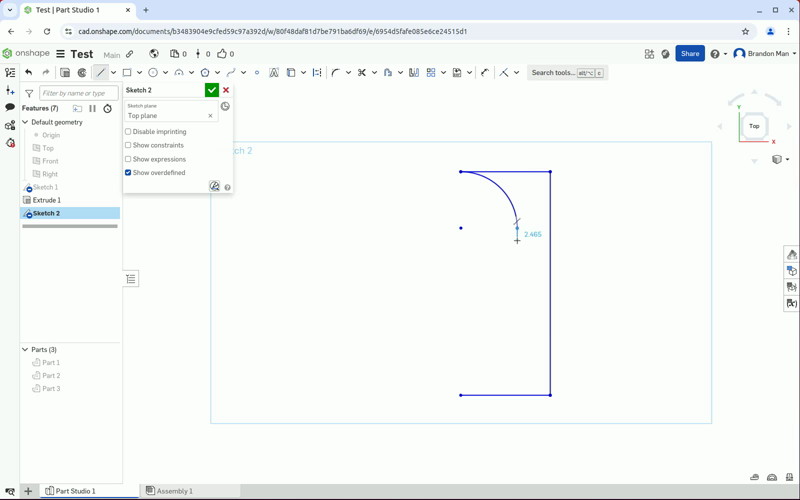
click(517, 240)
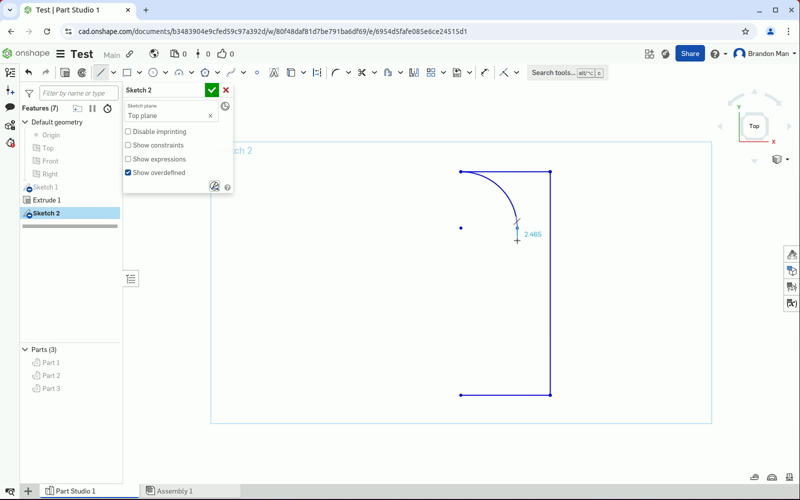
key_up(shift)
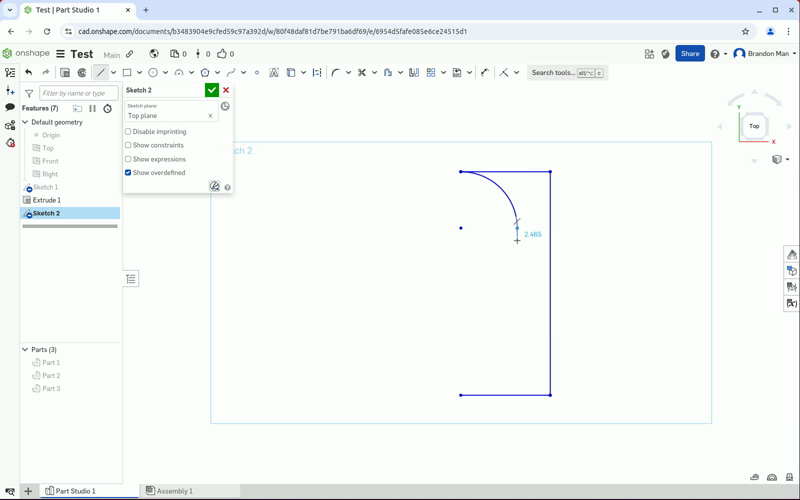
key_down(shift)
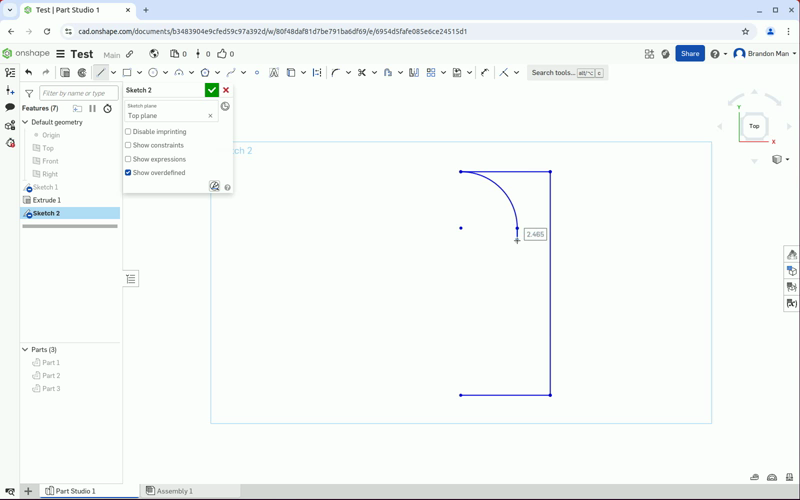
mouse_move(517, 329)
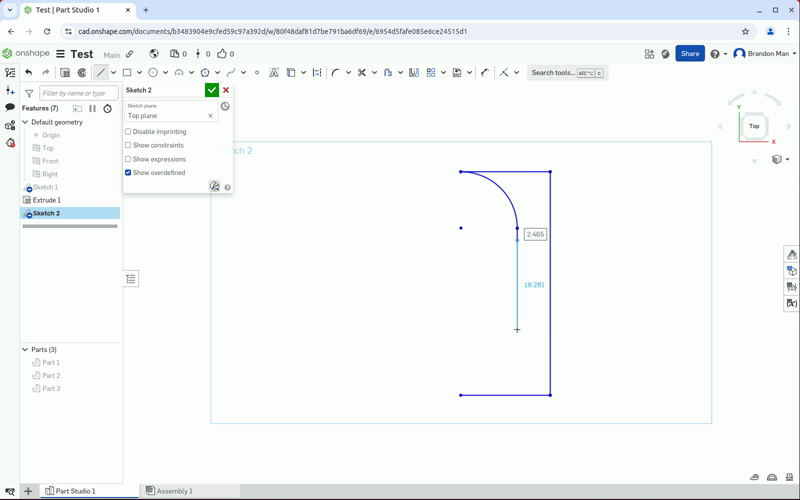
click(517, 329)
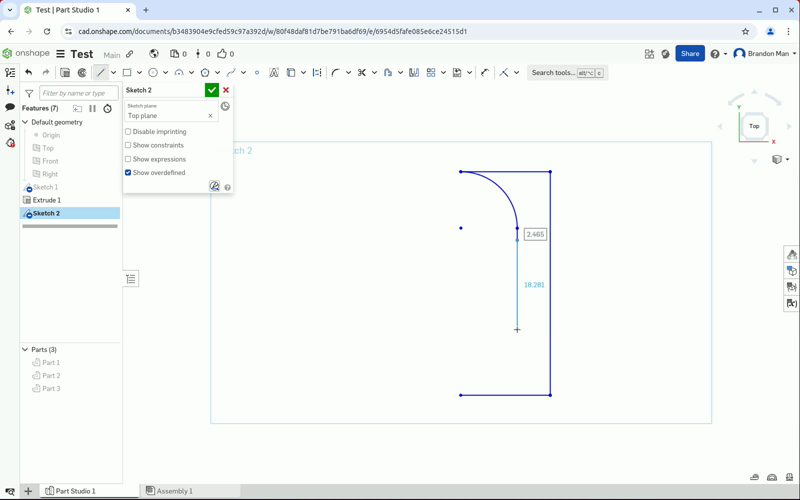
key_up(shift)
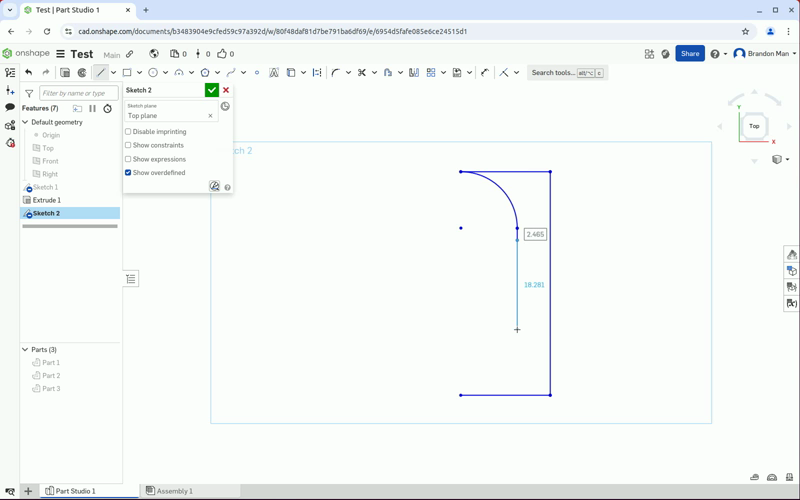
key_down(shift)
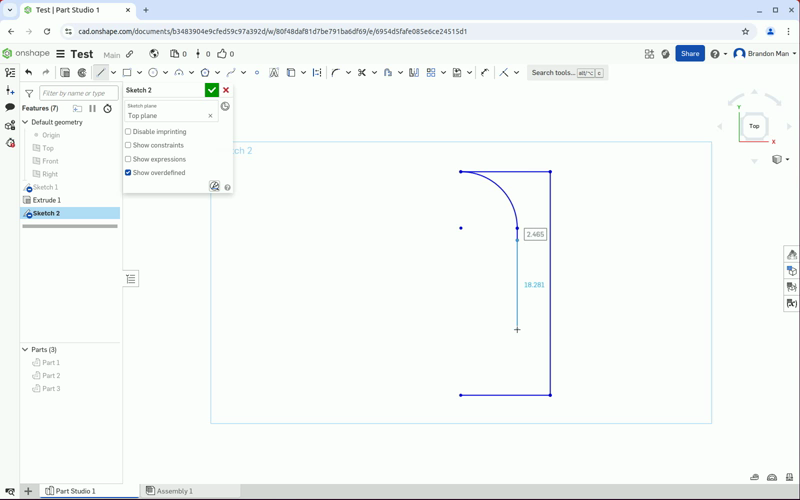
mouse_move(547, 329)
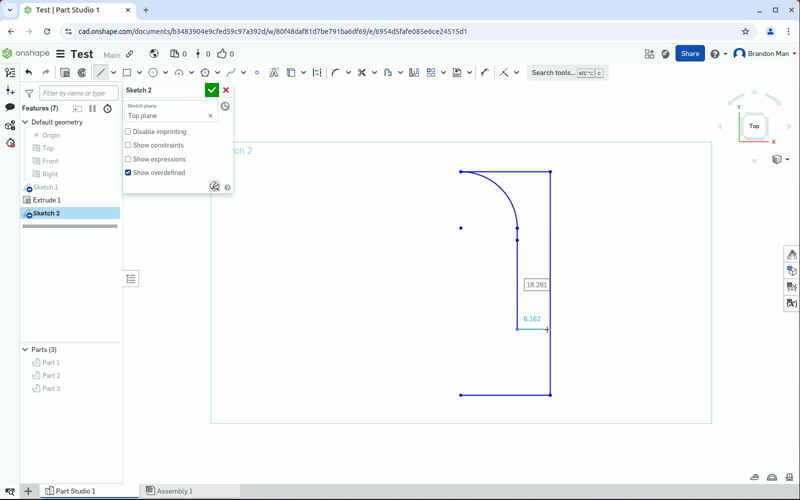
mouse_move(517, 339)
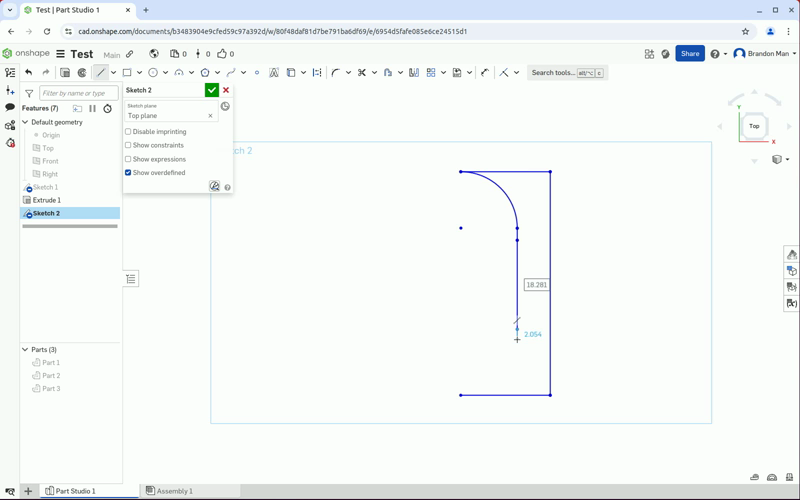
click(517, 339)
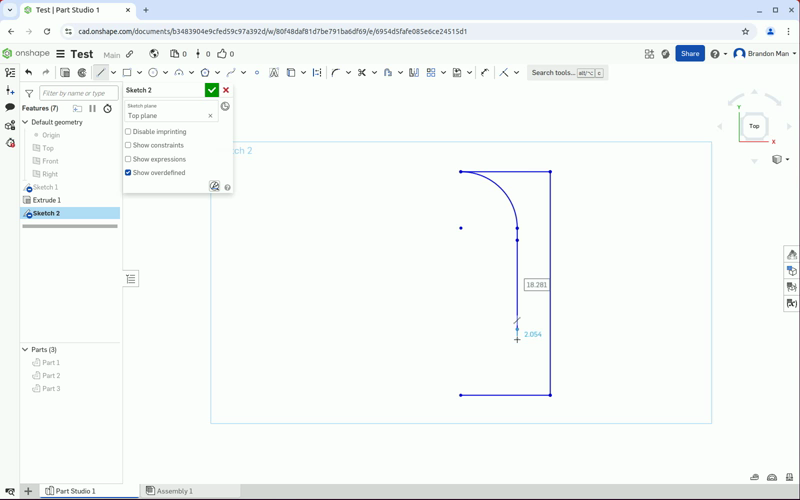
key_up(shift)
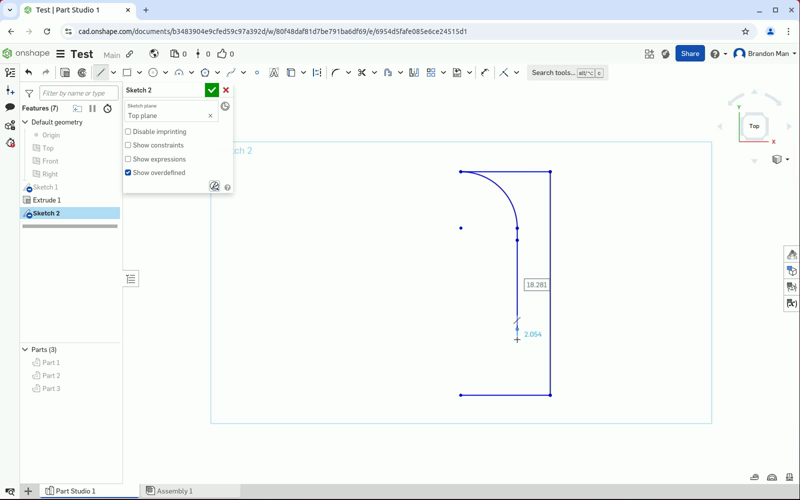
key(esc)
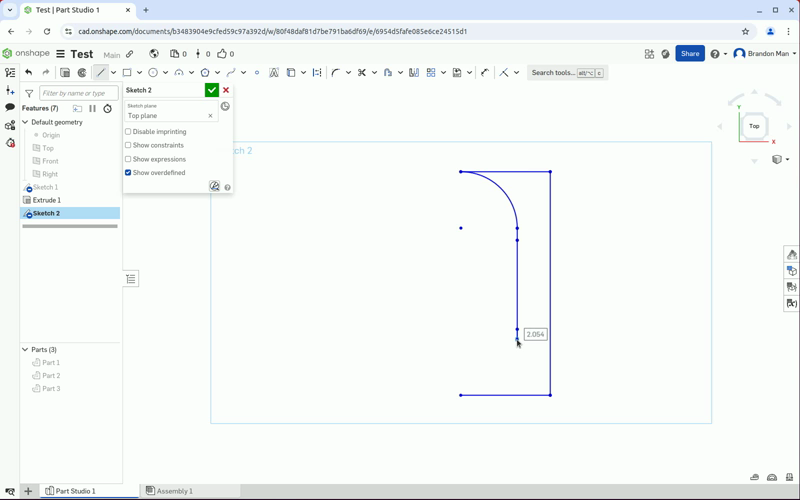
key(a)
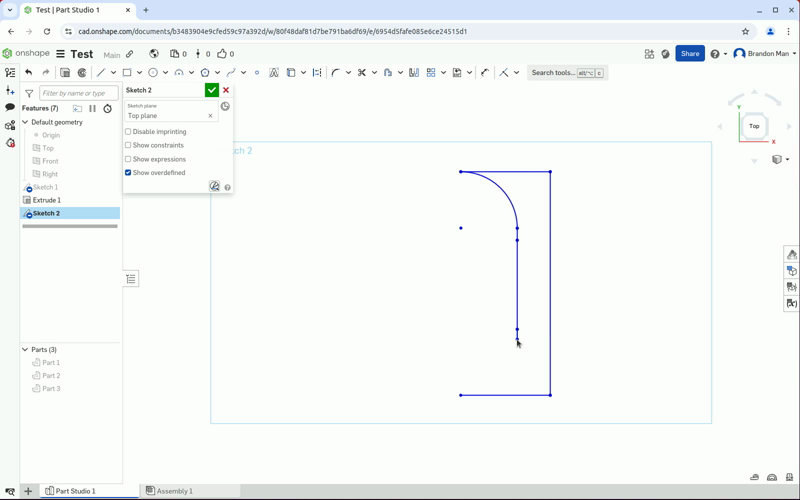
mouse_move(517, 339)
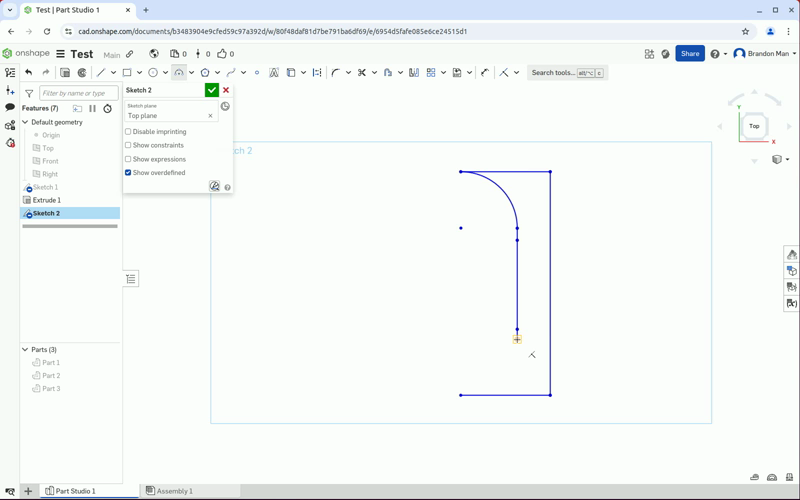
click(517, 339)
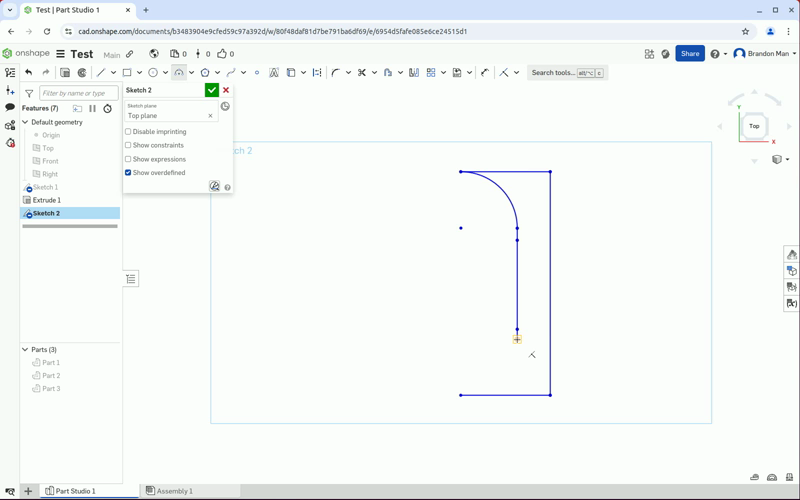
mouse_move(460, 395)
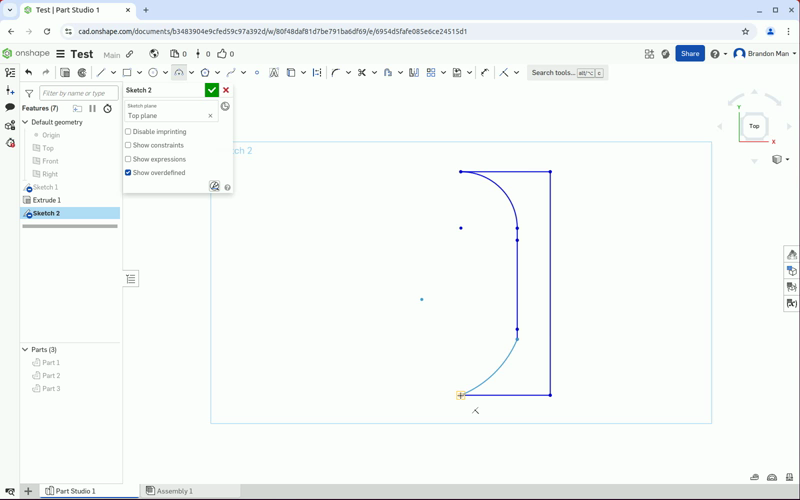
click(460, 395)
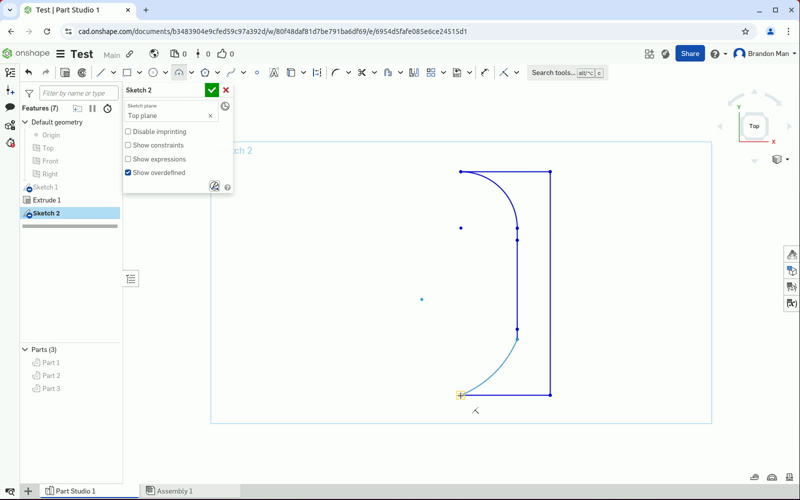
key_down(shift)
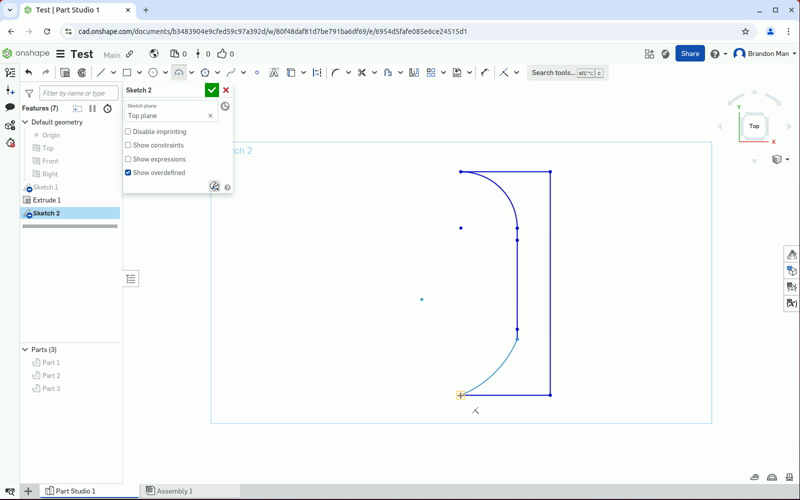
mouse_move(500, 378)
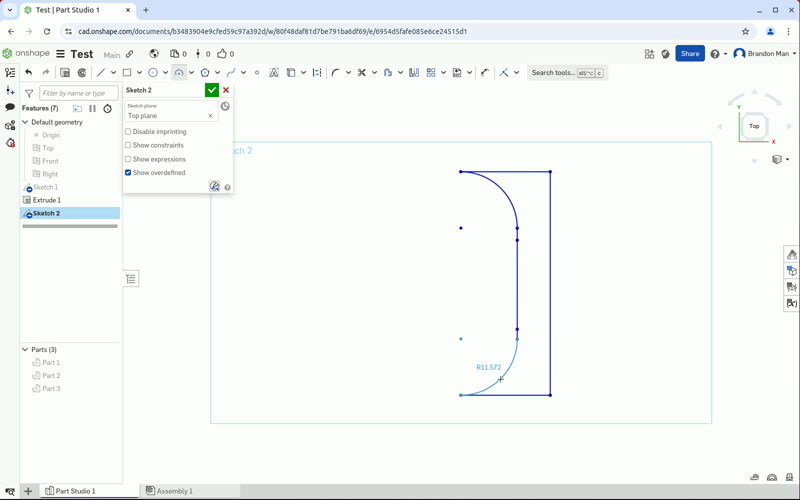
click(500, 378)
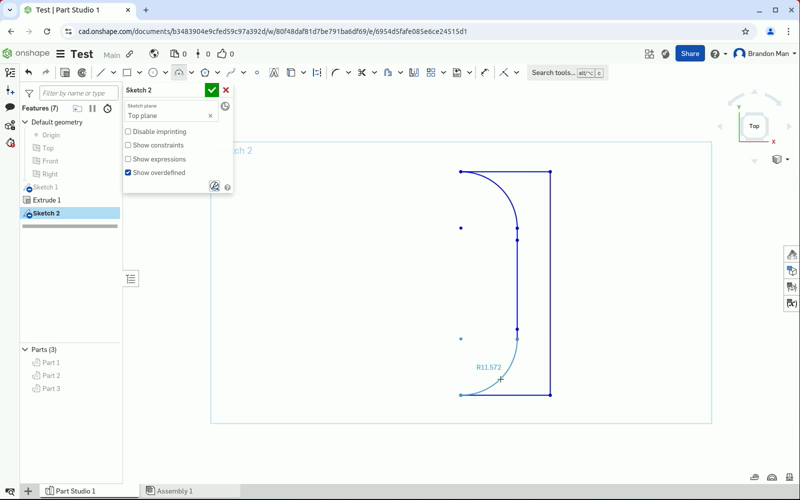
key_up(shift)
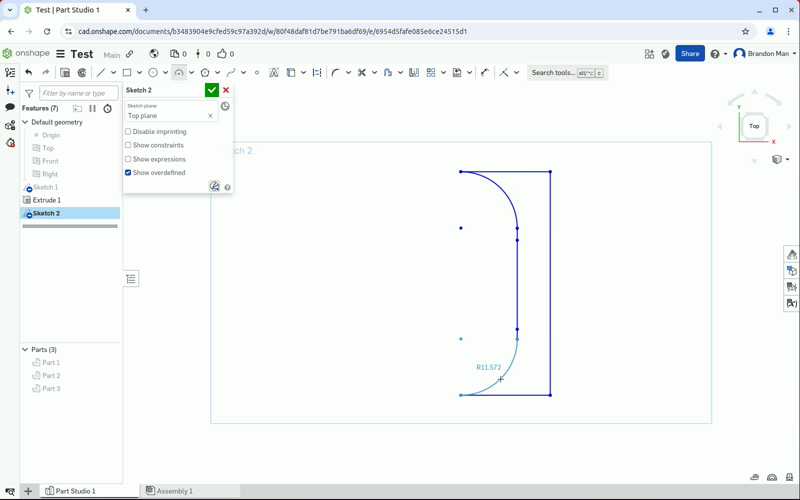
key(esc)
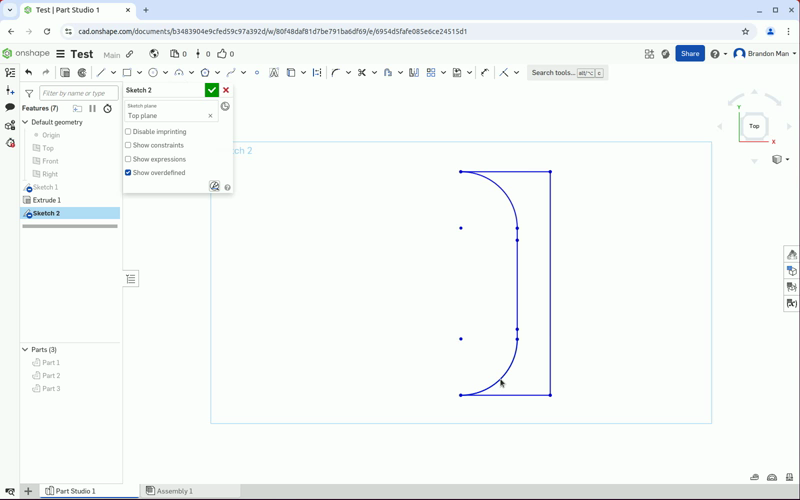
mouse_move(517, 385)
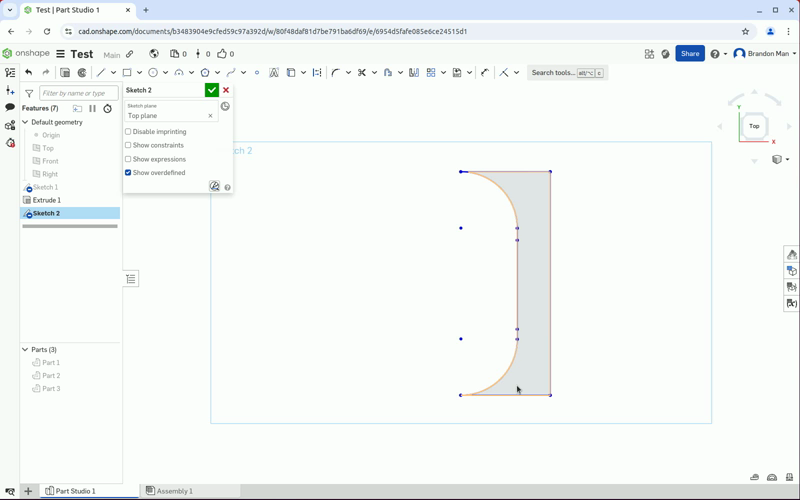
click(517, 385)
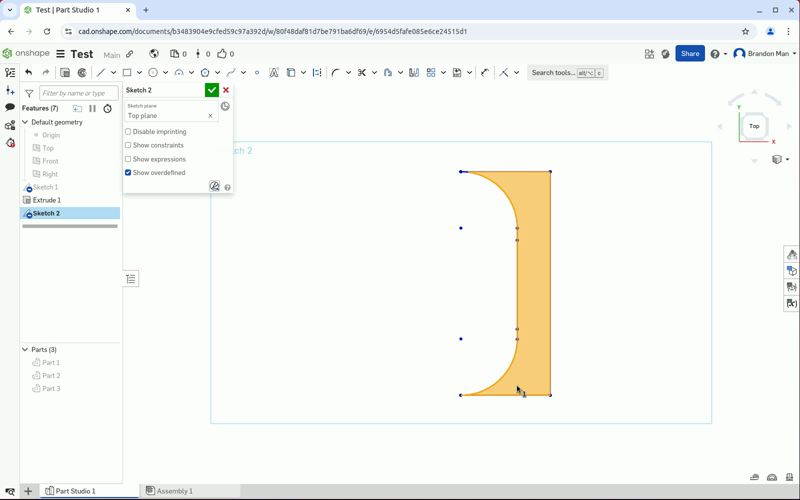
mouse_move(73, 352)
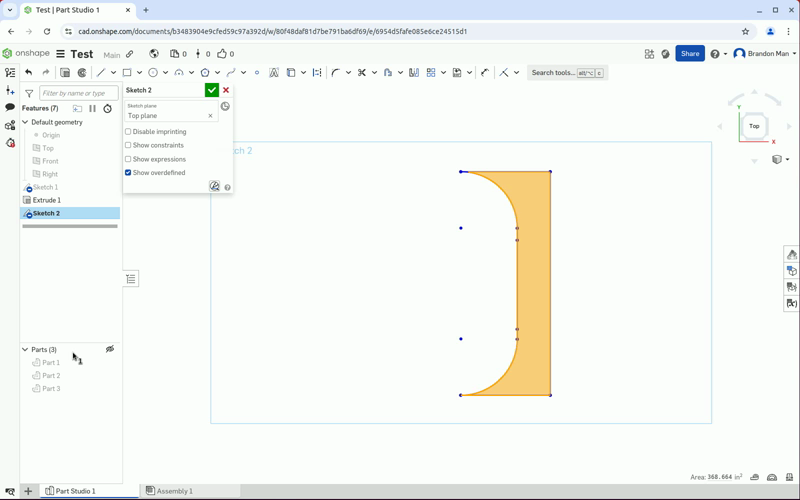
key(shift+y)
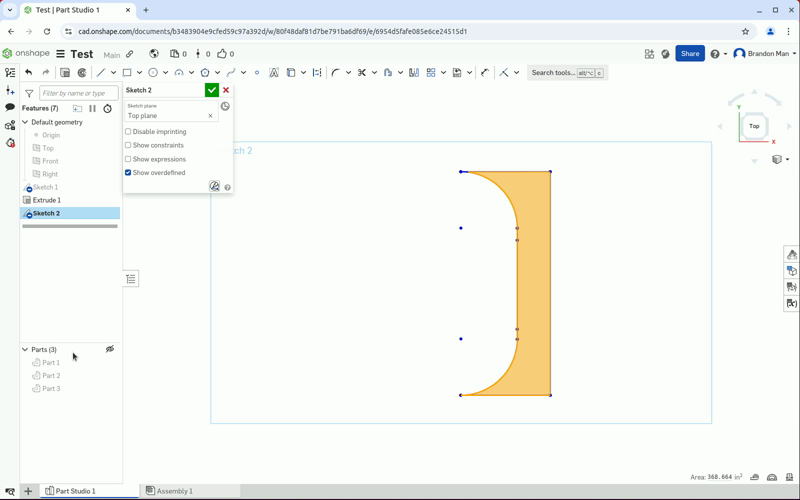
key(shift+e)
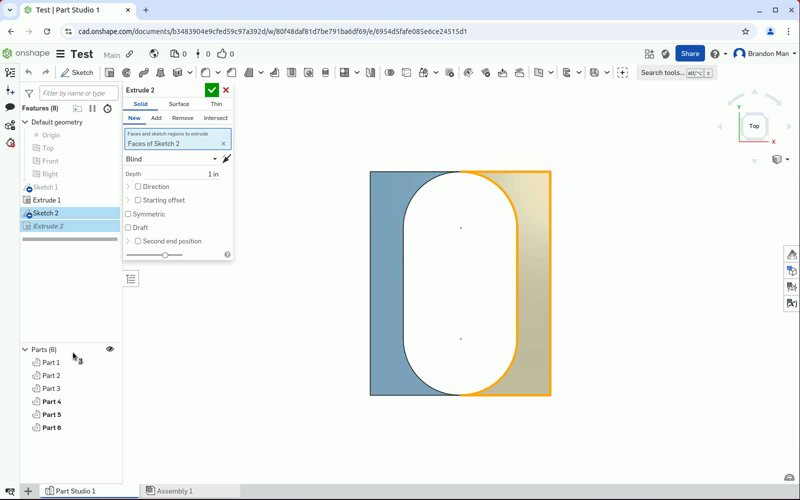
mouse_move(143, 106)
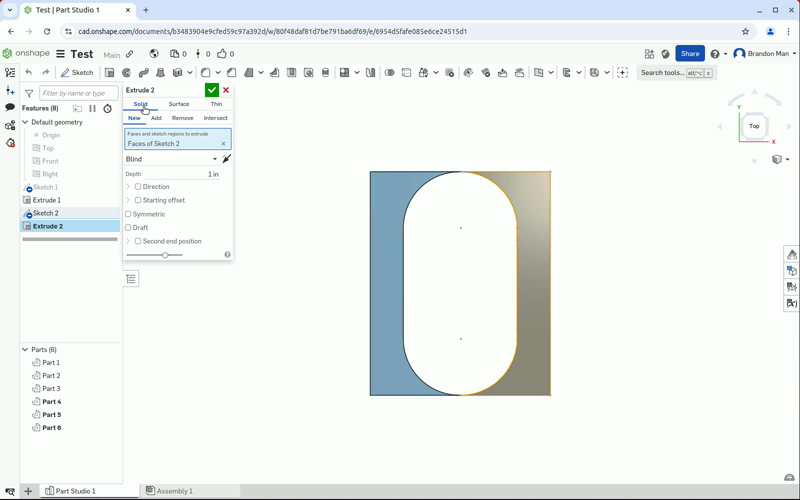
click(143, 106)
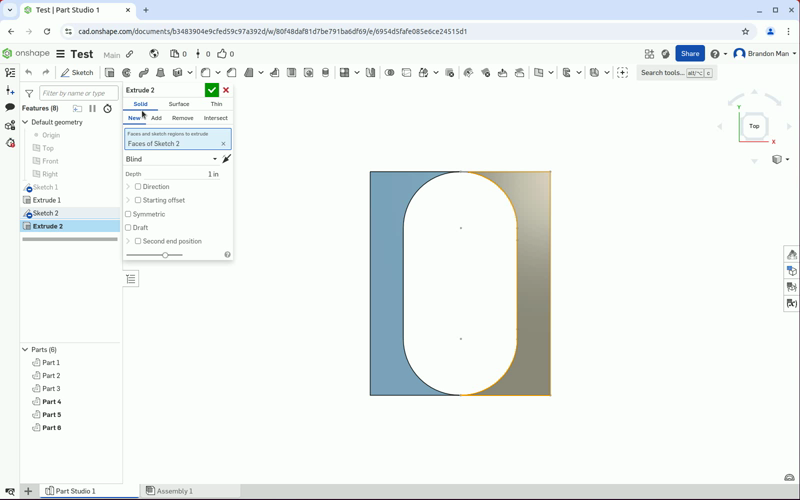
mouse_move(137, 120)
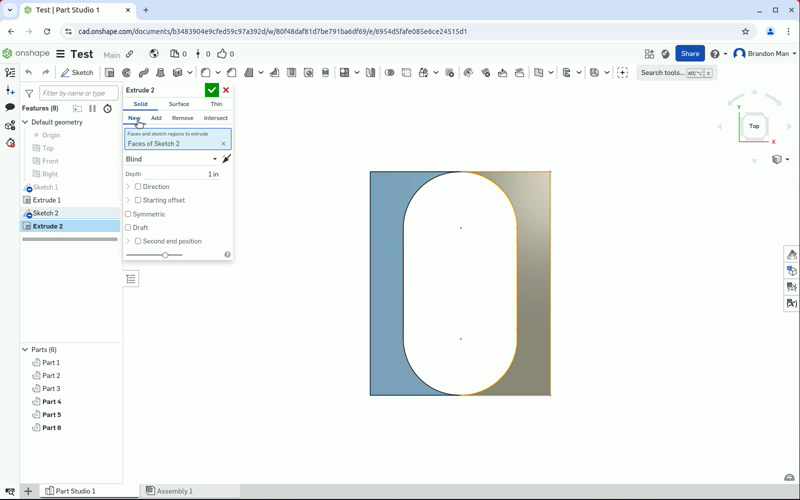
click(137, 120)
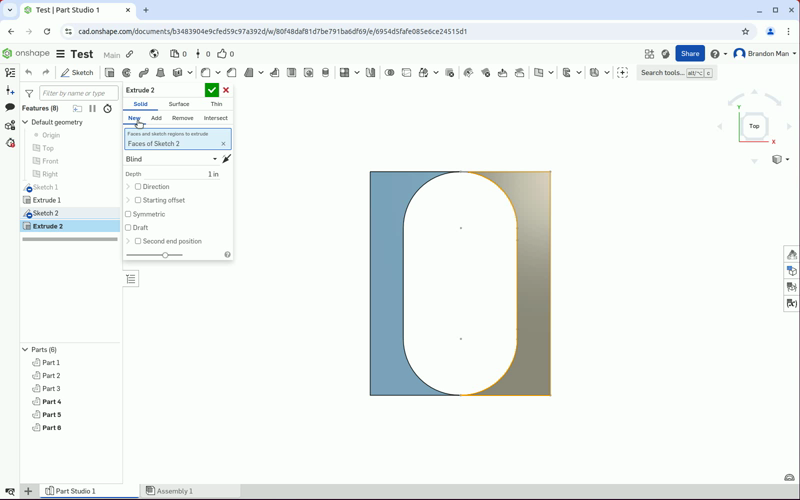
key(tab, 4)
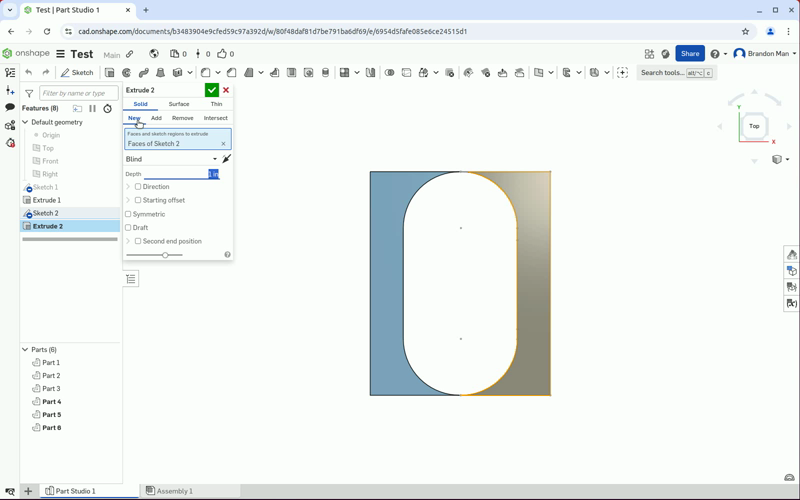
text(2.407)
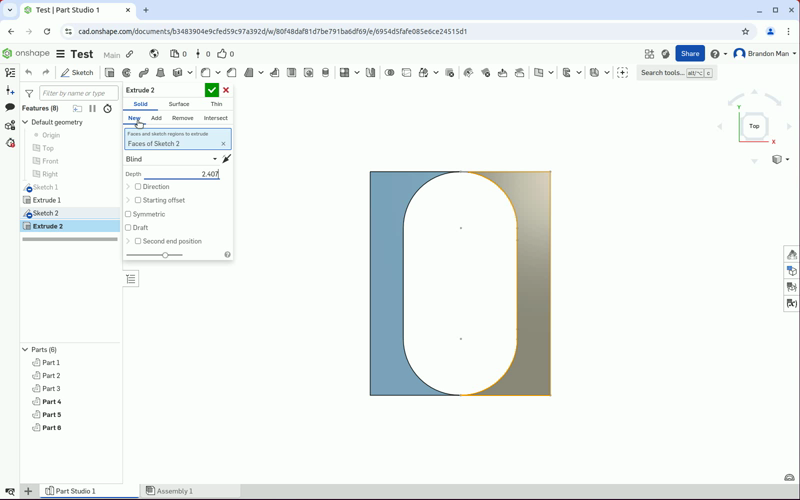
key(enter)
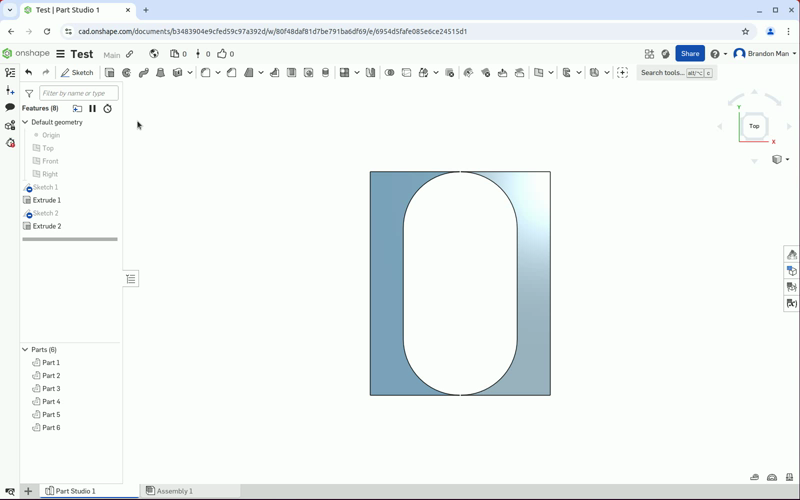
key(shift+h)
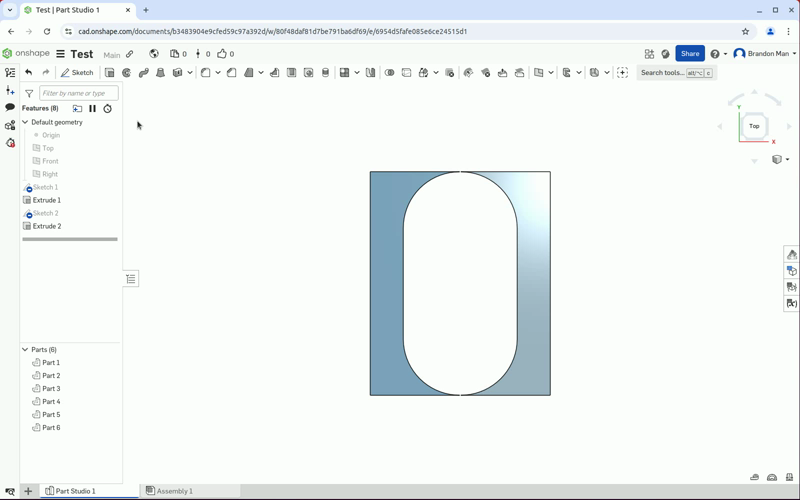
key(shift+h)
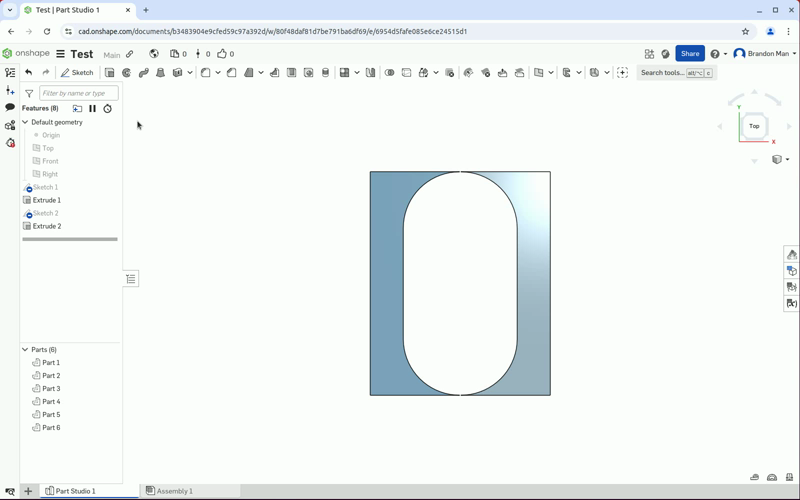
mouse_move(73, 189)
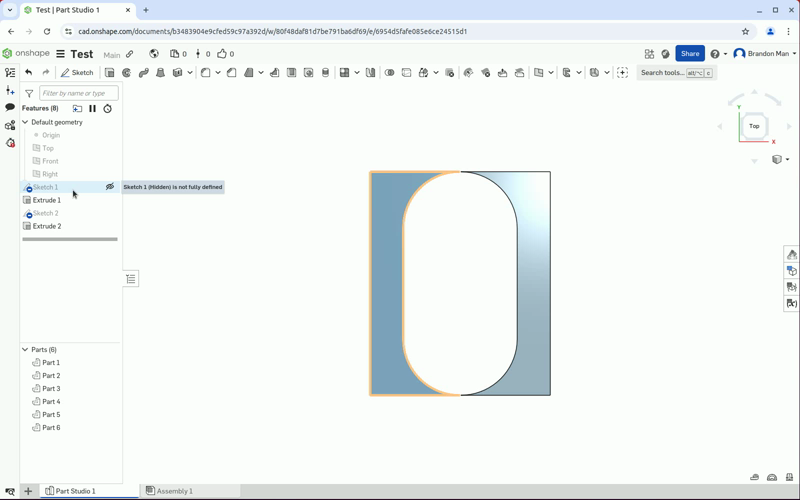
click(73, 189)
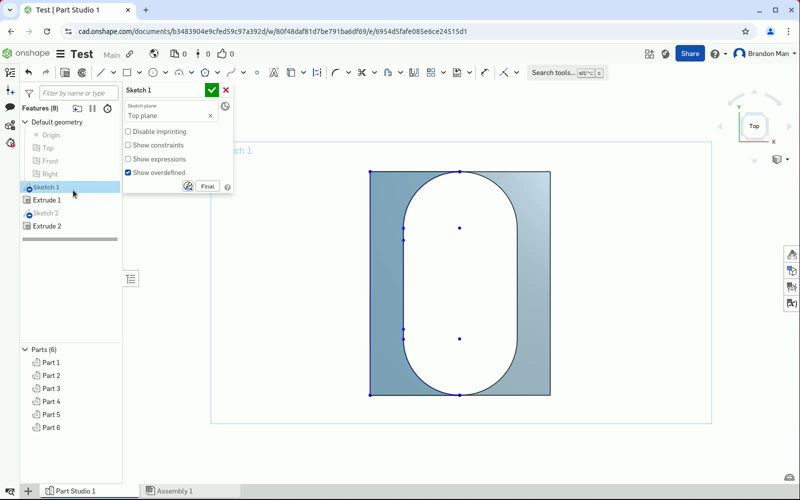
mouse_move(229, 92)
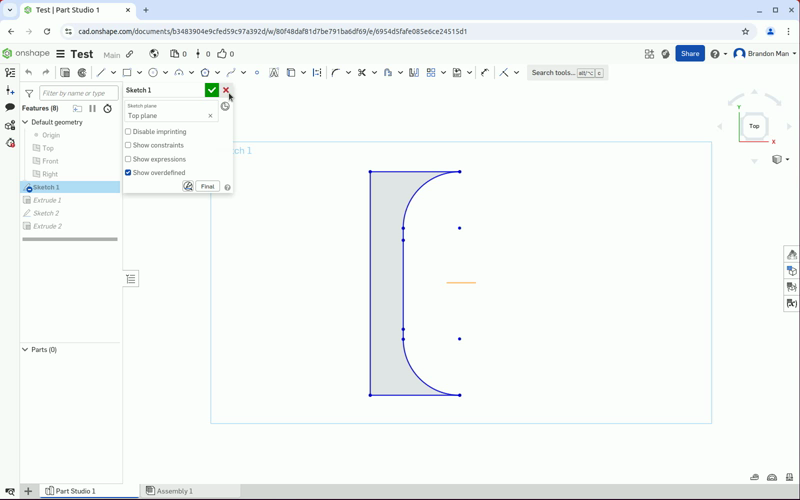
click(229, 92)
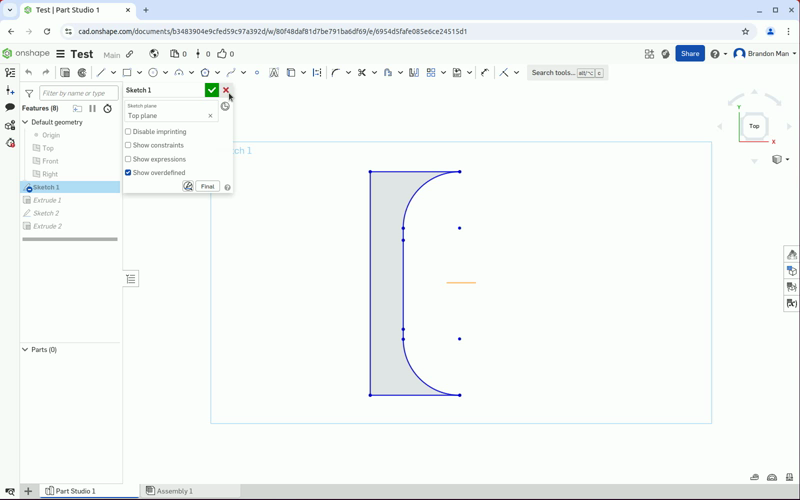
key(shift+s)
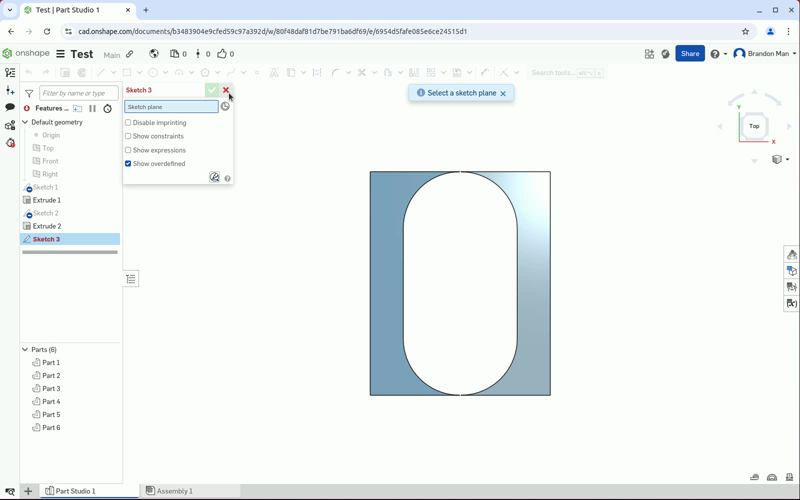
mouse_move(73, 150)
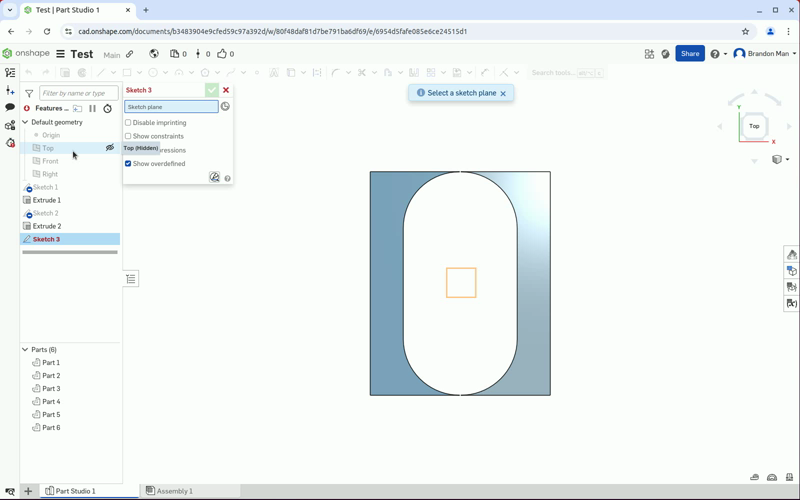
click(73, 150)
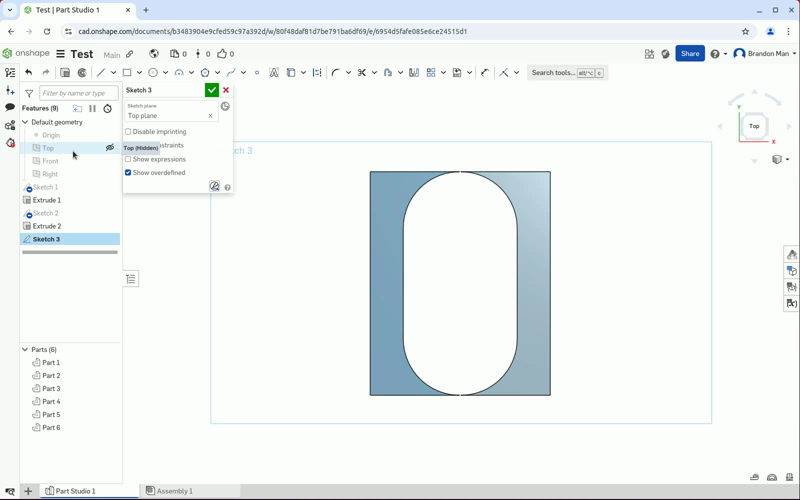
mouse_move(73, 352)
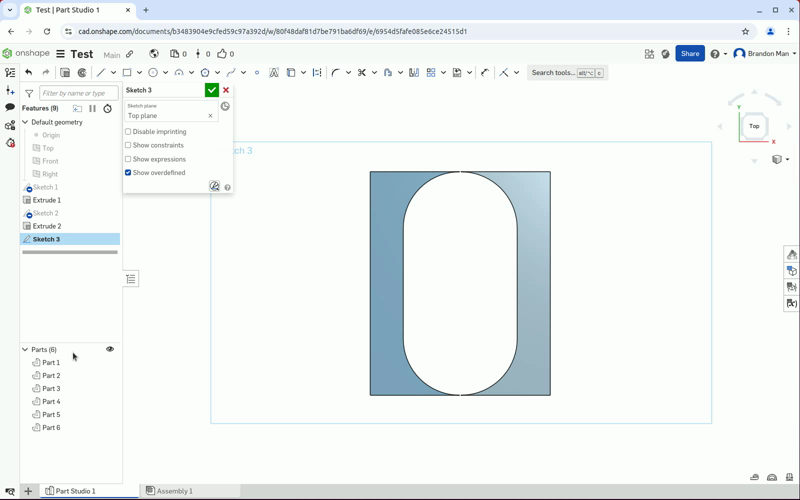
key(y)
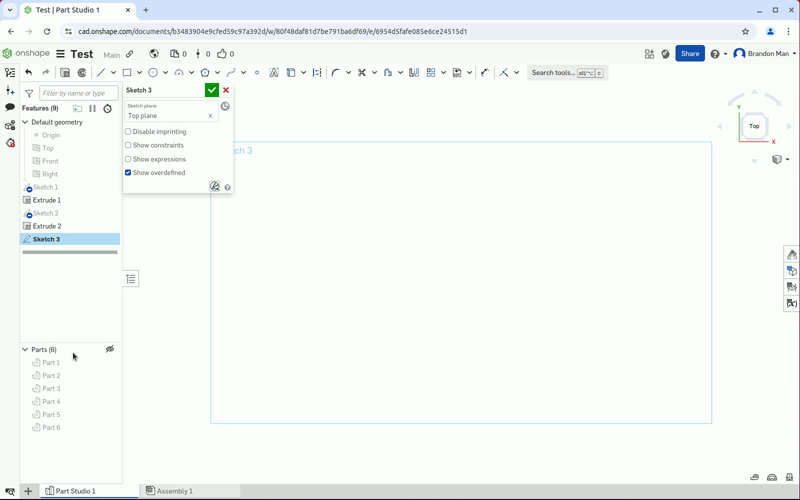
key(a)
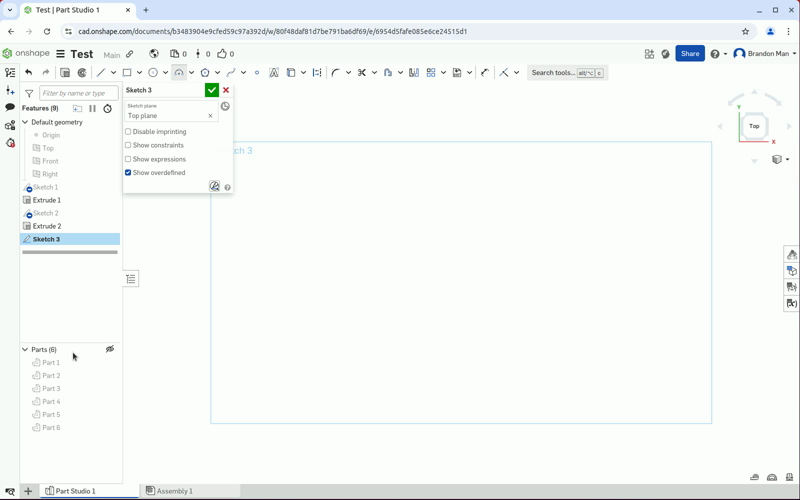
key_down(shift)
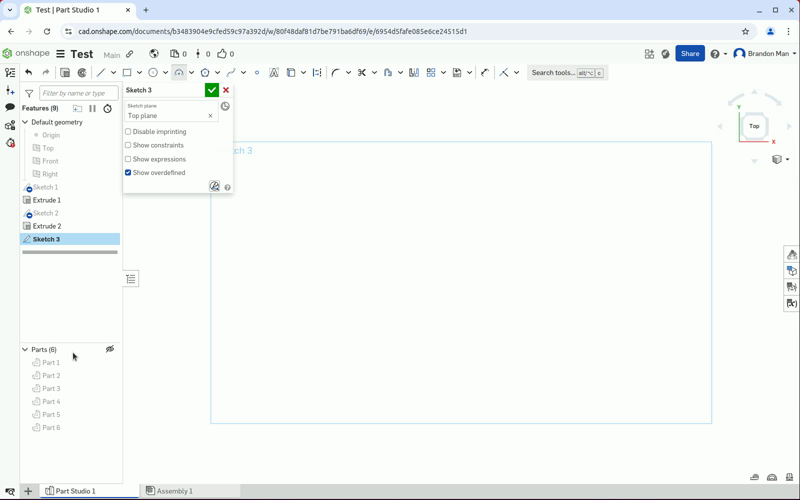
mouse_move(404, 339)
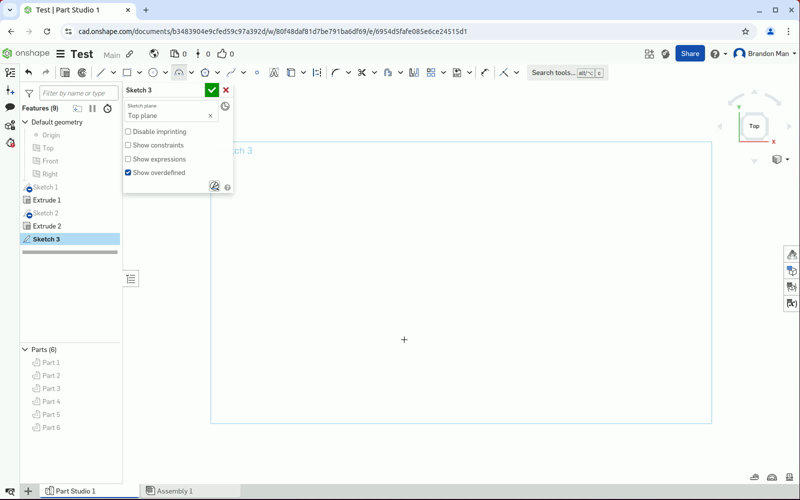
click(404, 339)
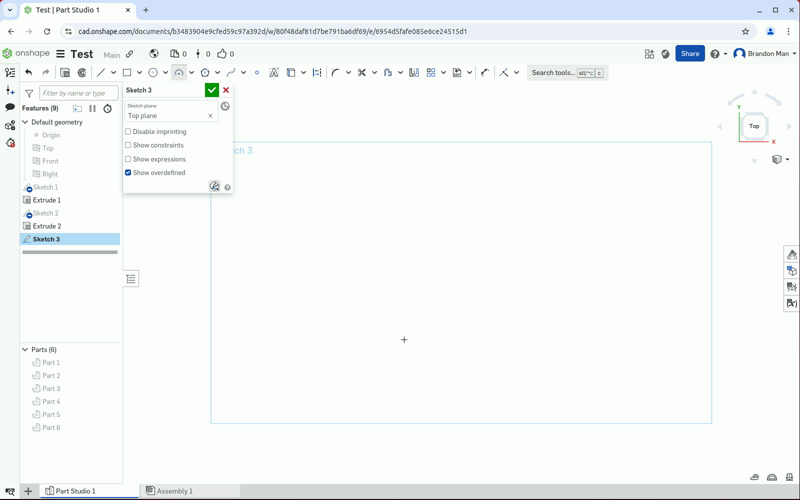
key_up(shift)
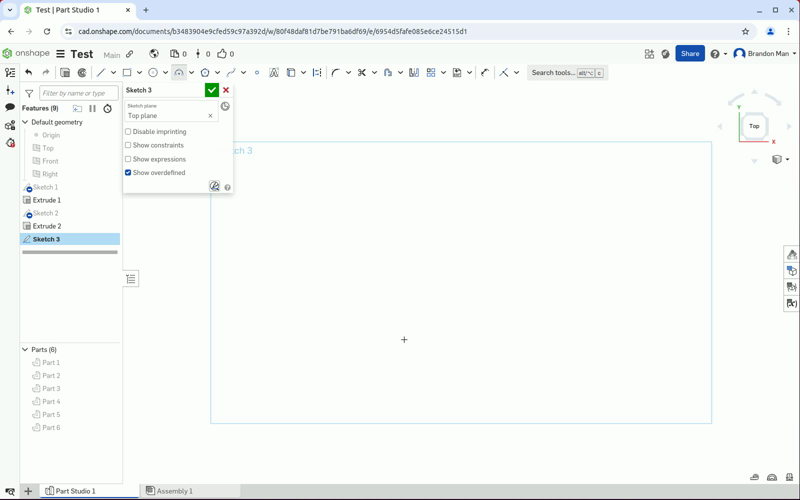
key_down(shift)
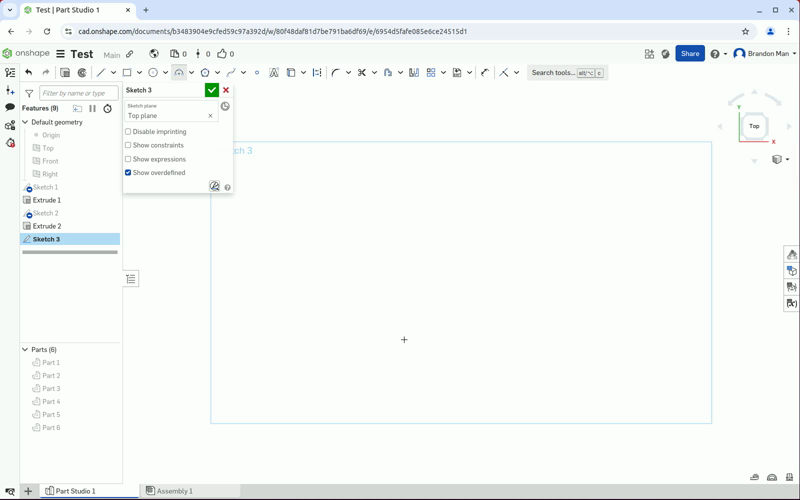
mouse_move(516, 339)
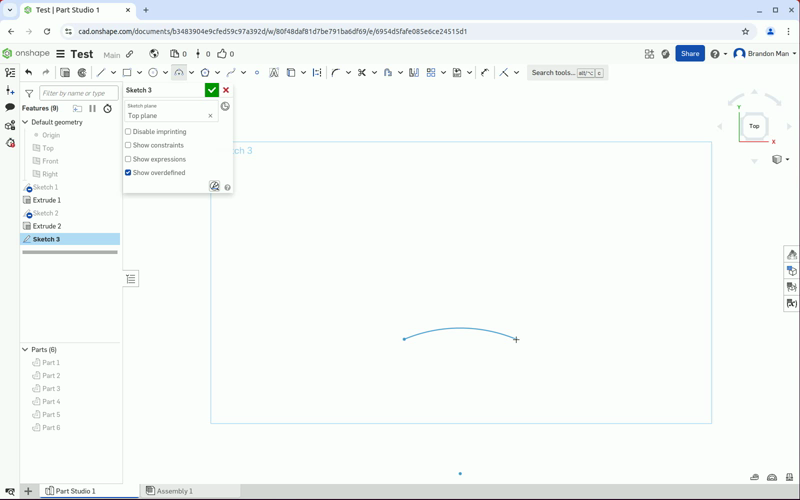
click(516, 339)
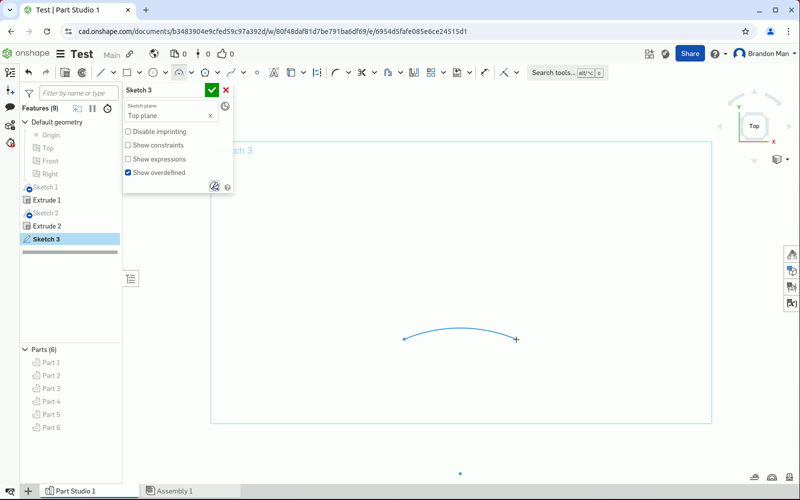
mouse_move(460, 394)
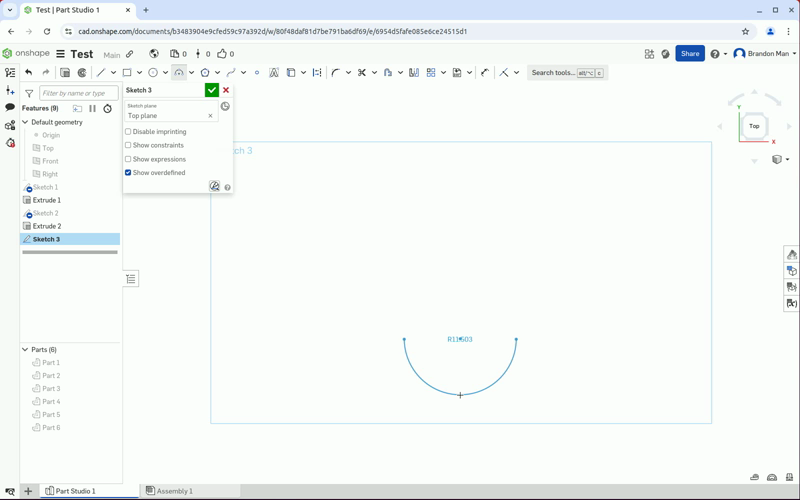
click(460, 394)
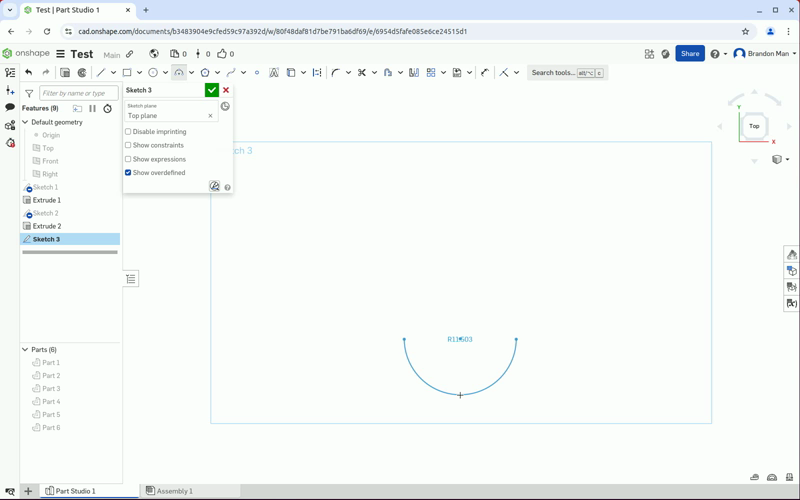
key_up(shift)
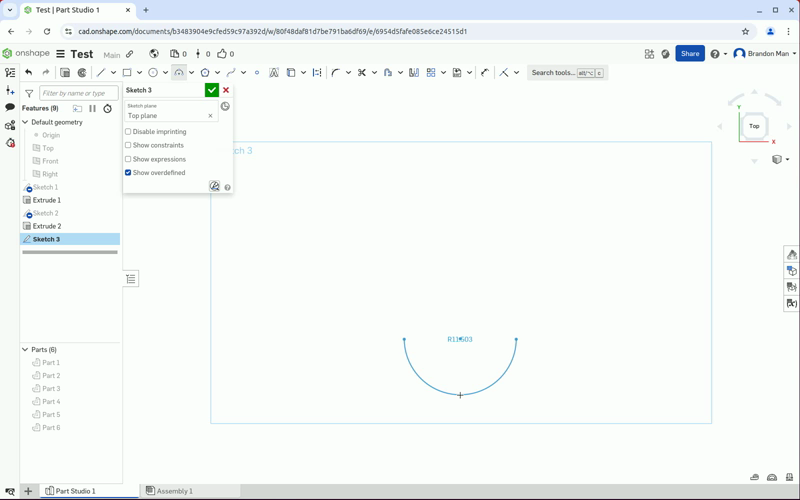
key(esc)
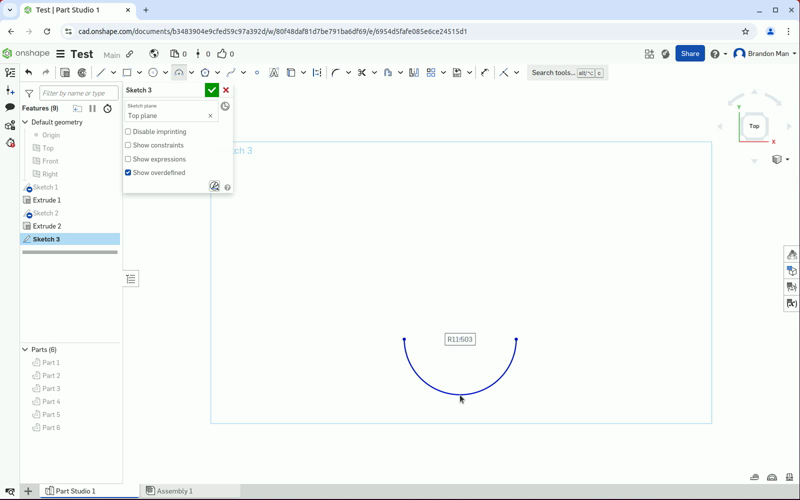
key(l)
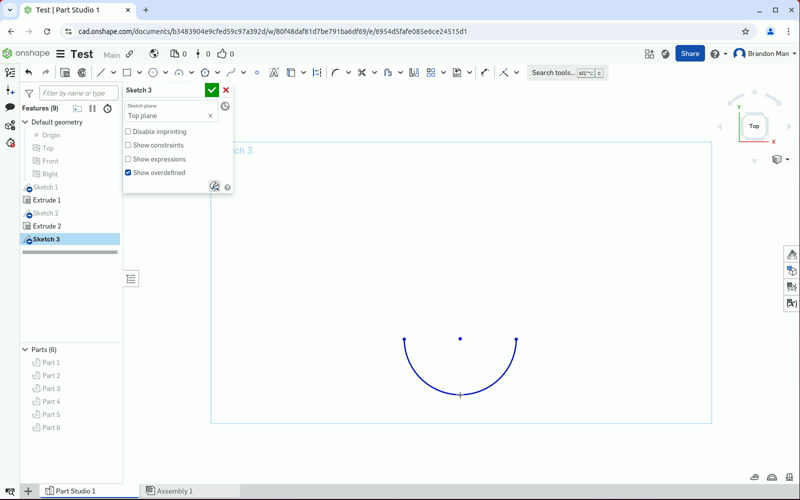
mouse_move(516, 339)
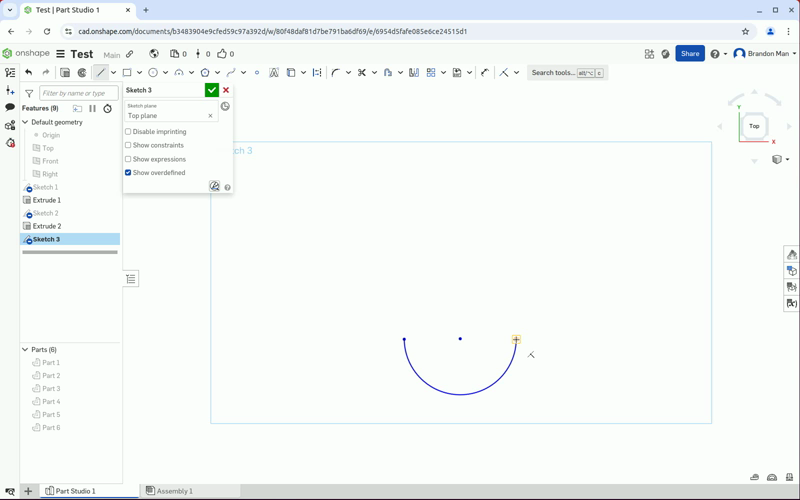
click(516, 339)
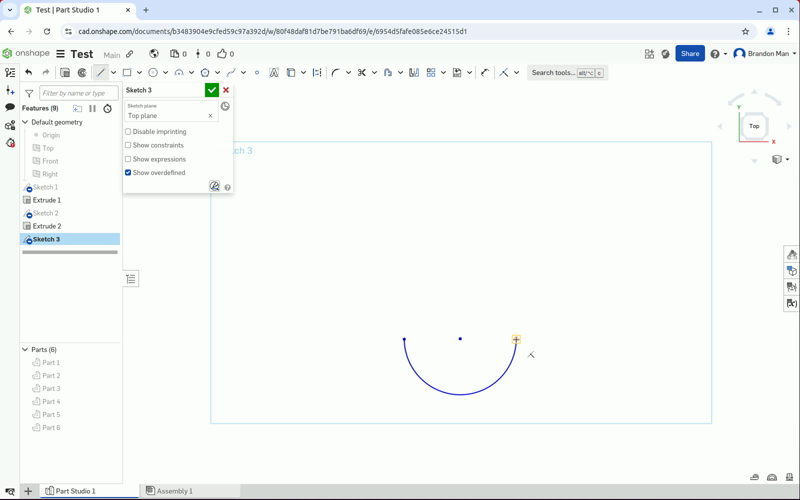
key_down(shift)
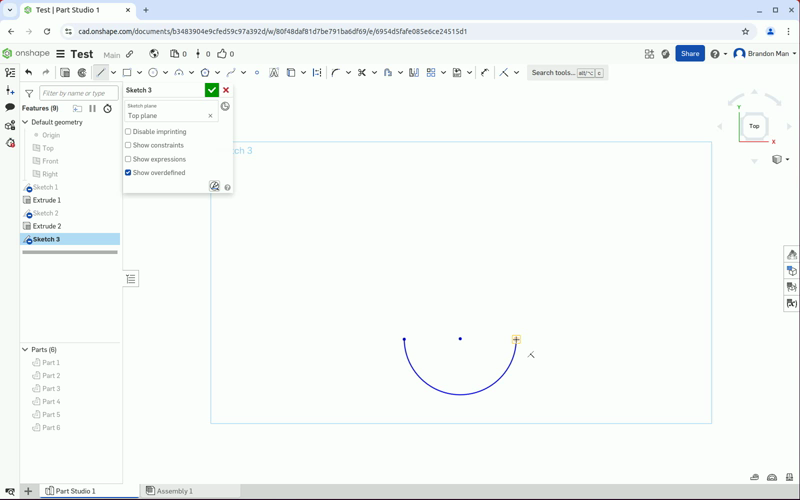
mouse_move(546, 339)
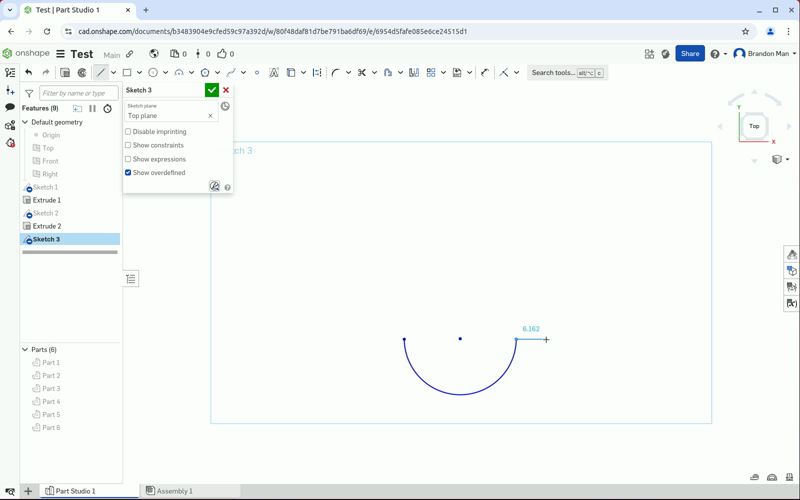
mouse_move(516, 328)
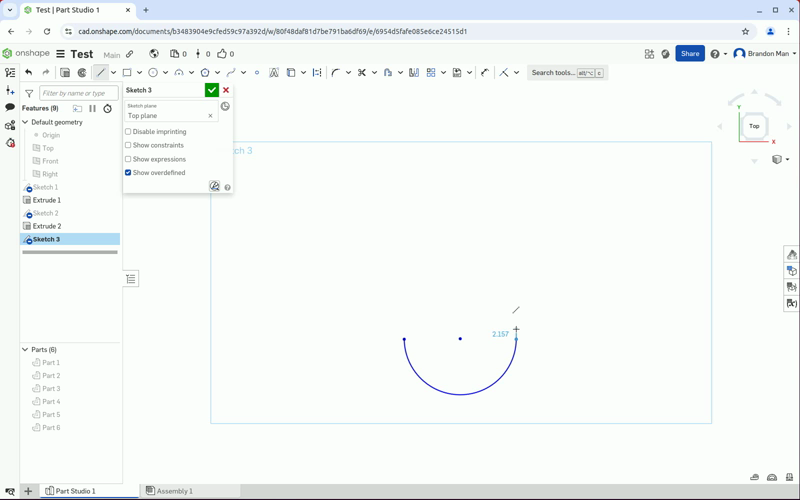
click(516, 328)
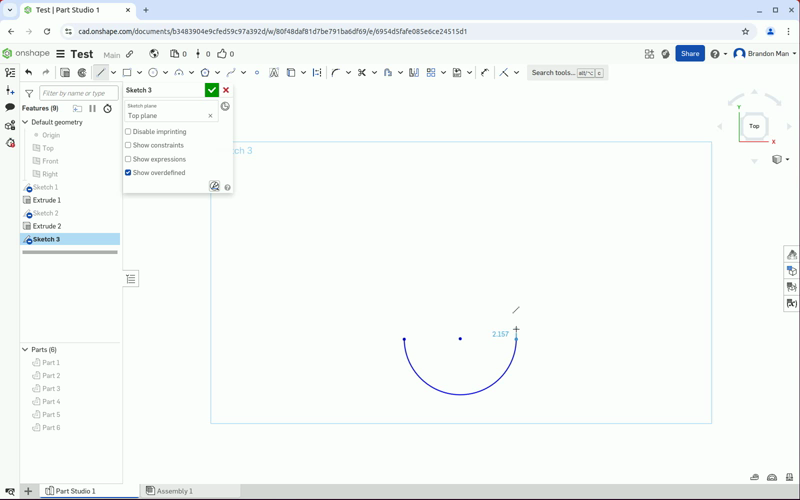
key_up(shift)
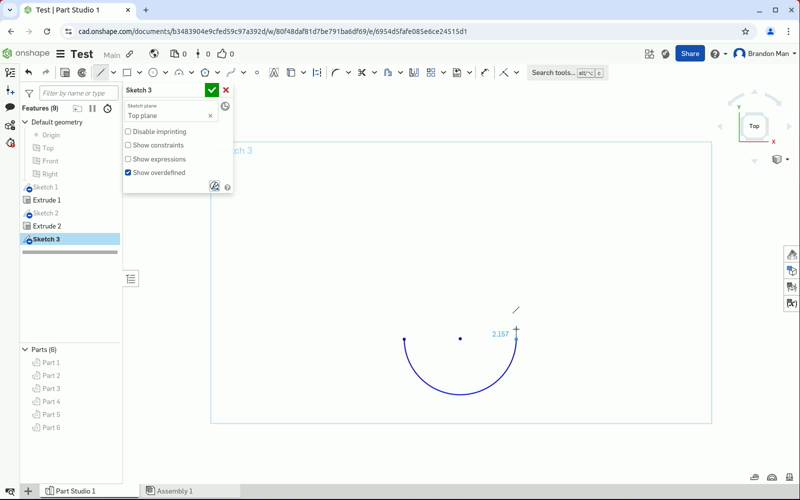
key_down(shift)
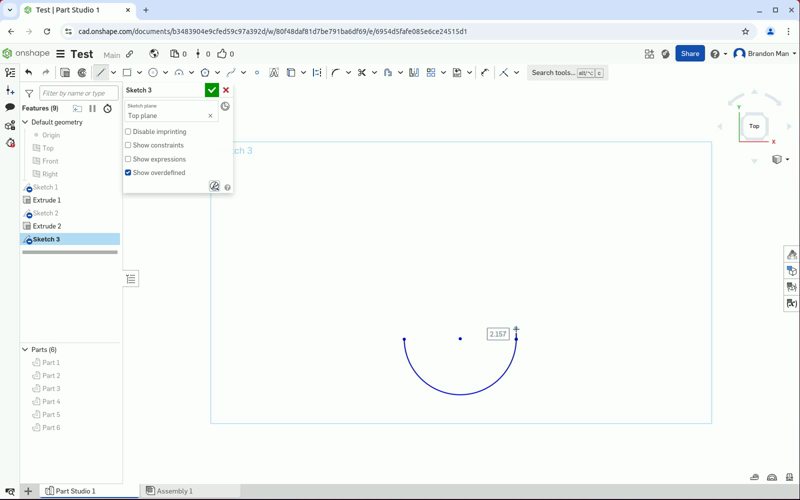
mouse_move(546, 328)
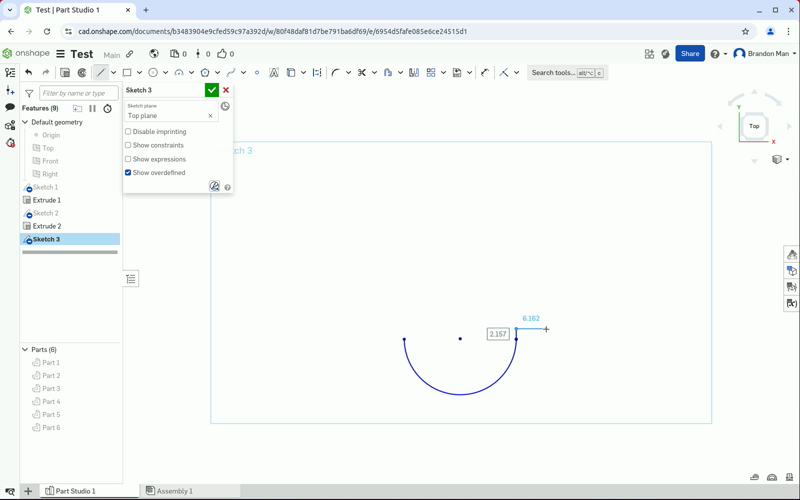
mouse_move(471, 328)
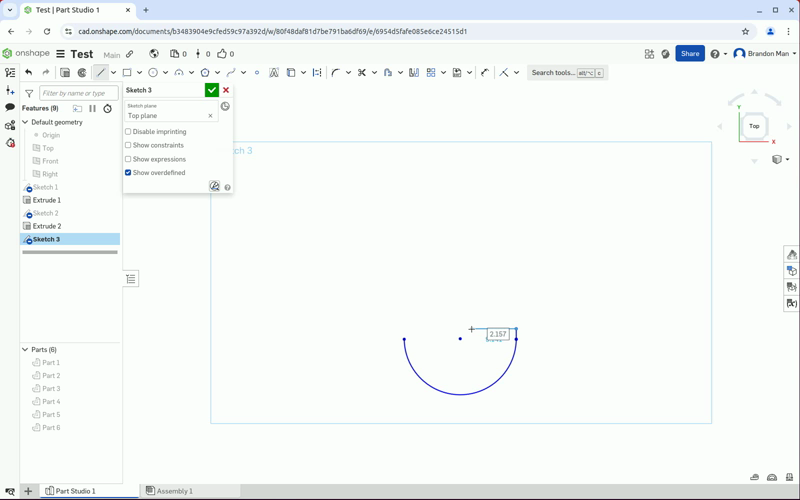
click(471, 328)
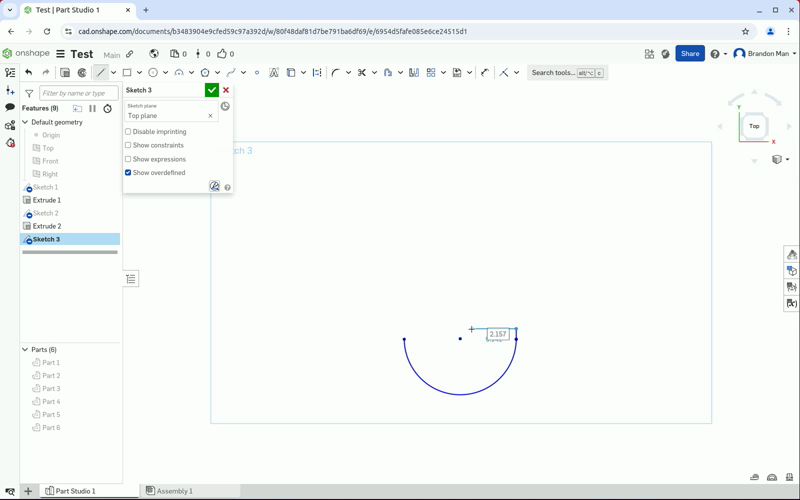
key_up(shift)
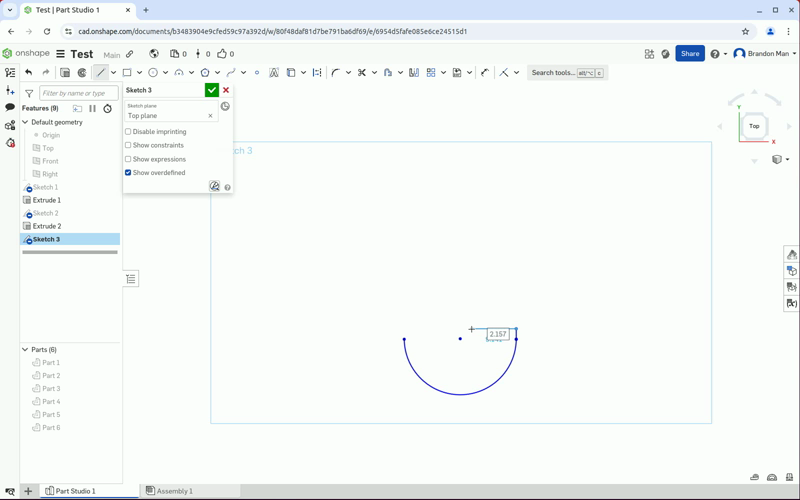
key_down(shift)
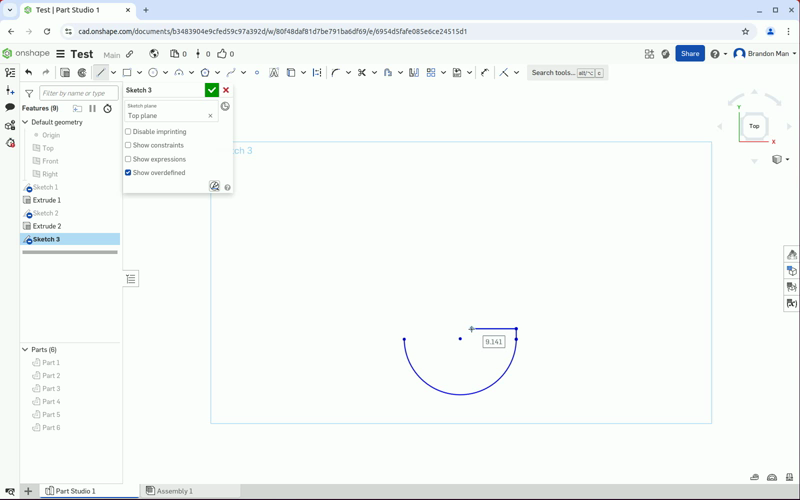
mouse_move(471, 238)
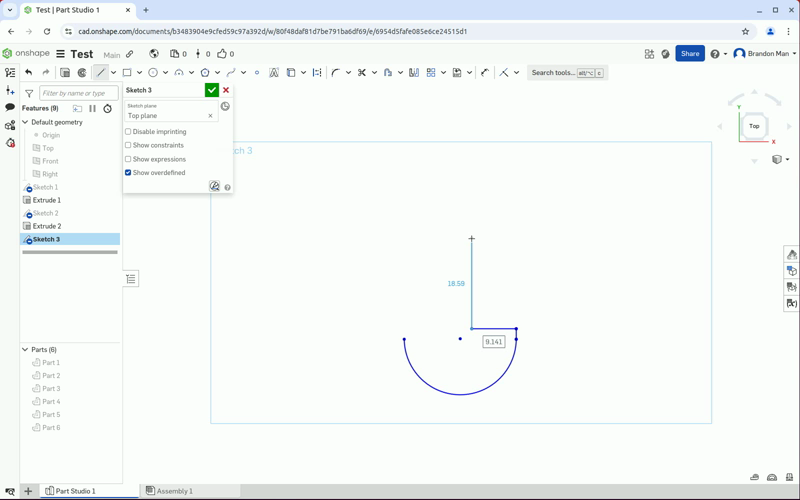
click(471, 238)
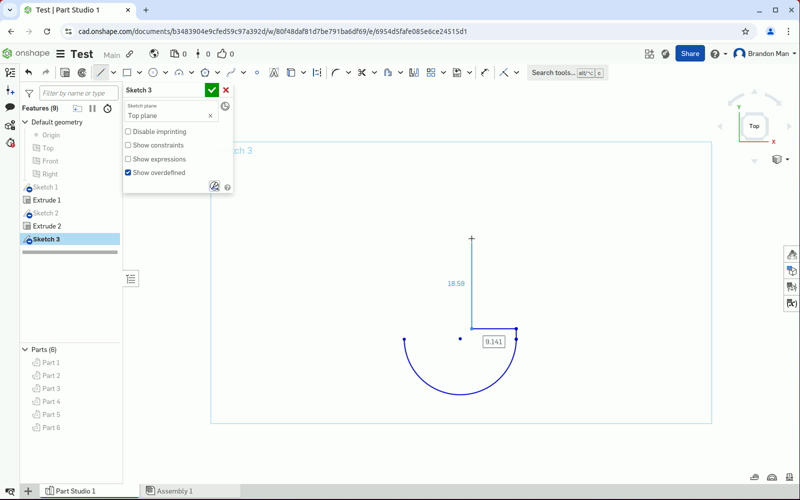
key_up(shift)
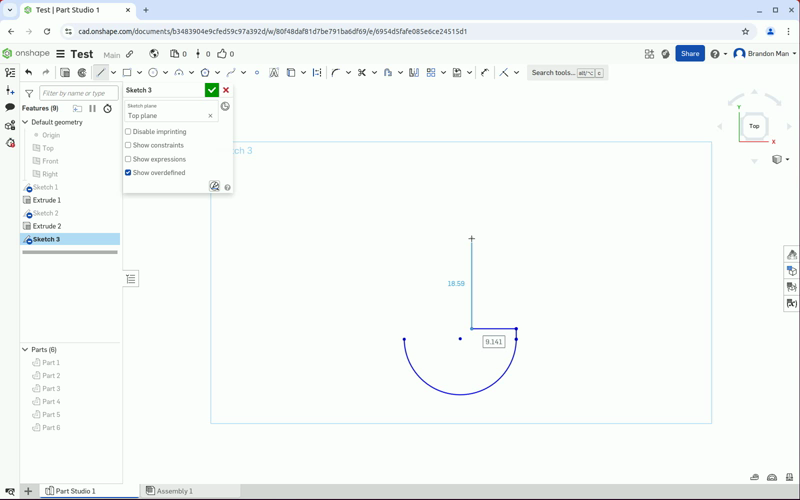
key_down(shift)
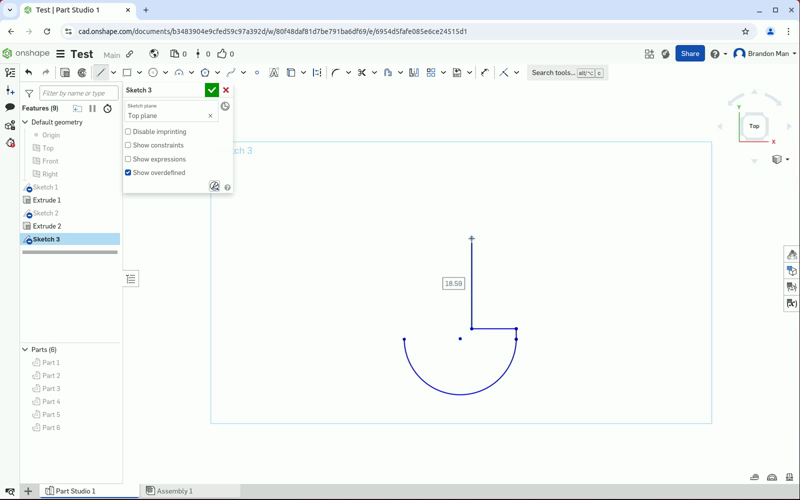
mouse_move(501, 238)
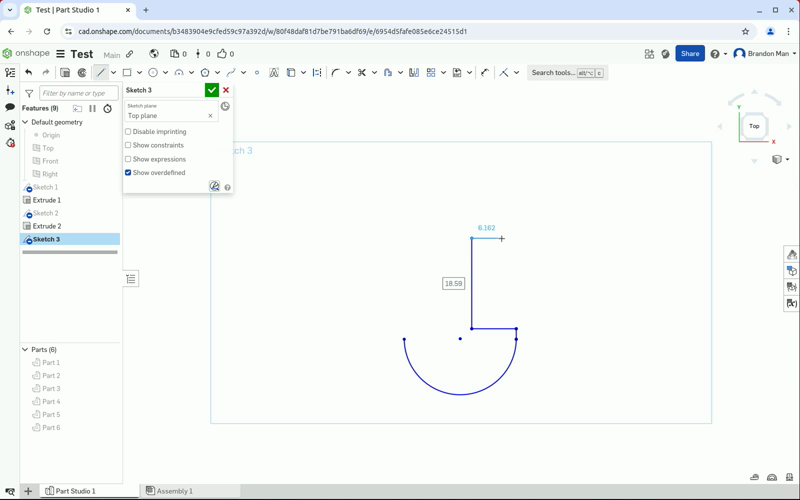
mouse_move(516, 238)
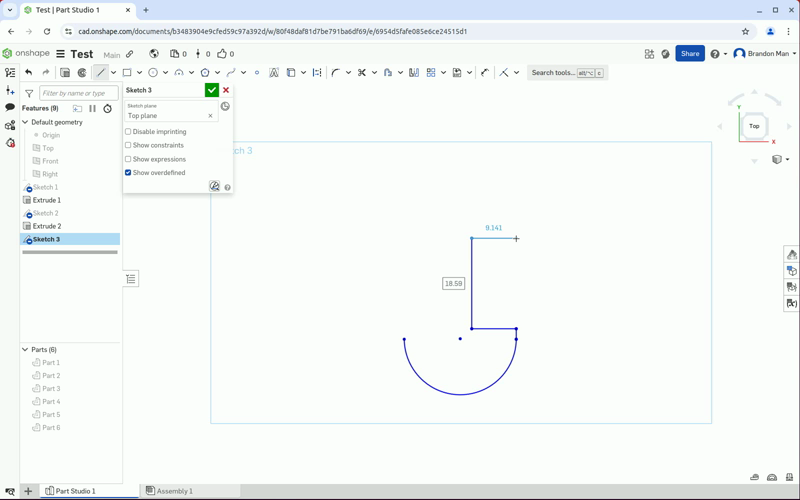
click(516, 238)
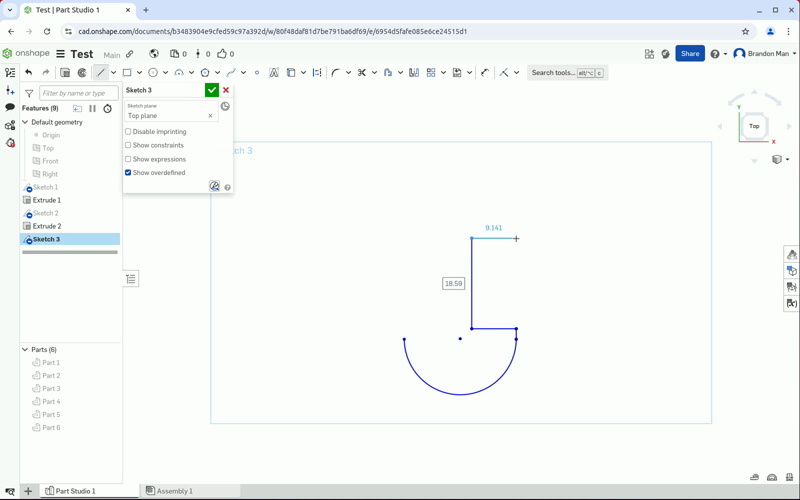
key_up(shift)
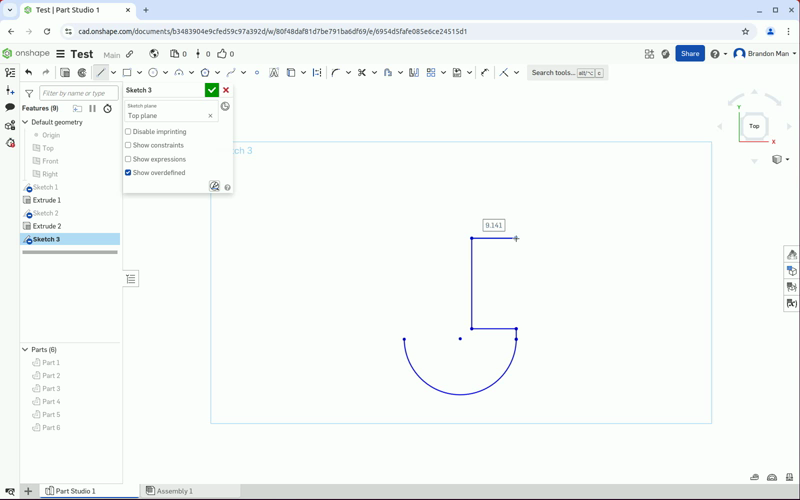
key_down(shift)
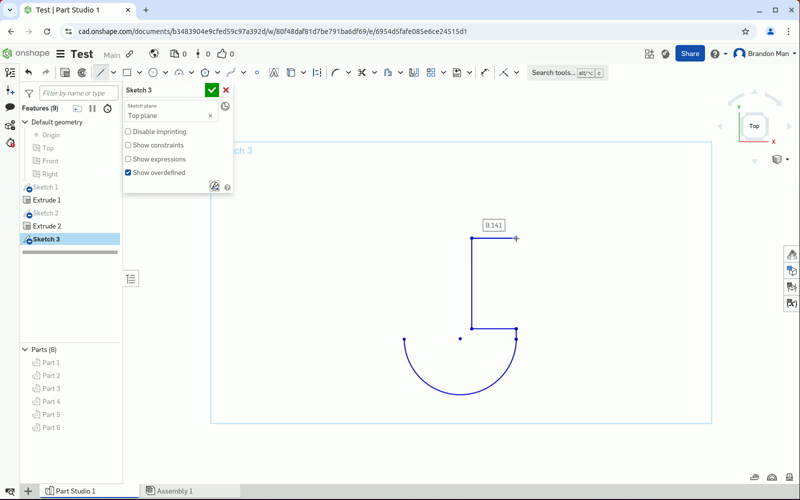
mouse_move(546, 238)
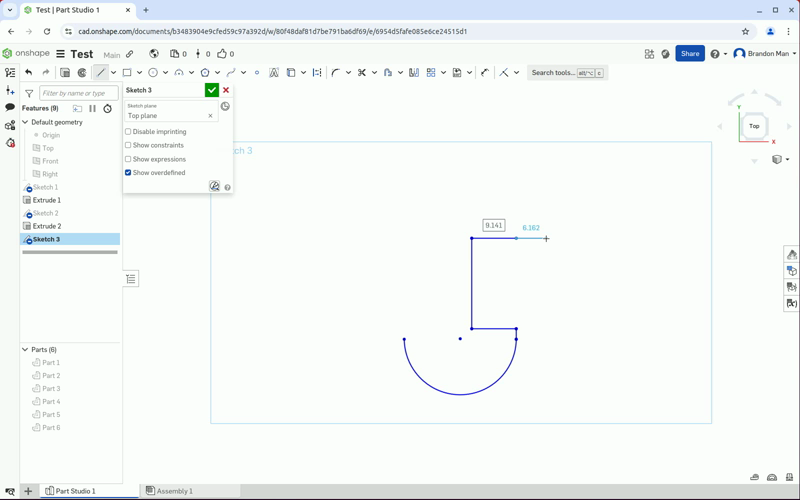
mouse_move(516, 227)
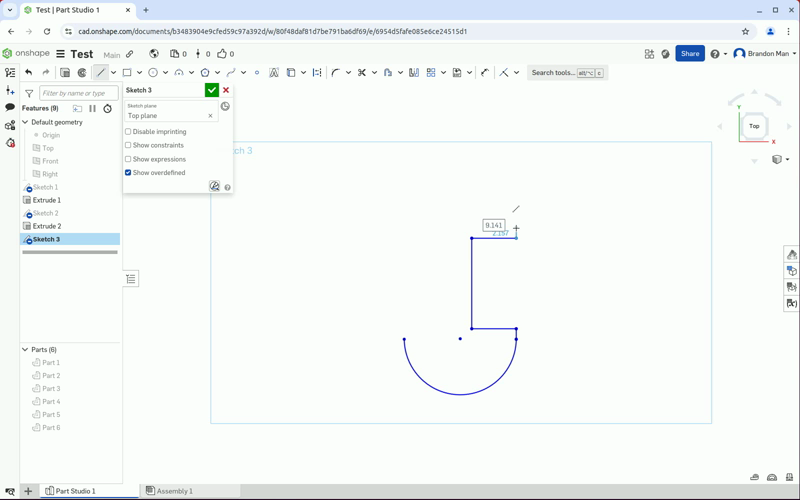
click(516, 227)
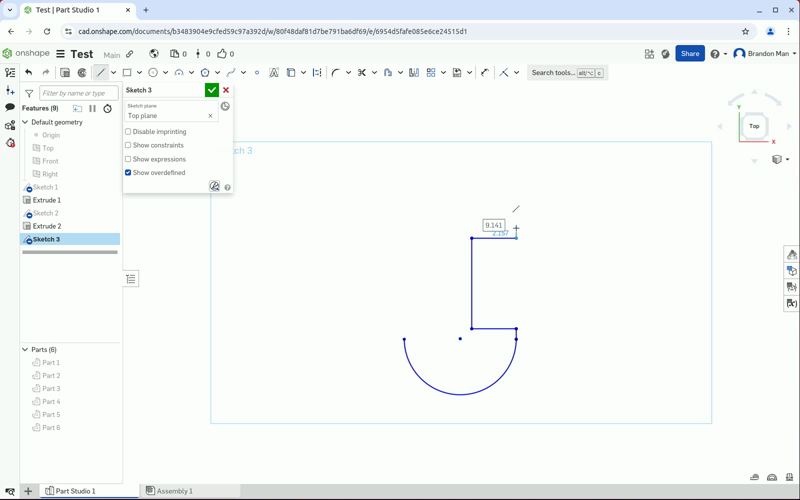
key_up(shift)
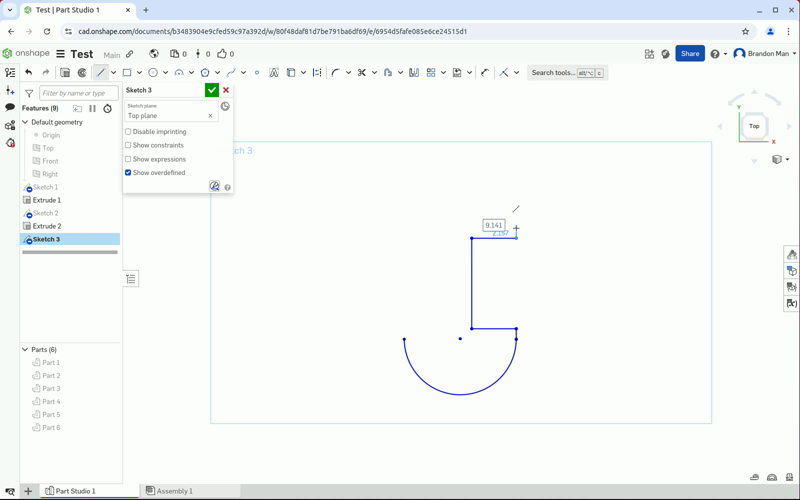
key(esc)
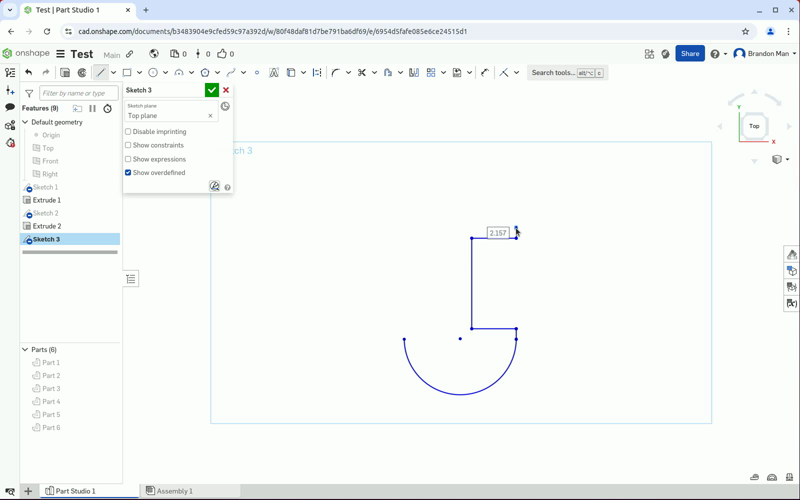
key(a)
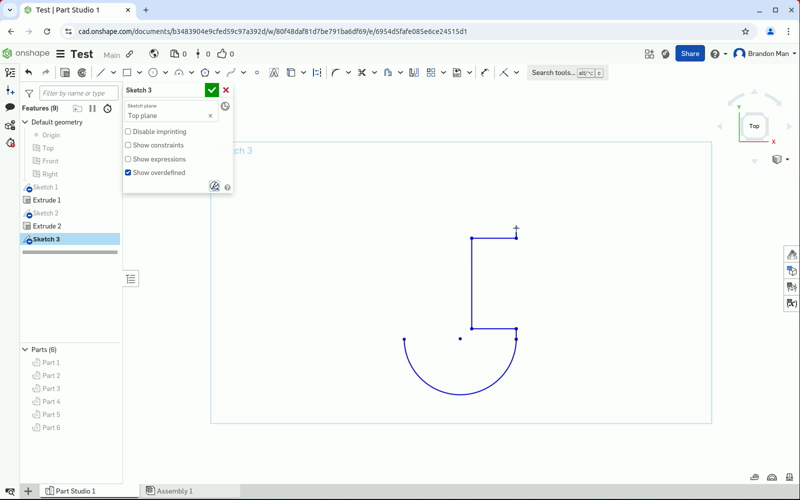
mouse_move(516, 227)
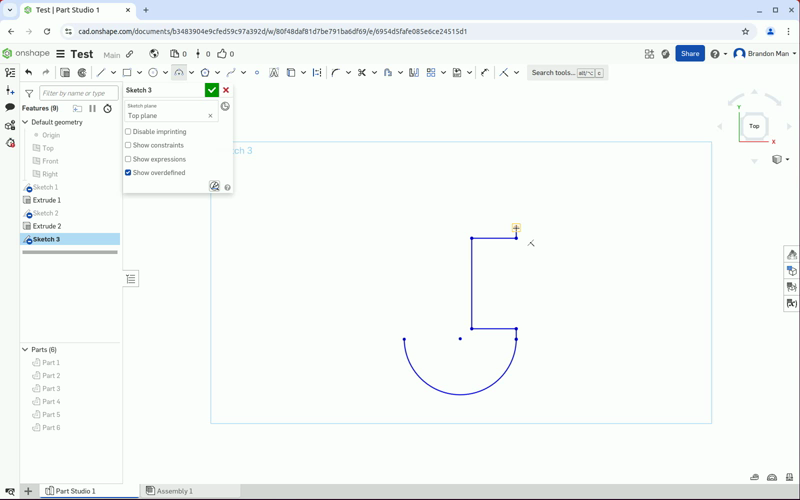
click(516, 227)
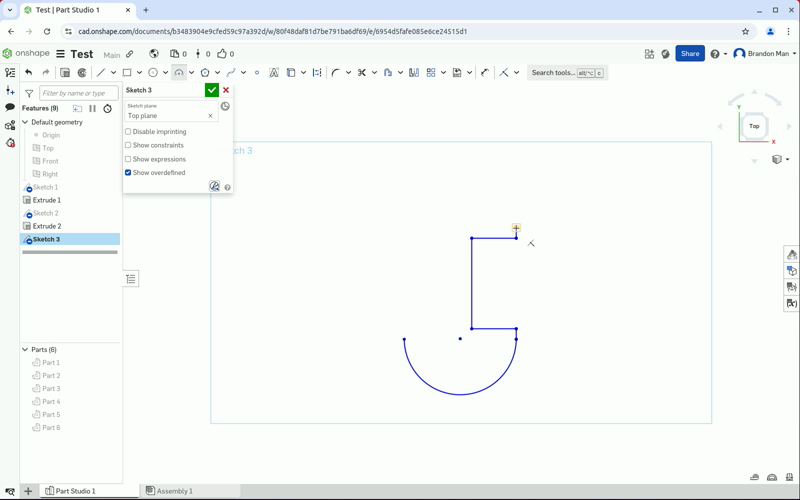
key_down(shift)
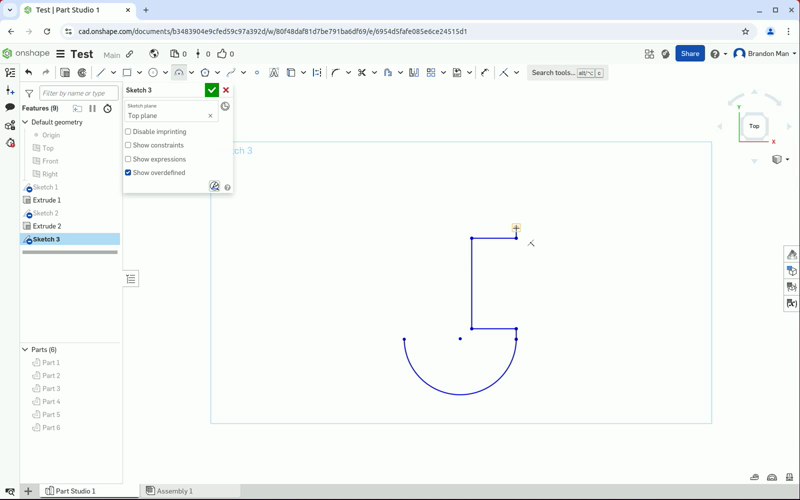
mouse_move(404, 227)
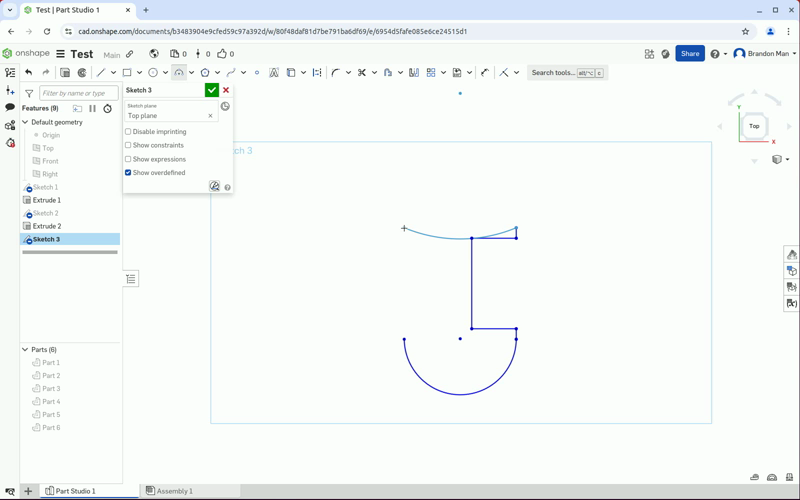
click(404, 227)
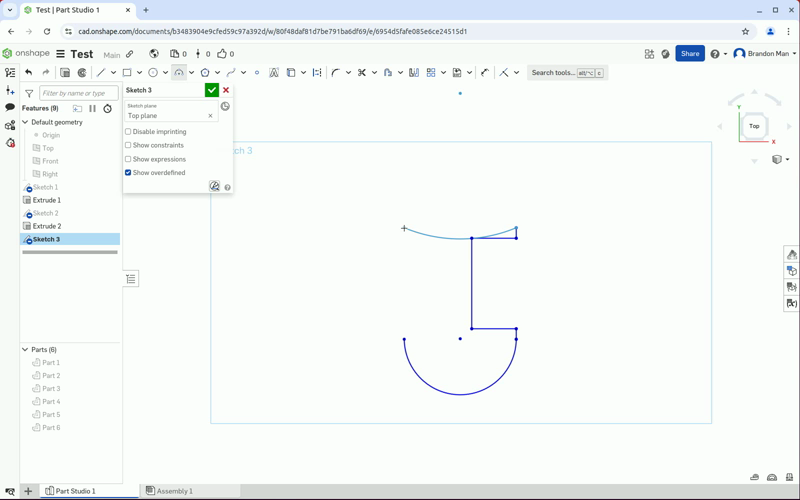
mouse_move(460, 171)
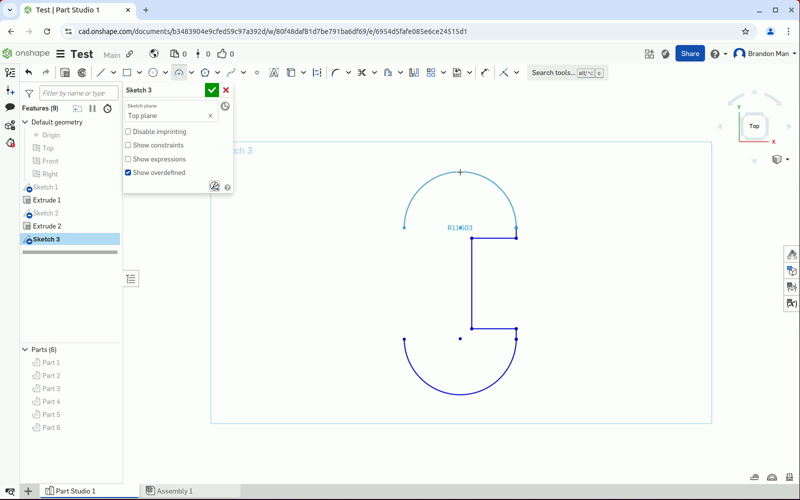
click(460, 171)
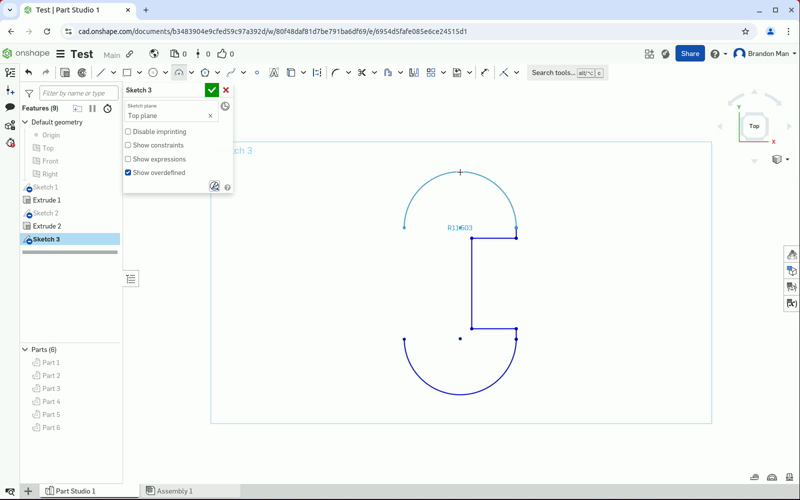
key_up(shift)
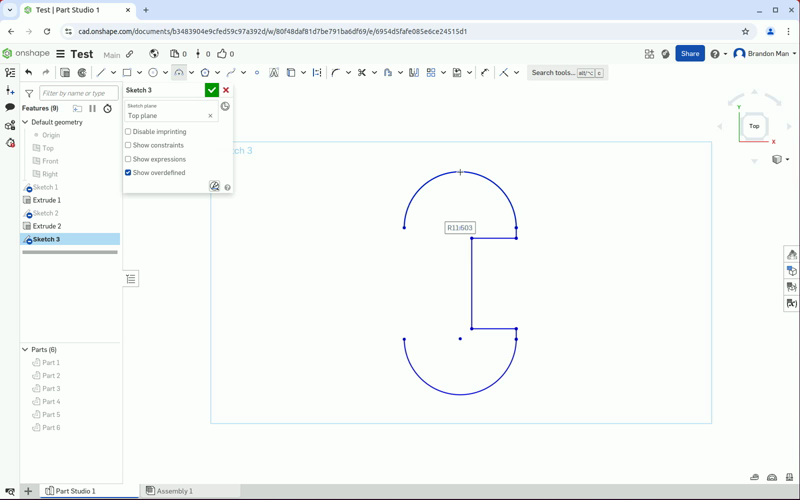
key(esc)
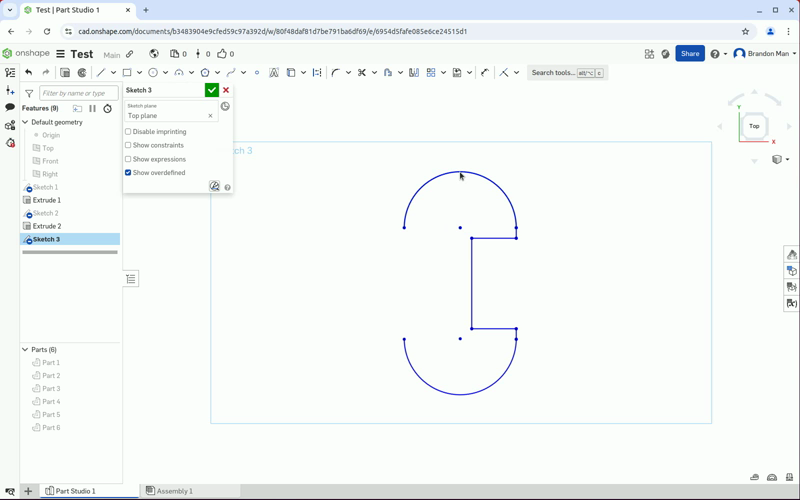
key(l)
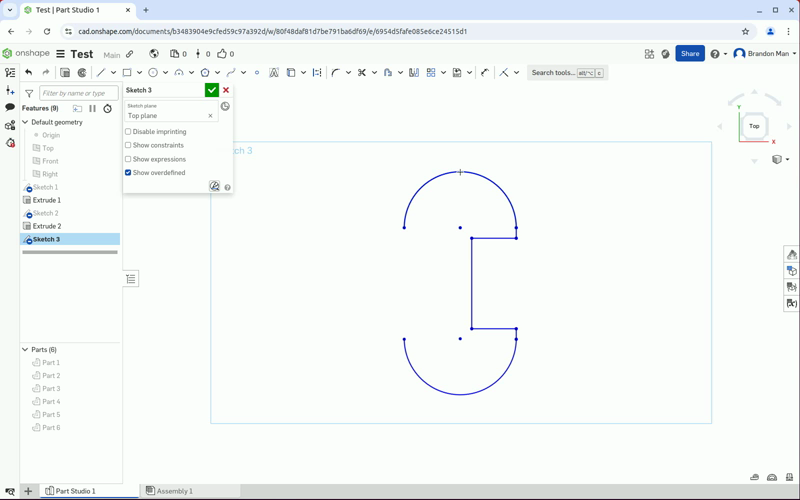
mouse_move(404, 227)
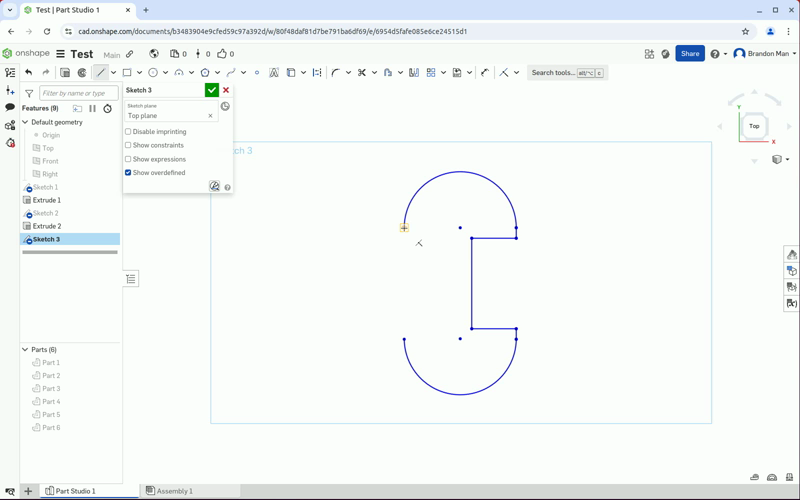
click(404, 227)
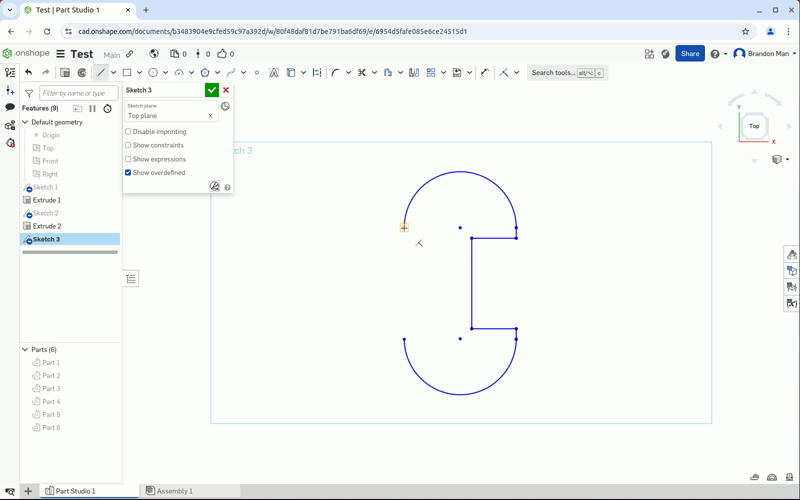
key_down(shift)
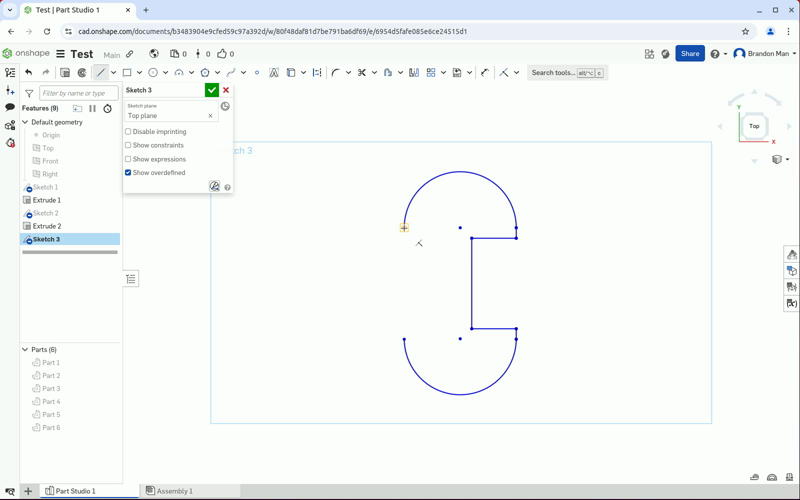
mouse_move(434, 227)
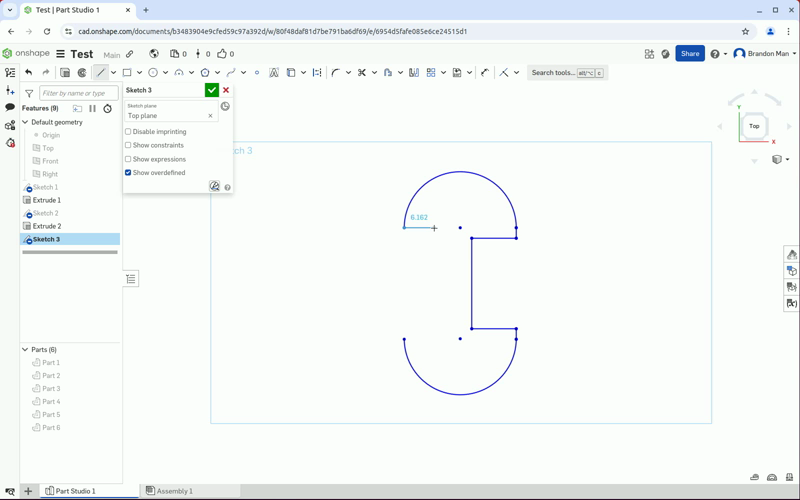
mouse_move(404, 238)
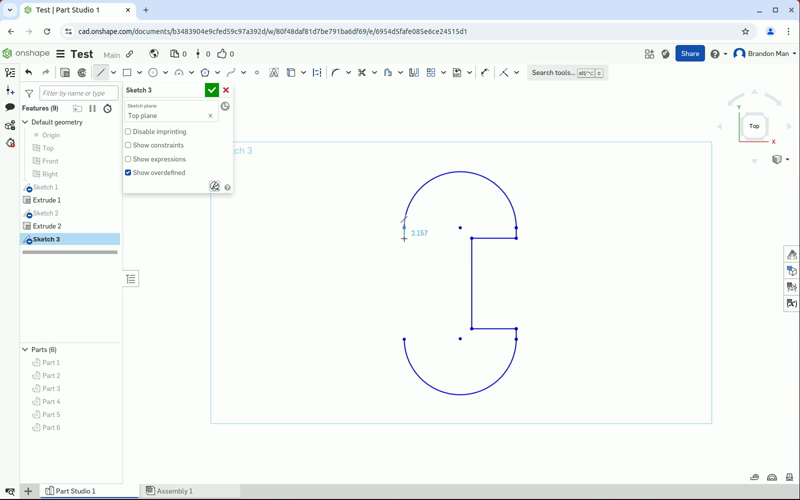
click(404, 238)
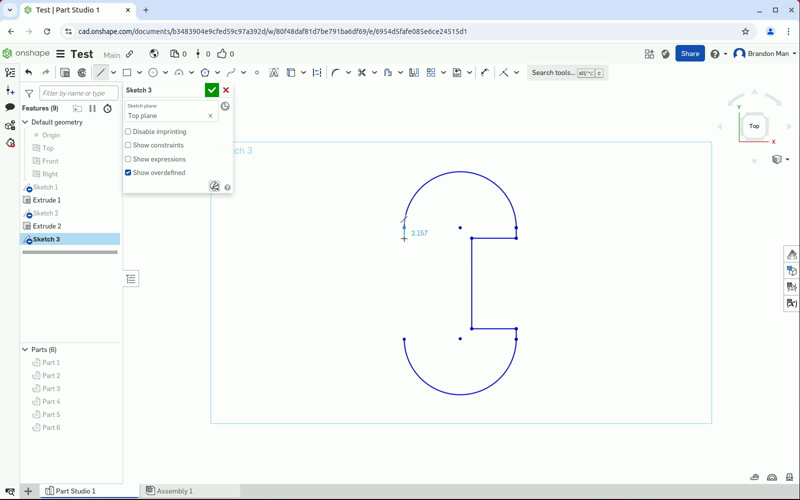
key_up(shift)
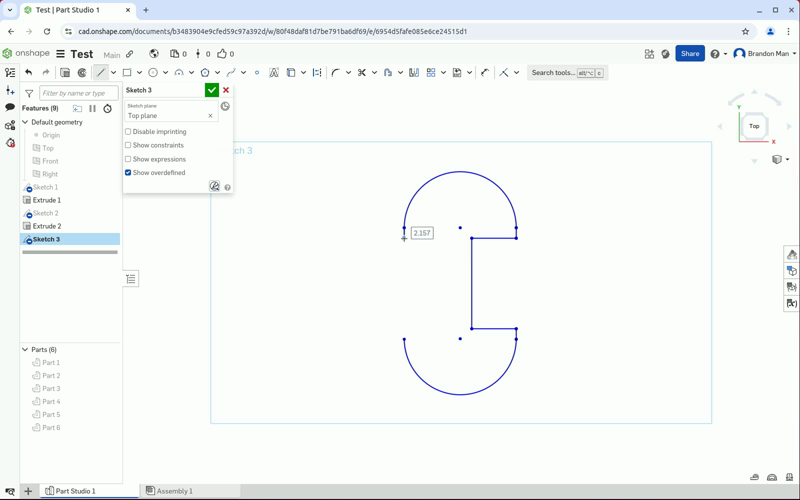
key_down(shift)
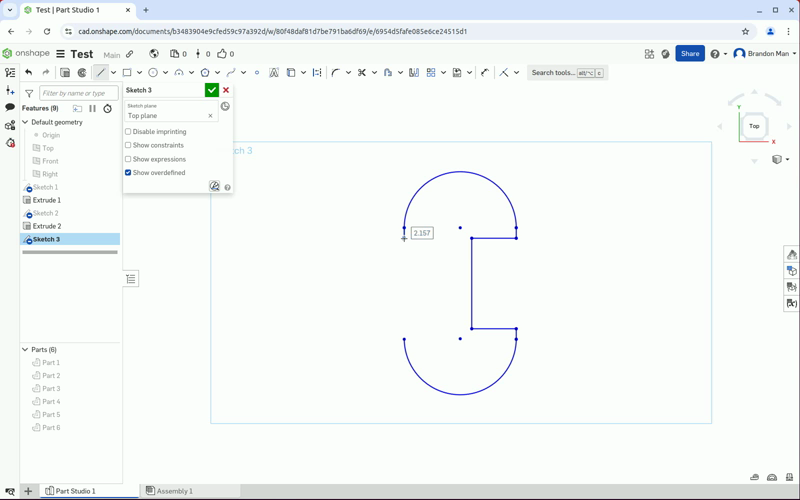
mouse_move(434, 238)
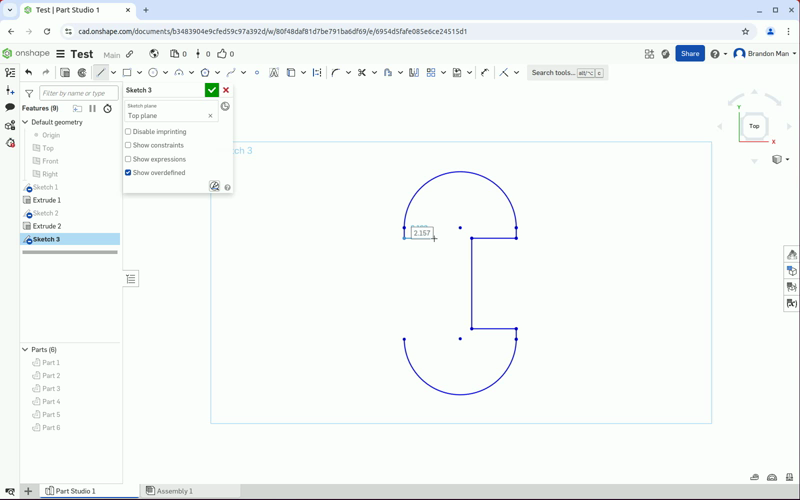
mouse_move(448, 238)
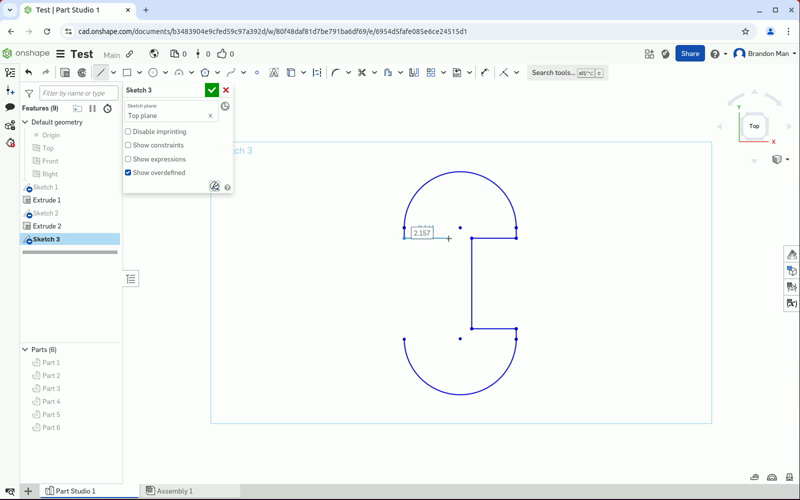
click(448, 238)
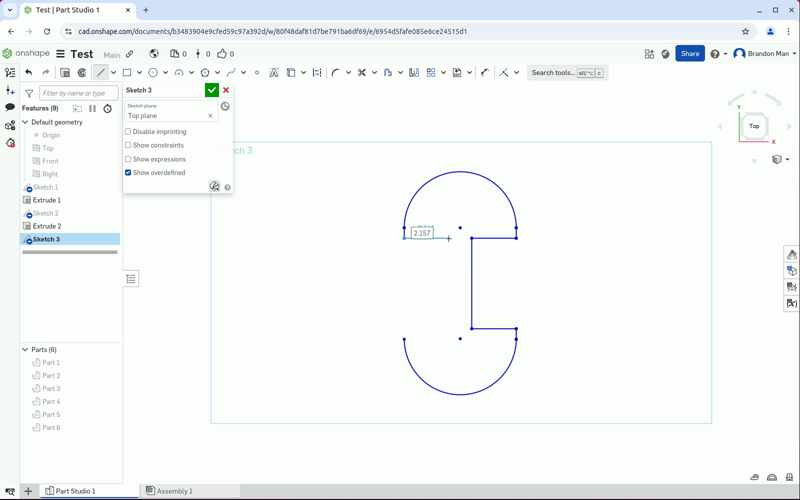
key_up(shift)
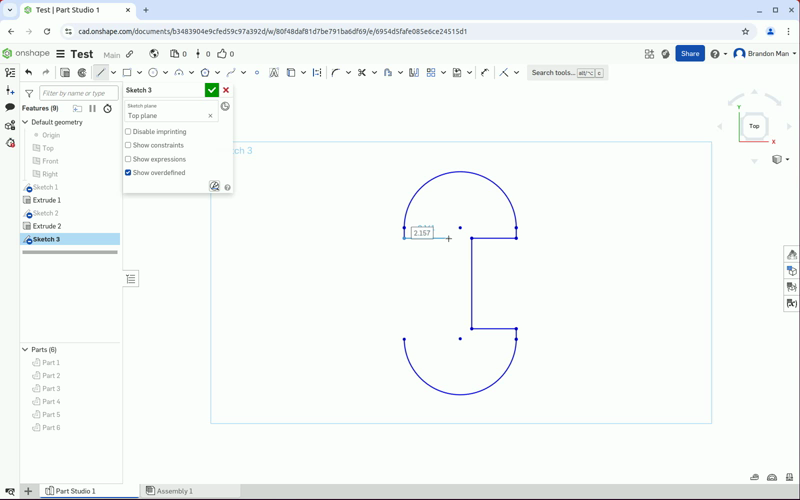
key_down(shift)
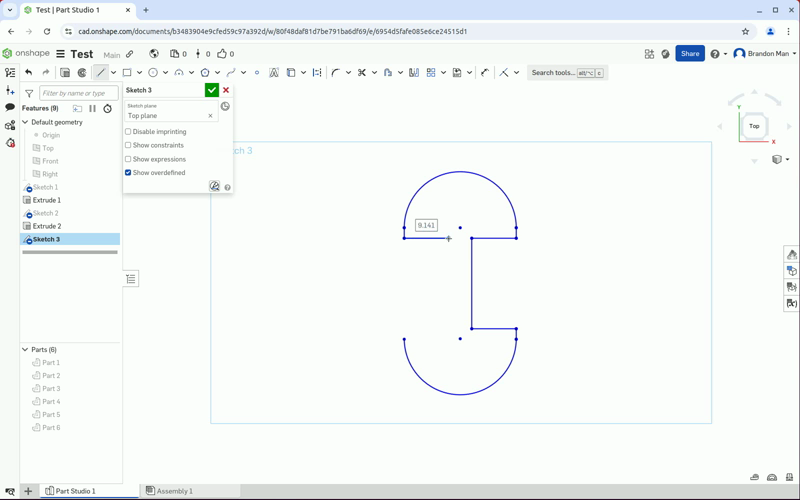
mouse_move(448, 328)
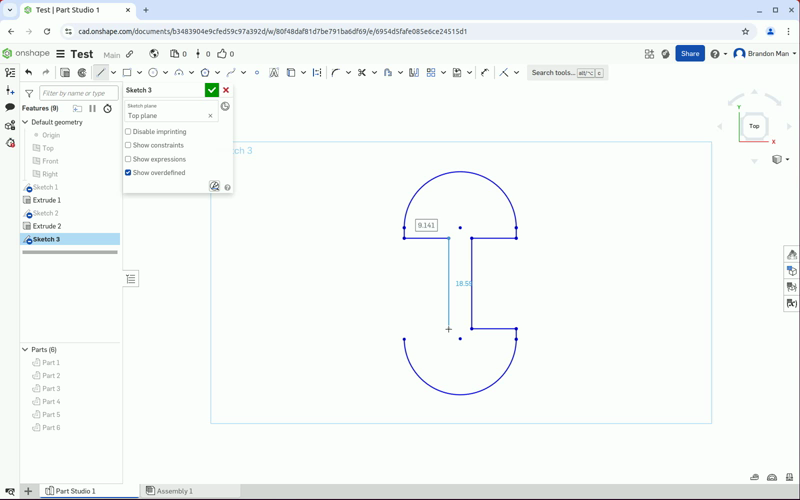
click(448, 328)
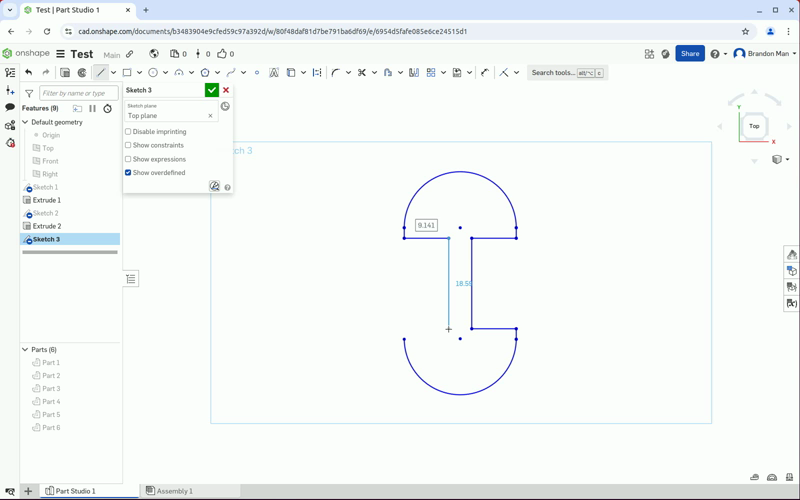
key_up(shift)
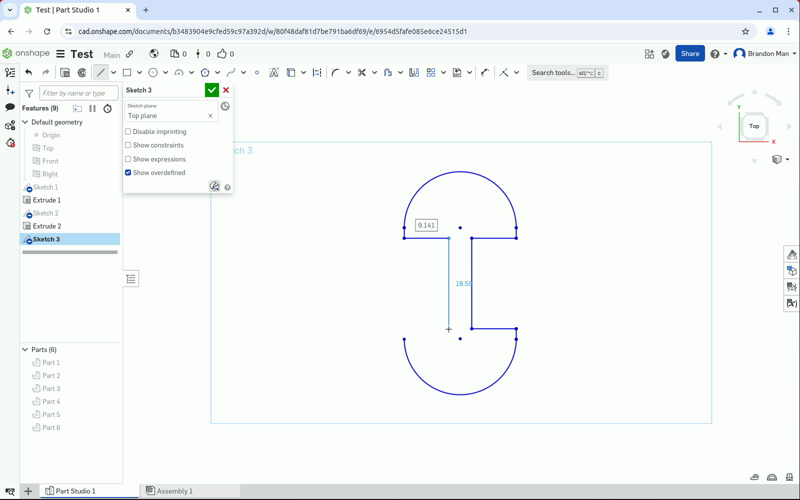
key_down(shift)
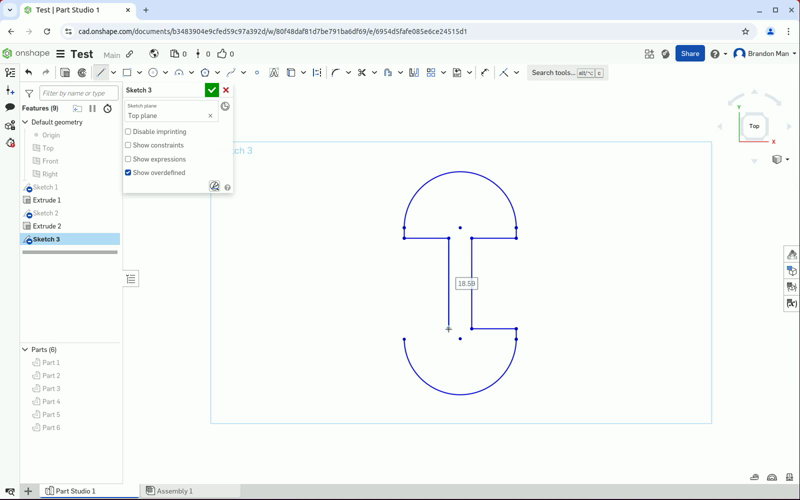
mouse_move(478, 328)
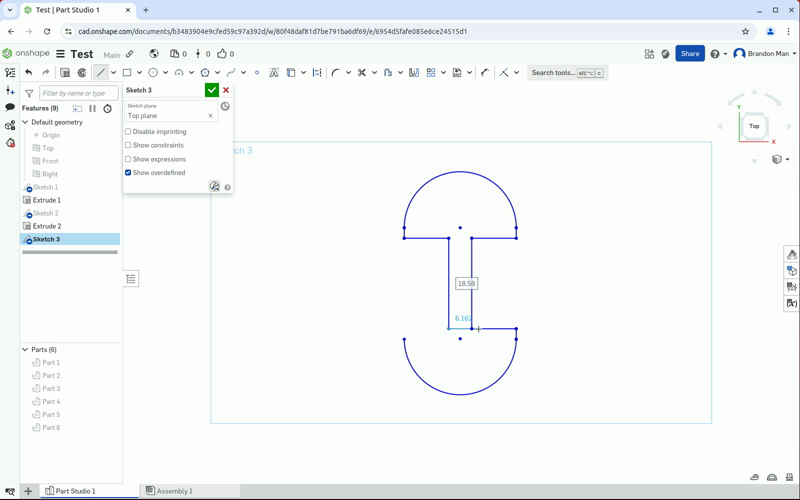
mouse_move(404, 328)
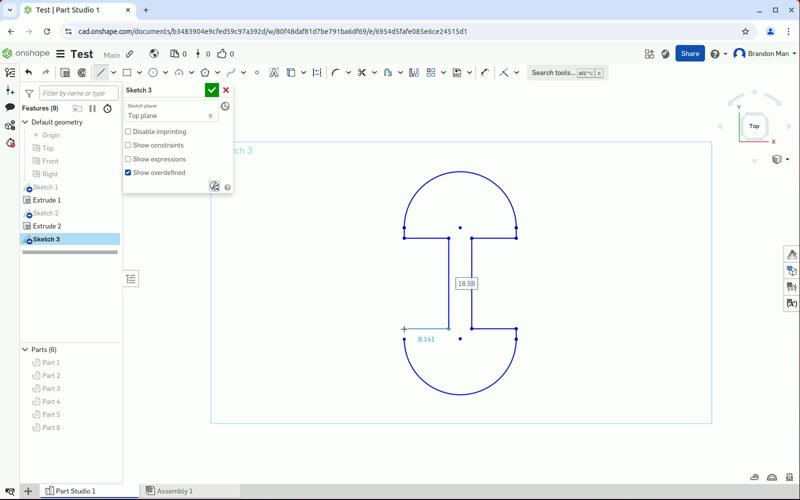
click(404, 328)
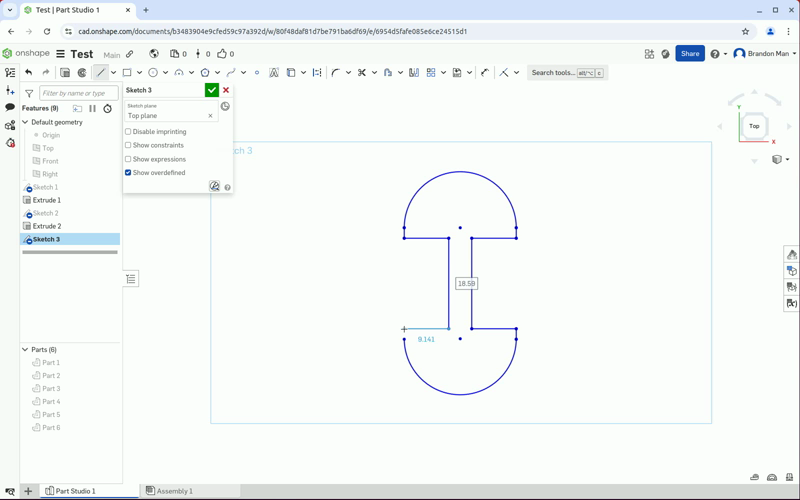
key_up(shift)
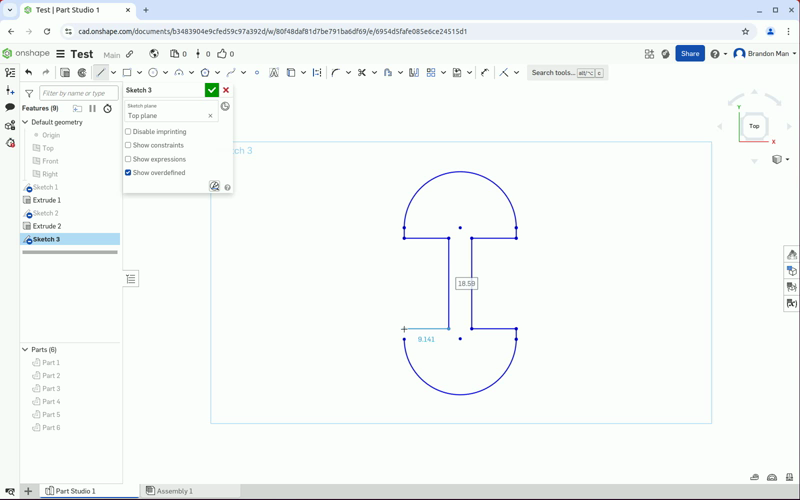
mouse_move(434, 328)
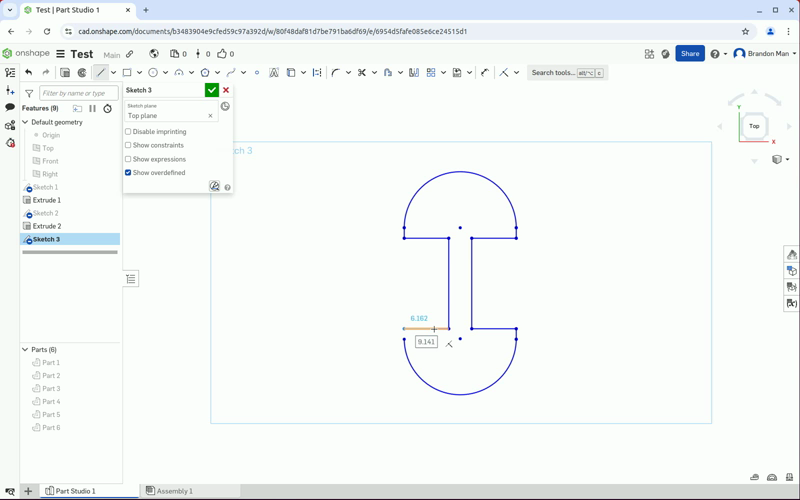
key_down(shift)
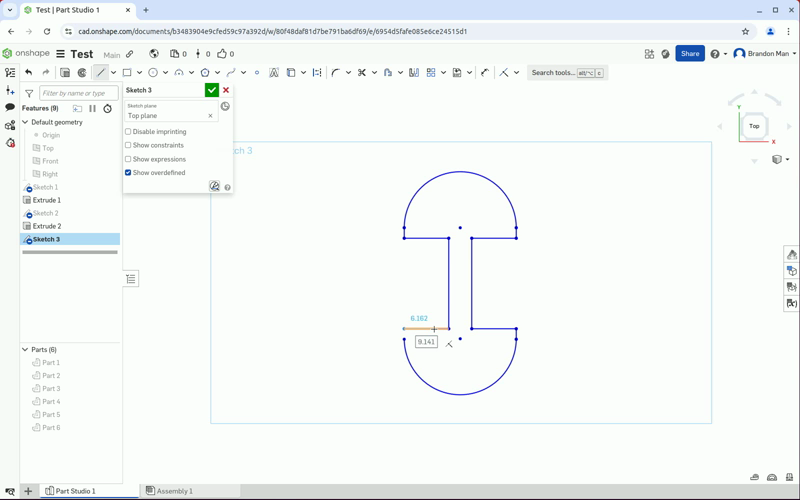
mouse_move(404, 339)
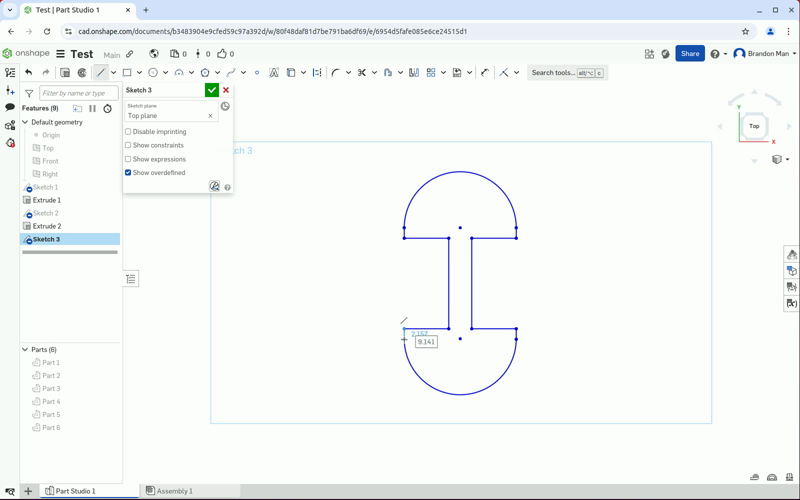
key_up(shift)
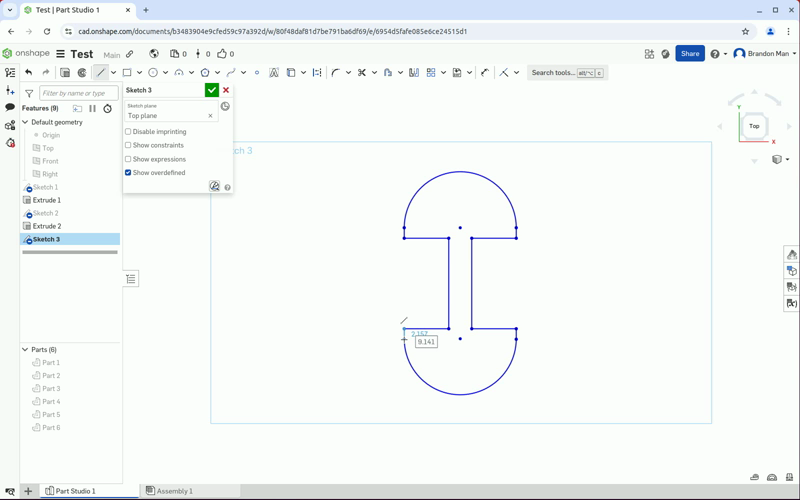
click(404, 339)
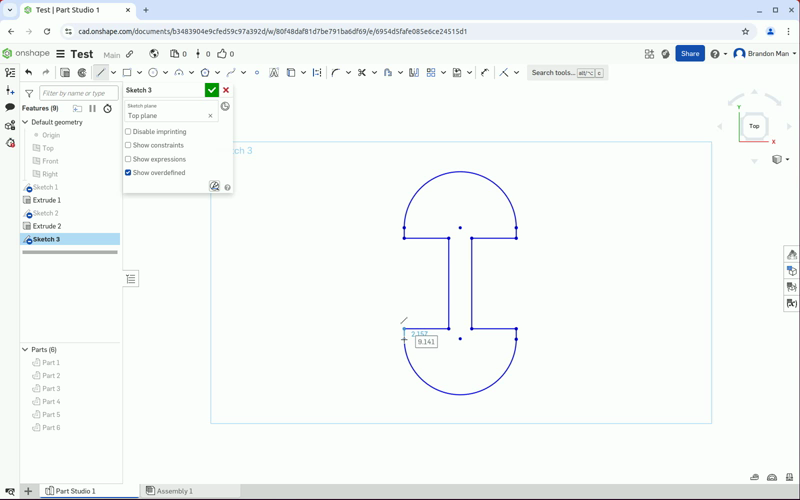
key(esc)
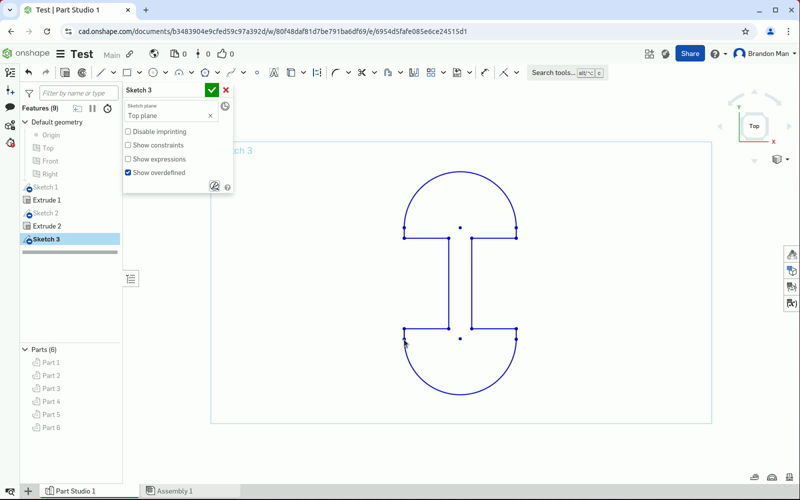
mouse_move(446, 224)
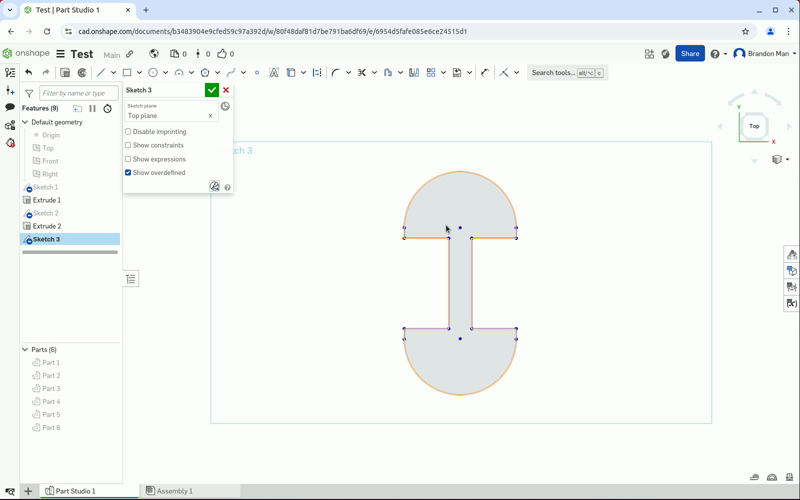
click(446, 224)
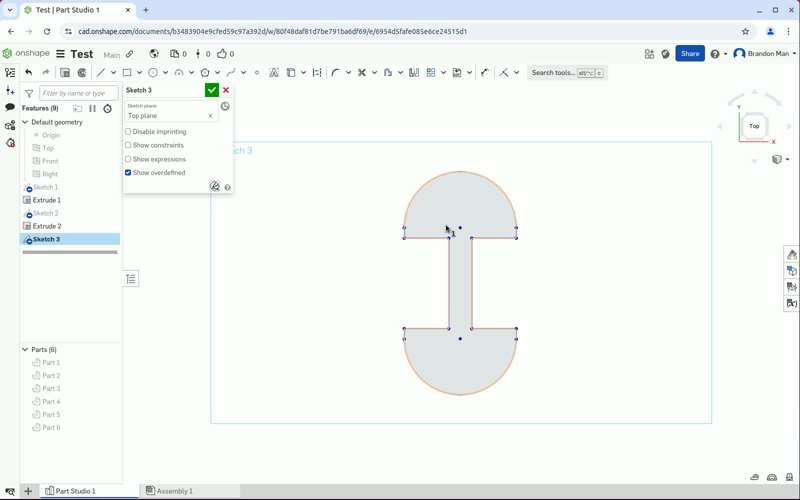
mouse_move(73, 352)
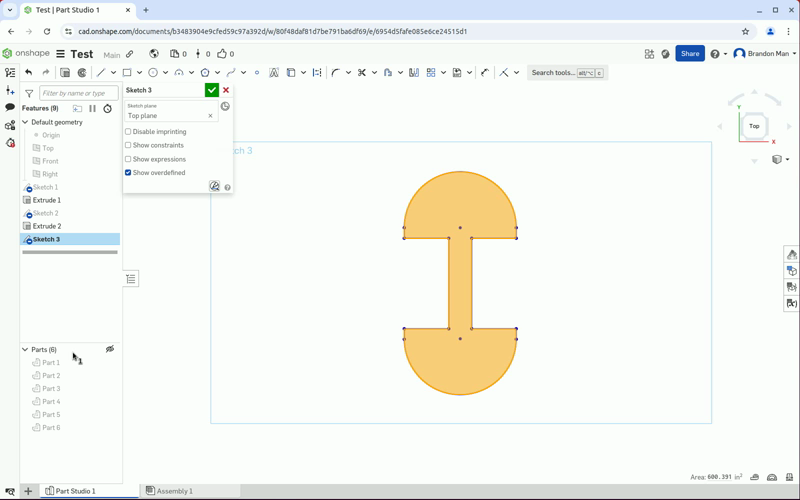
key(shift+y)
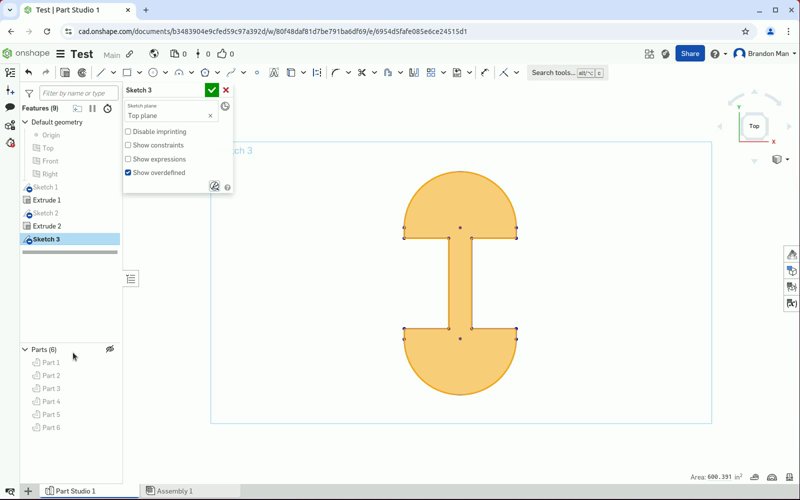
key(shift+e)
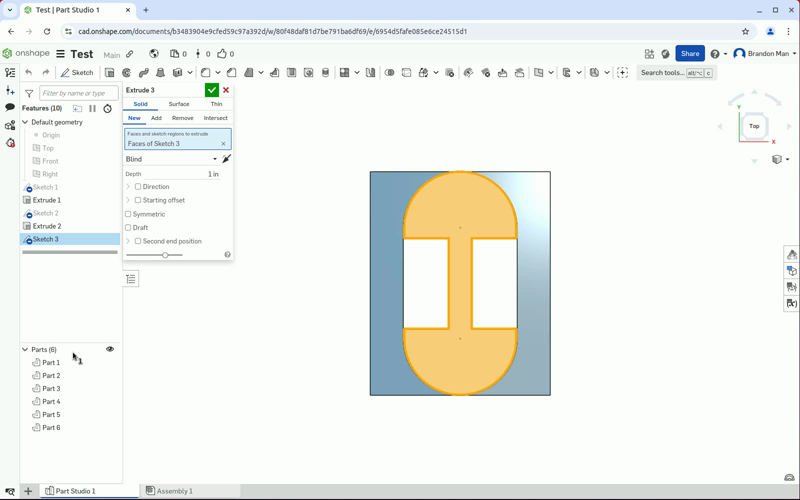
mouse_move(143, 106)
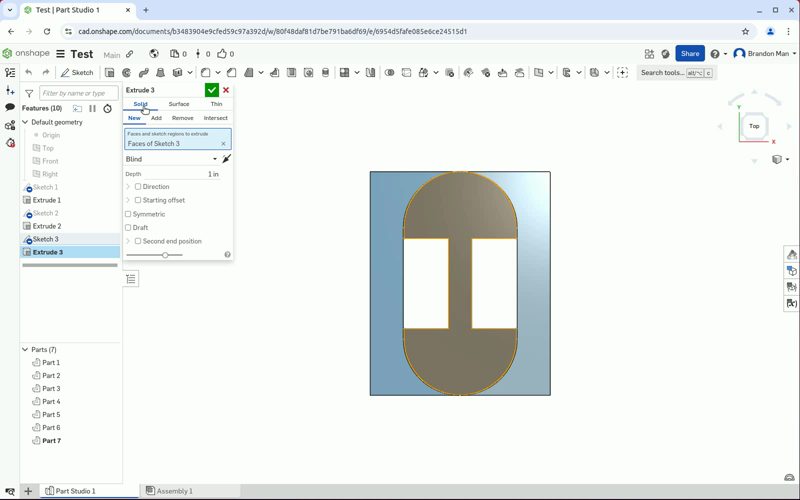
click(143, 106)
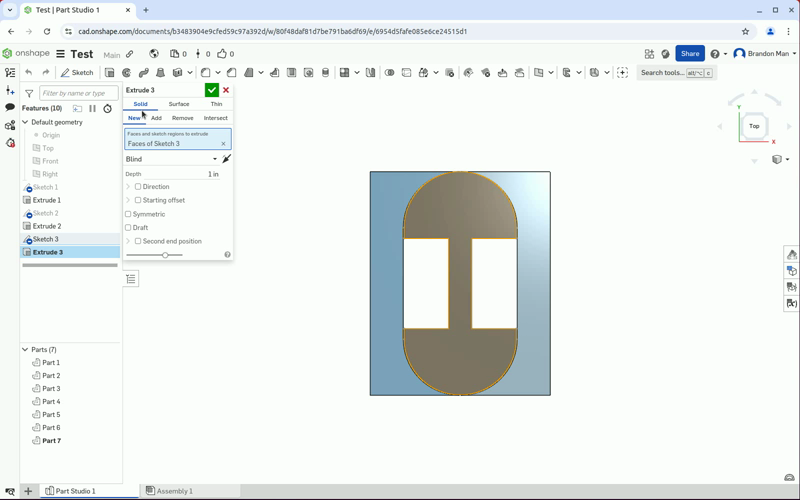
mouse_move(137, 120)
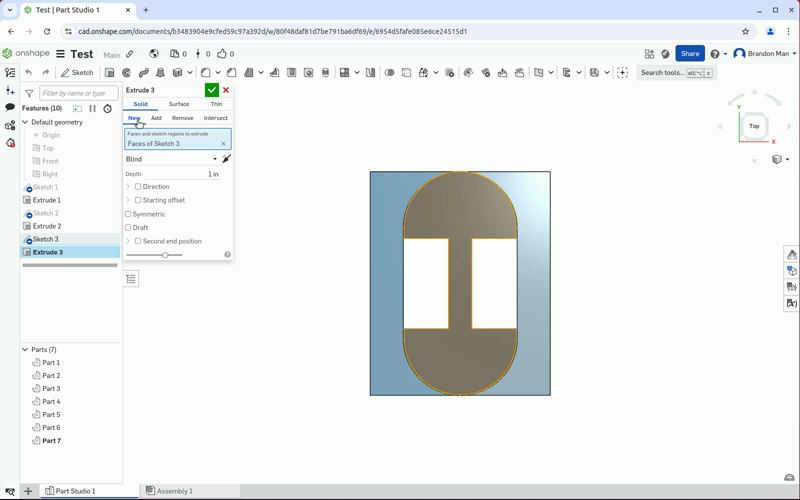
click(137, 120)
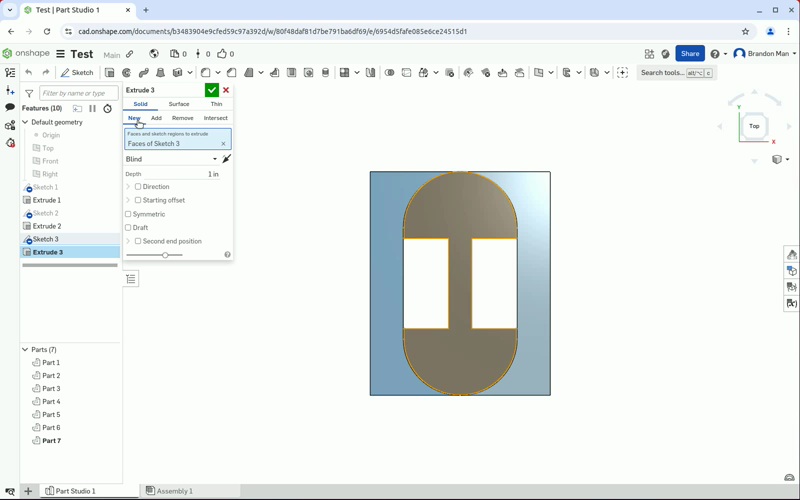
key(tab, 4)
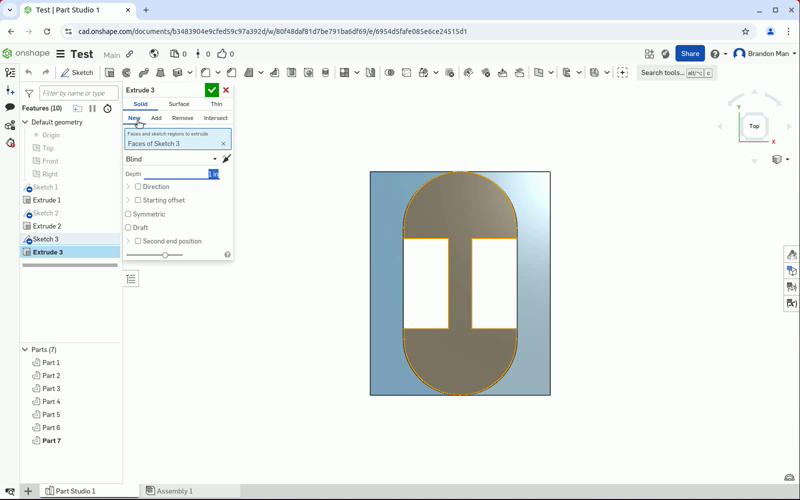
text(7.943)
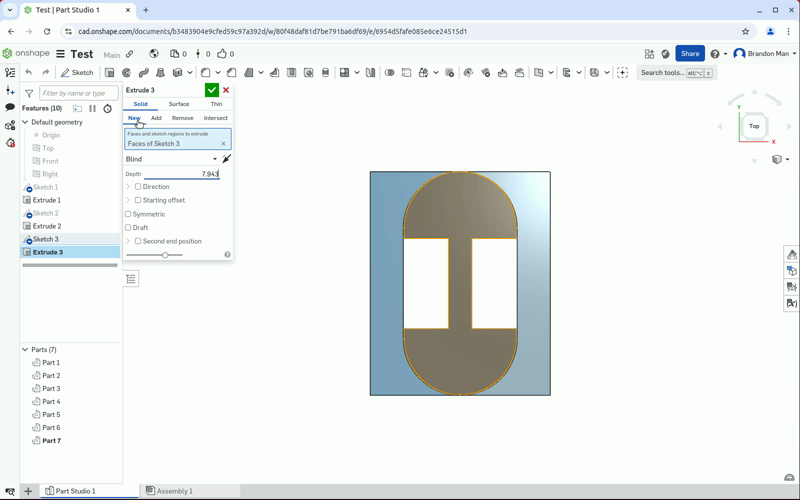
key(enter)
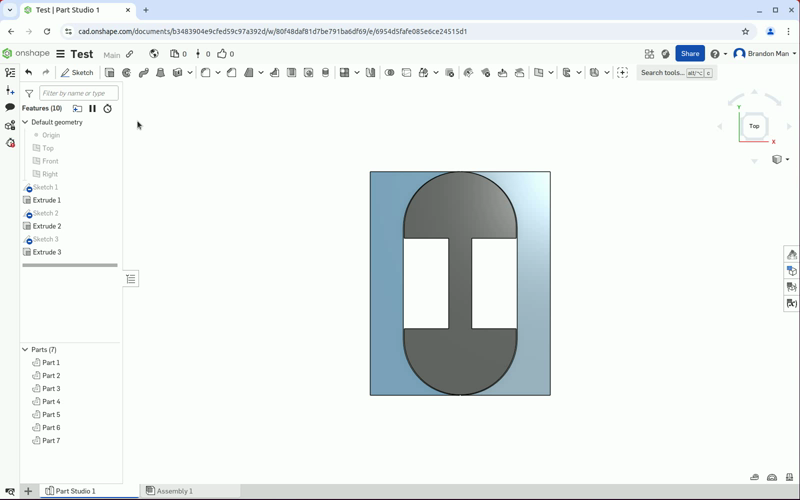
key(shift+h)
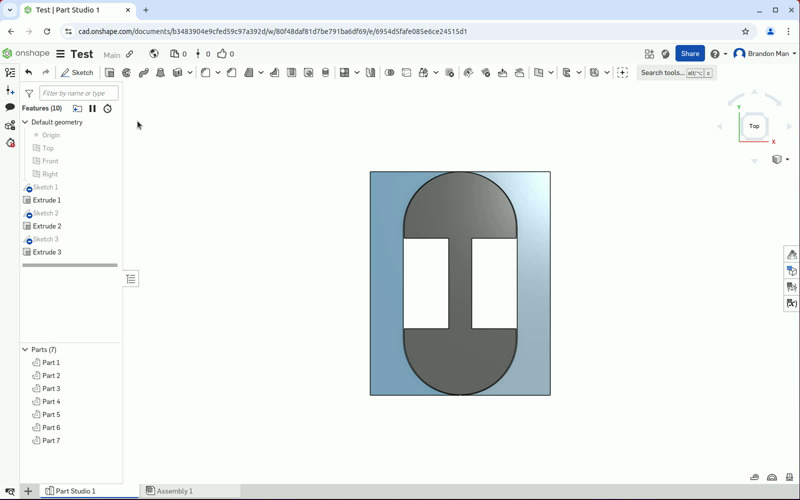
key(shift+h)
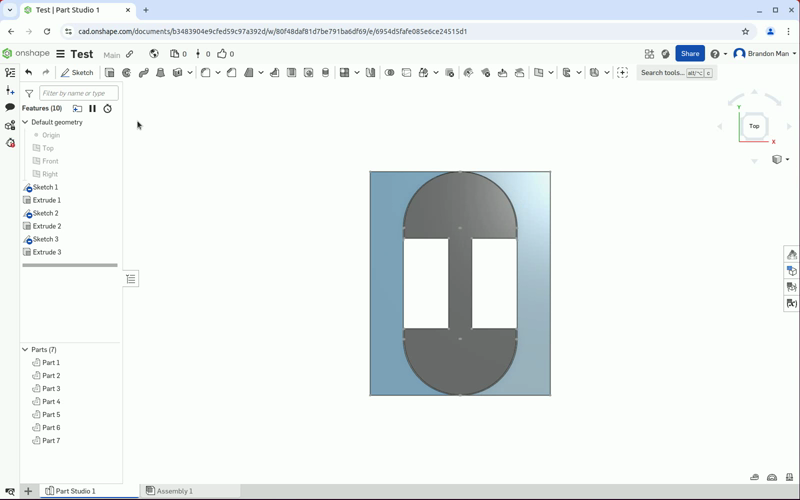
key(shift+7)
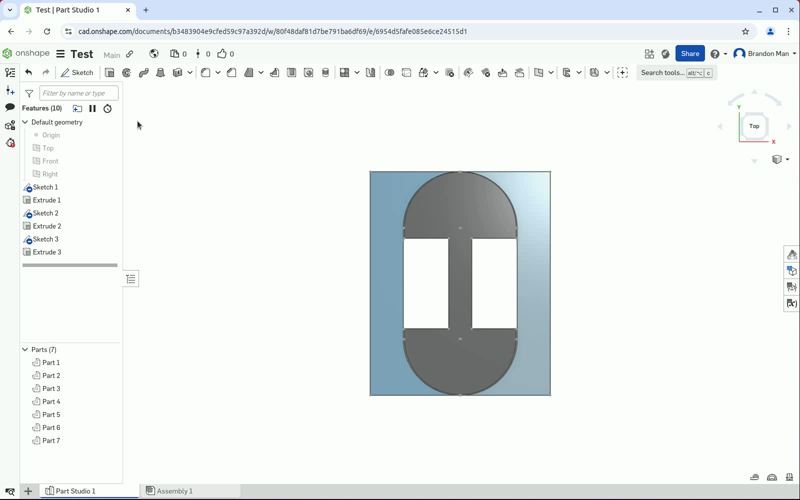
key(up, 3)
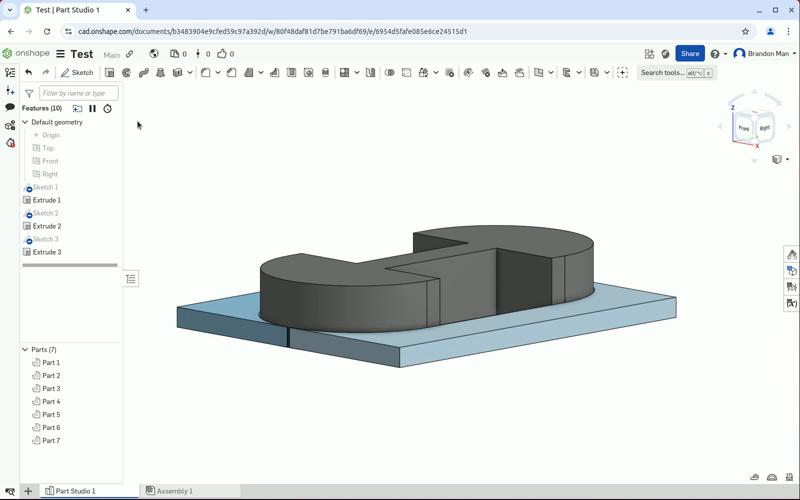
key(left, 3)
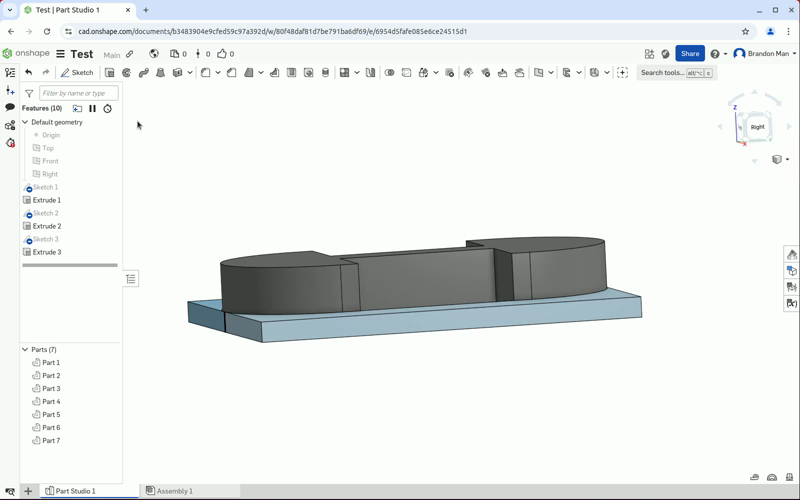
key(right, 3)
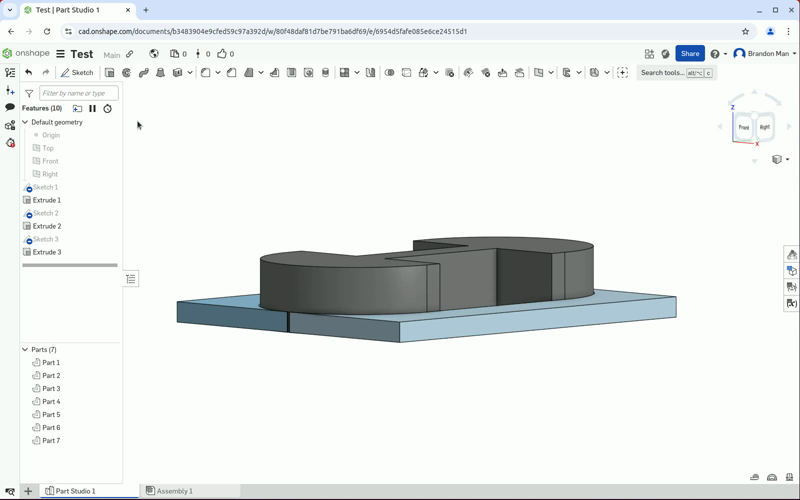
key(down, 3)
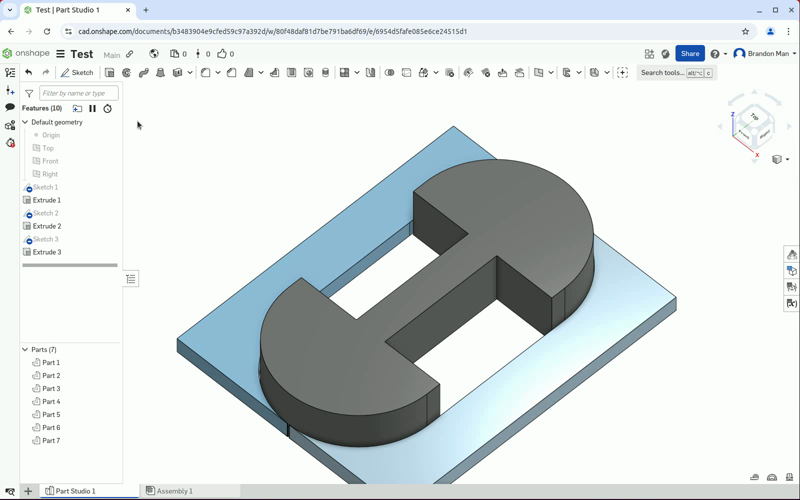
mouse_move(73, 189)
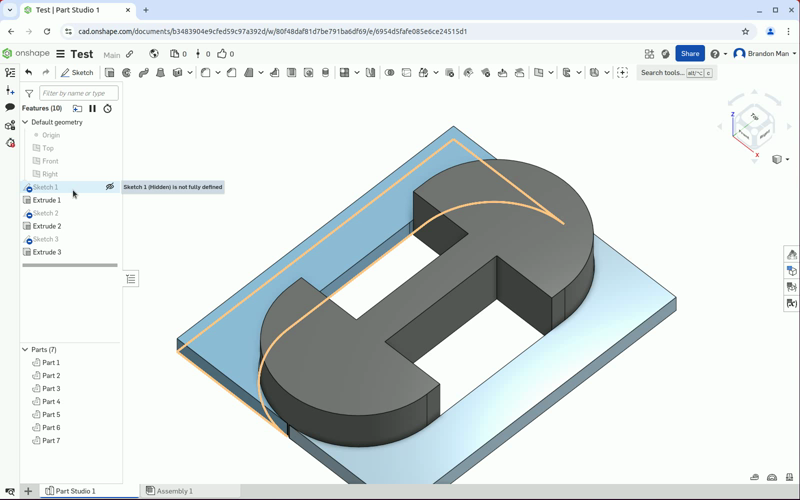
click(73, 189)